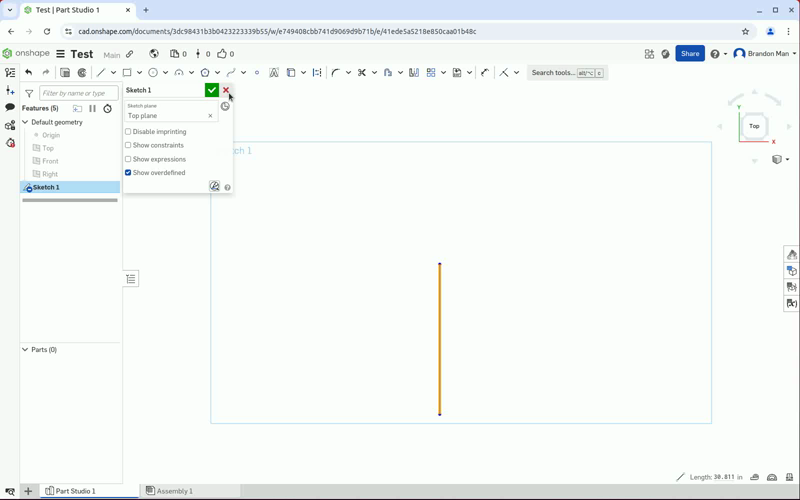
key(shift+h)
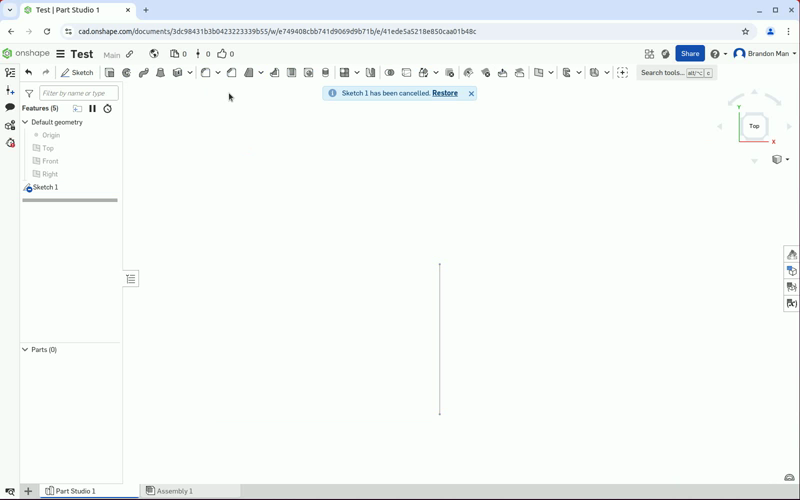
key(shift+s)
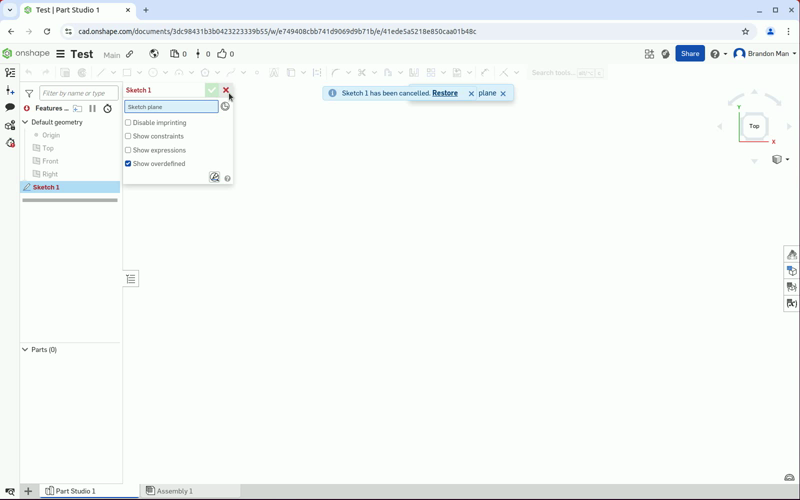
mouse_move(73, 150)
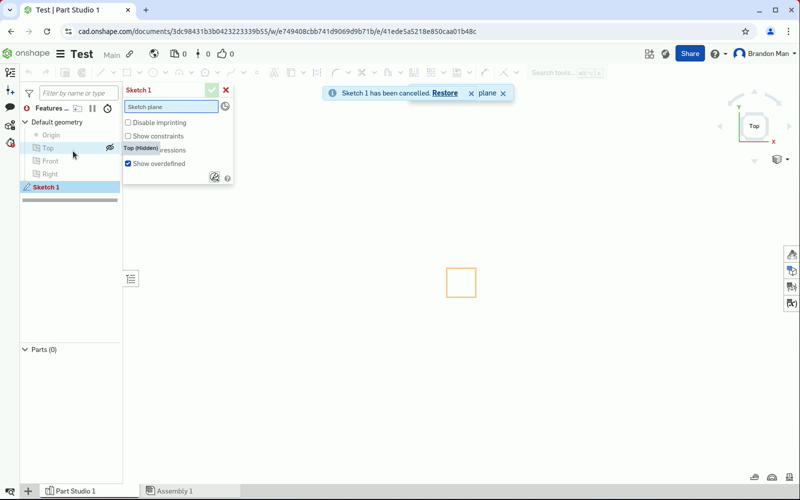
click(73, 150)
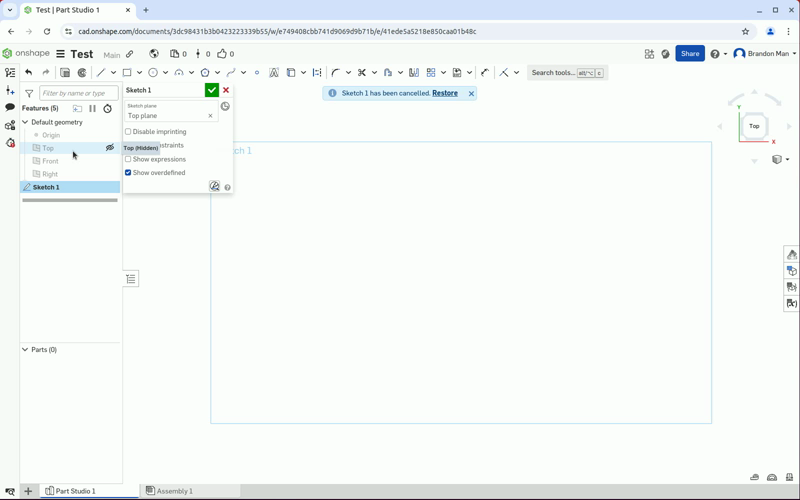
mouse_move(73, 352)
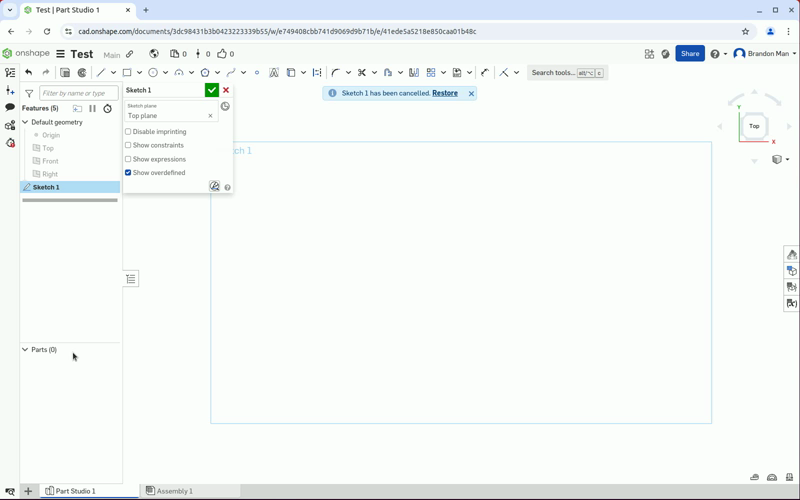
key(y)
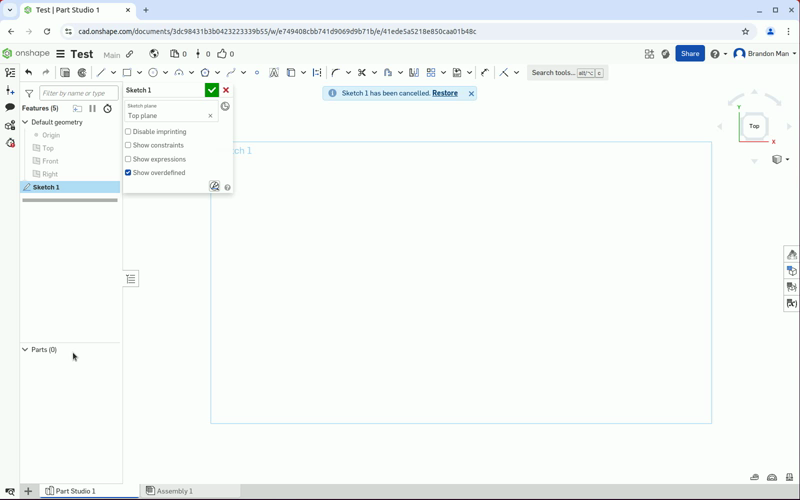
key(l)
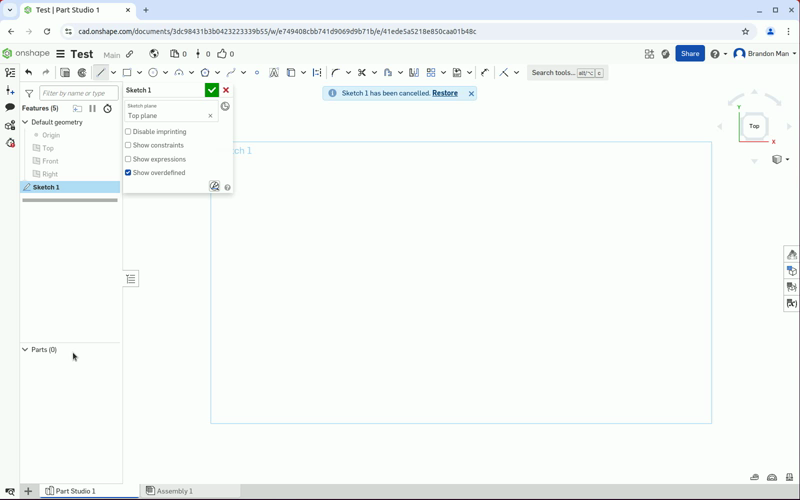
key_down(shift)
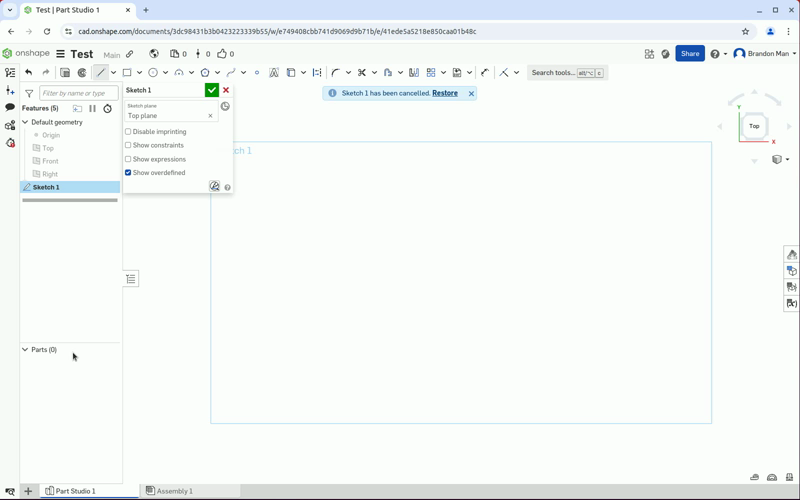
mouse_move(350, 346)
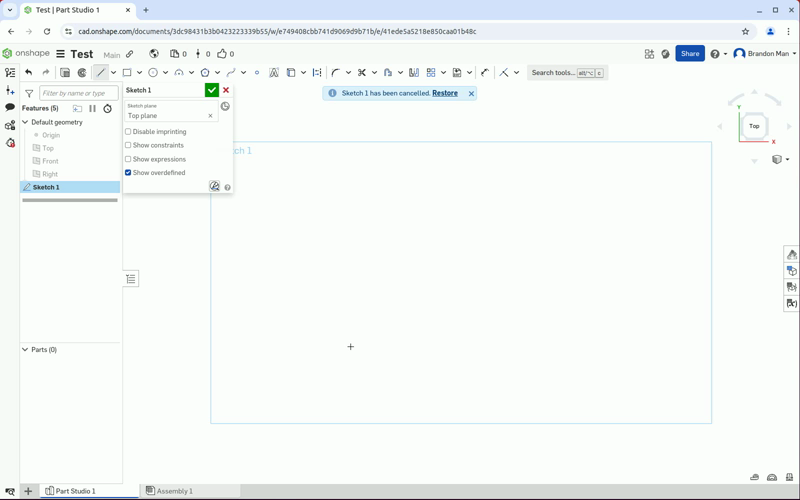
click(350, 346)
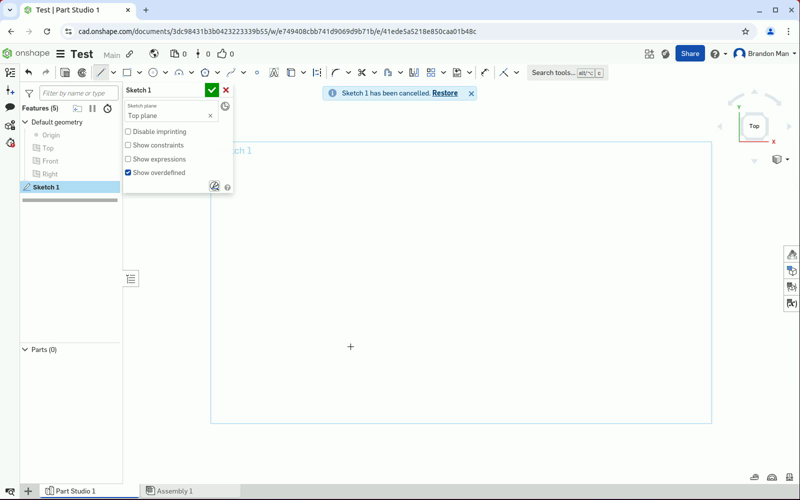
key_up(shift)
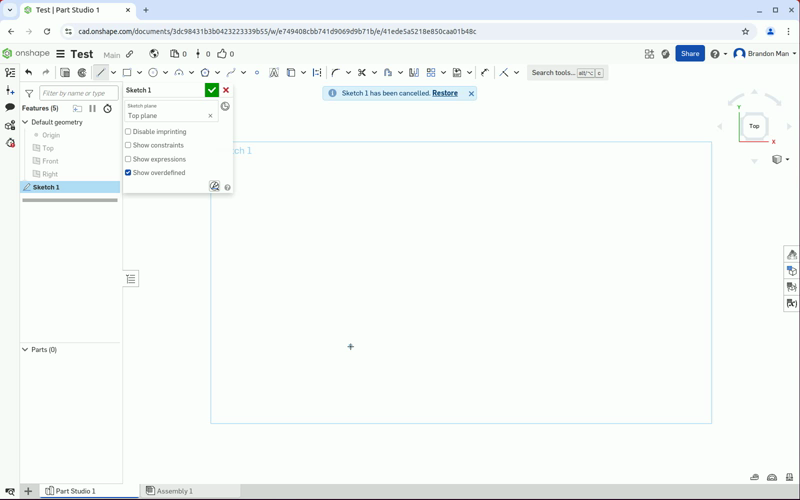
key_down(shift)
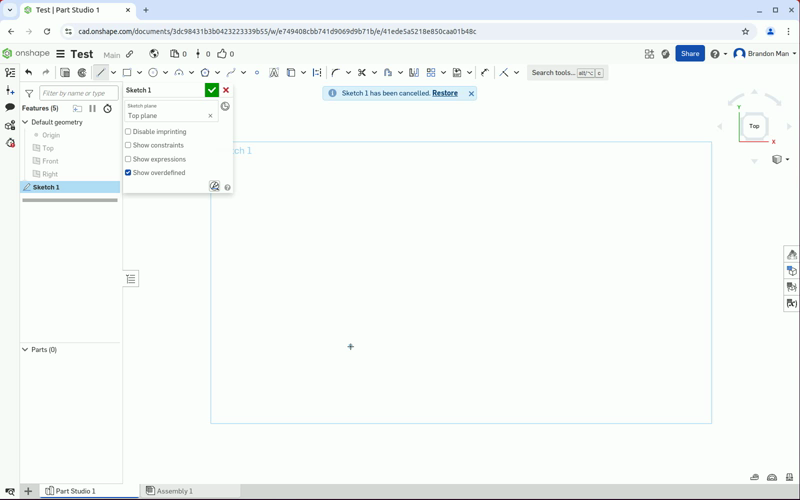
mouse_move(525, 346)
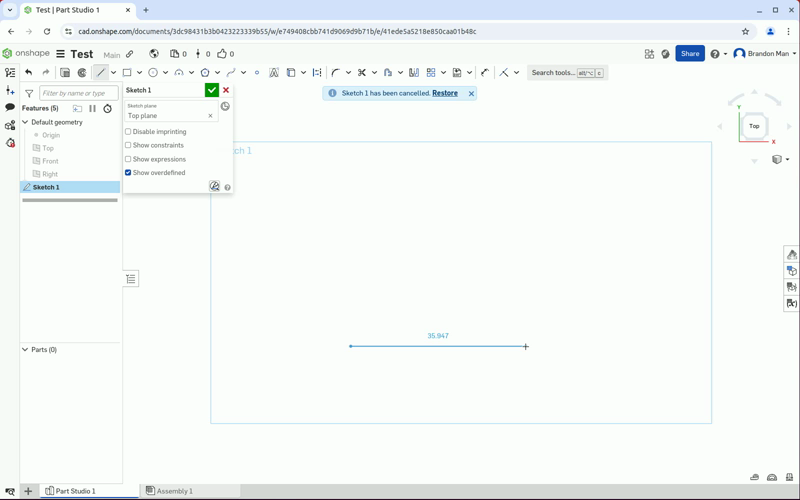
click(525, 346)
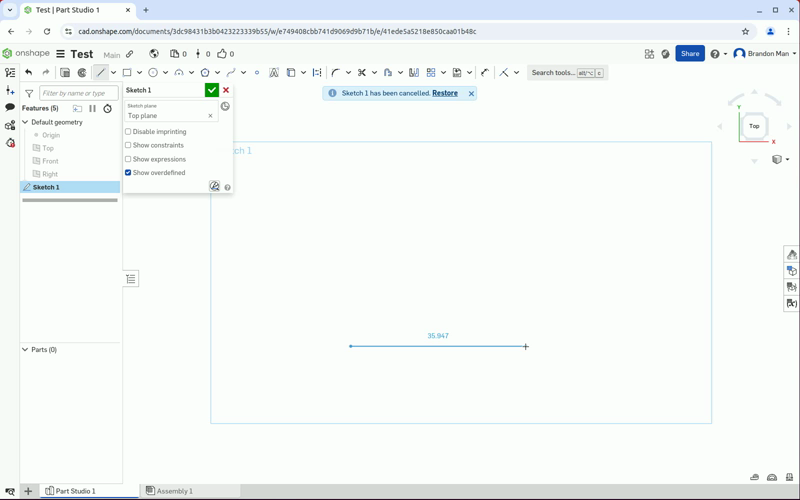
key_up(shift)
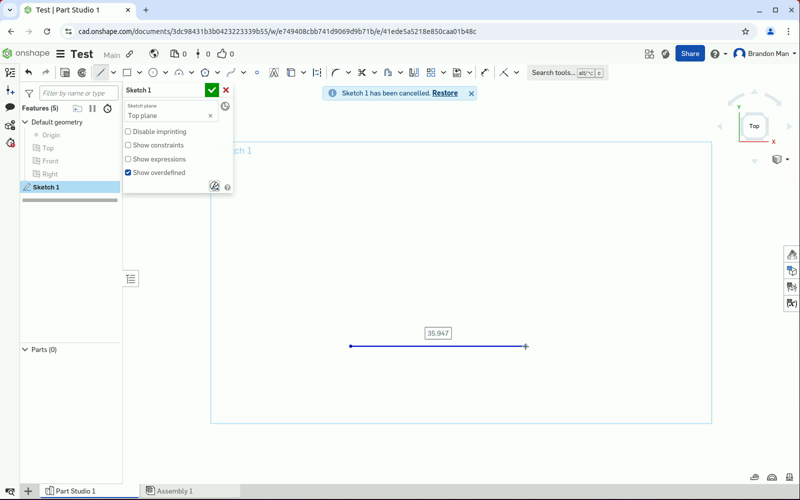
key_down(shift)
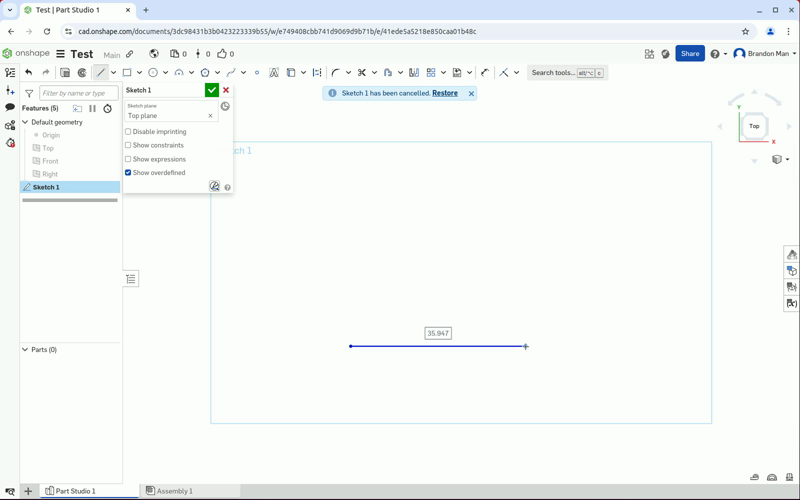
mouse_move(525, 170)
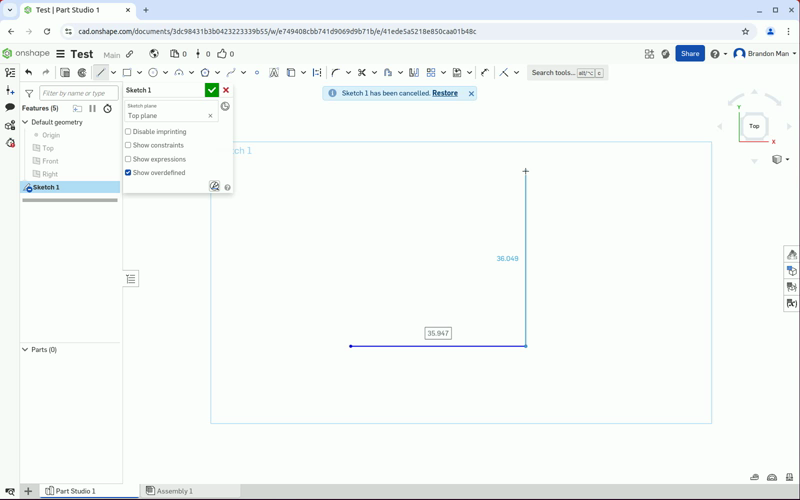
click(525, 170)
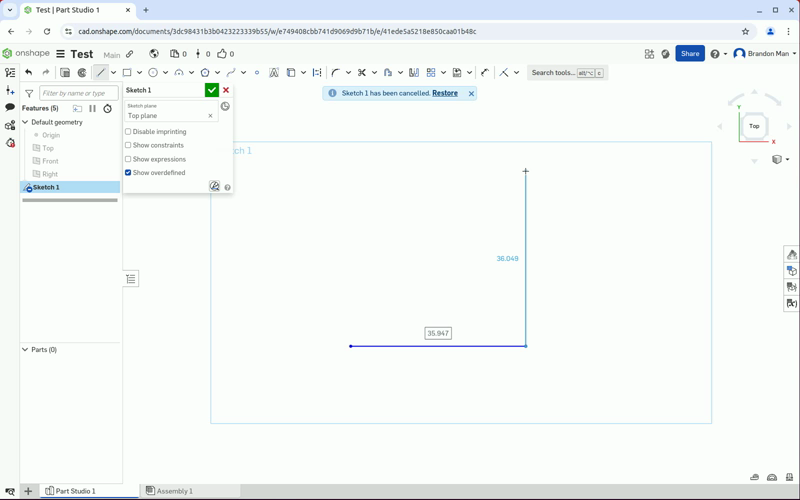
key_up(shift)
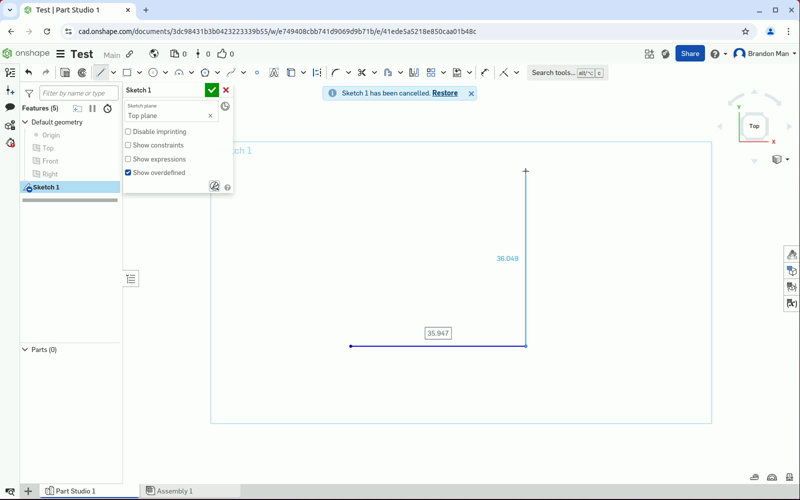
key_down(shift)
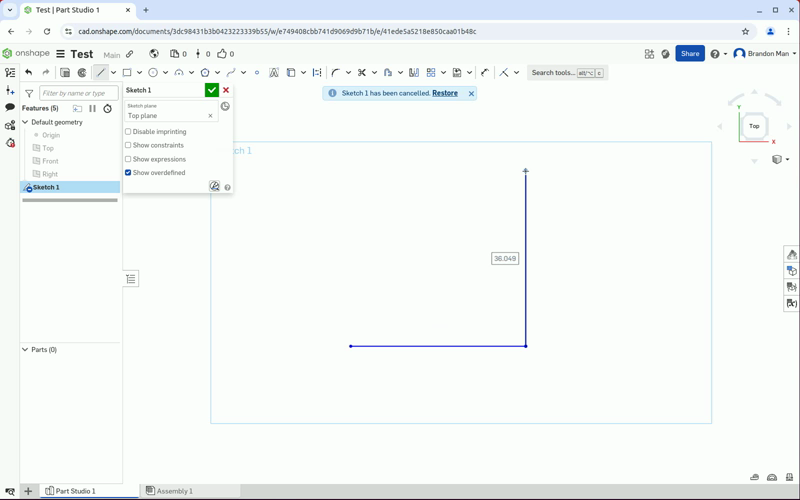
mouse_move(350, 170)
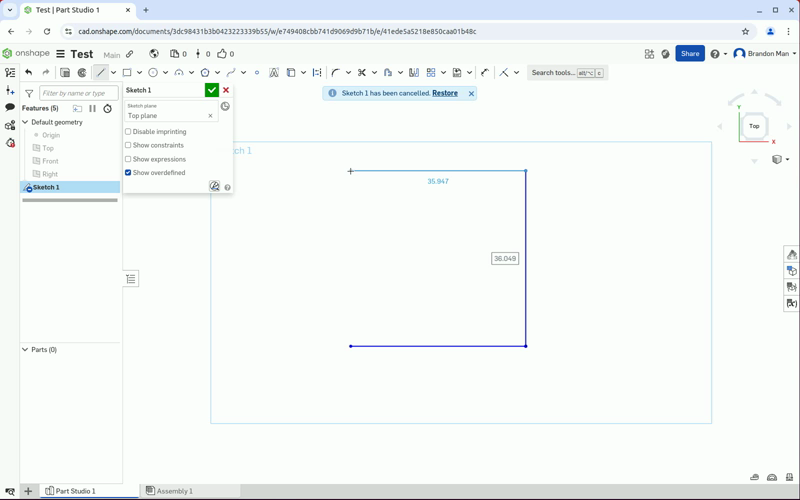
click(350, 170)
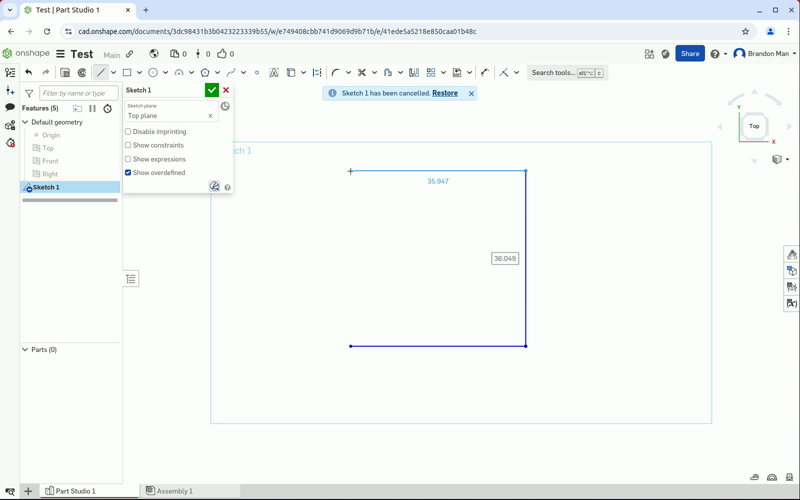
key_up(shift)
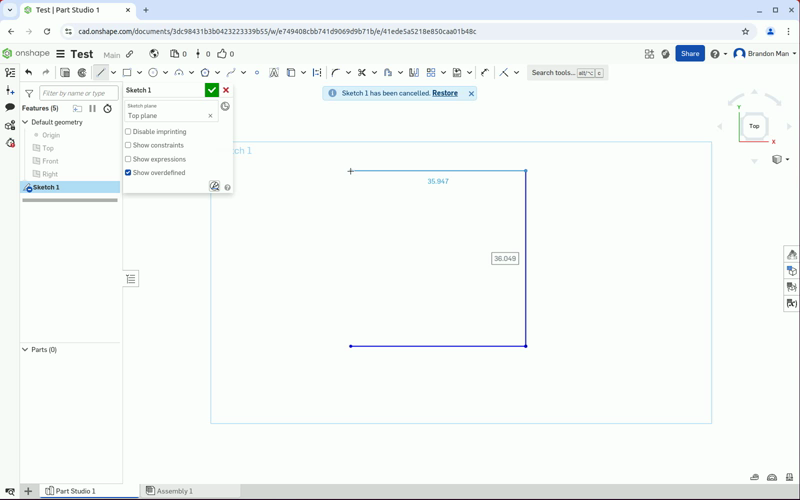
key_down(shift)
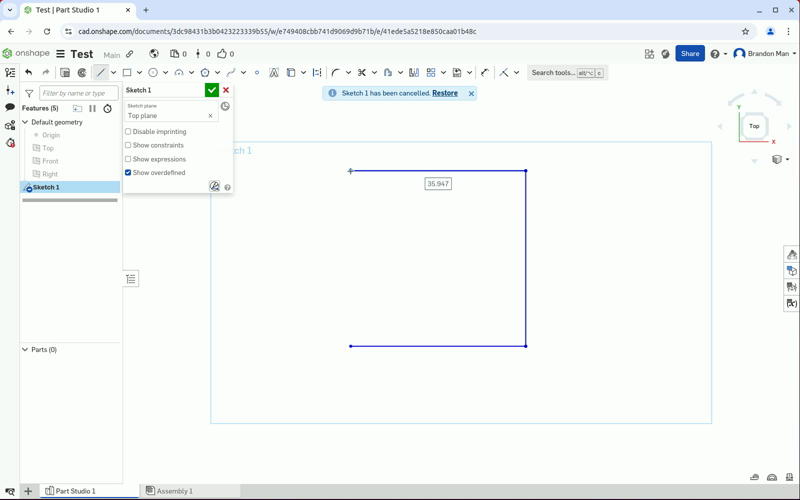
mouse_move(350, 346)
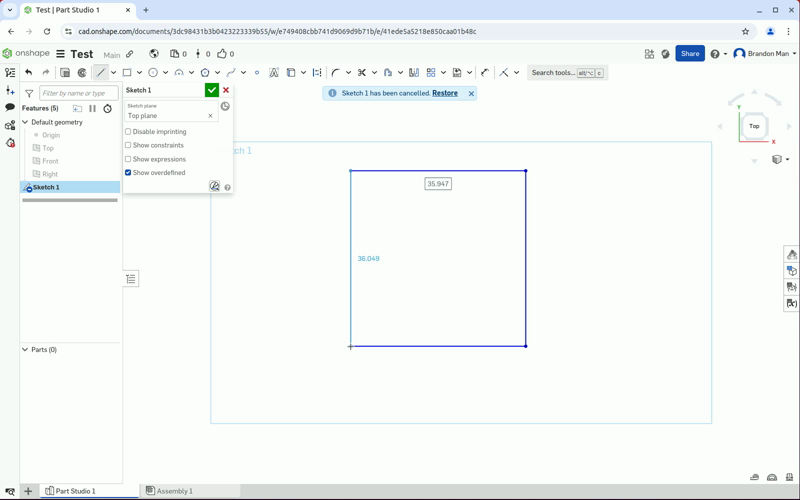
key_up(shift)
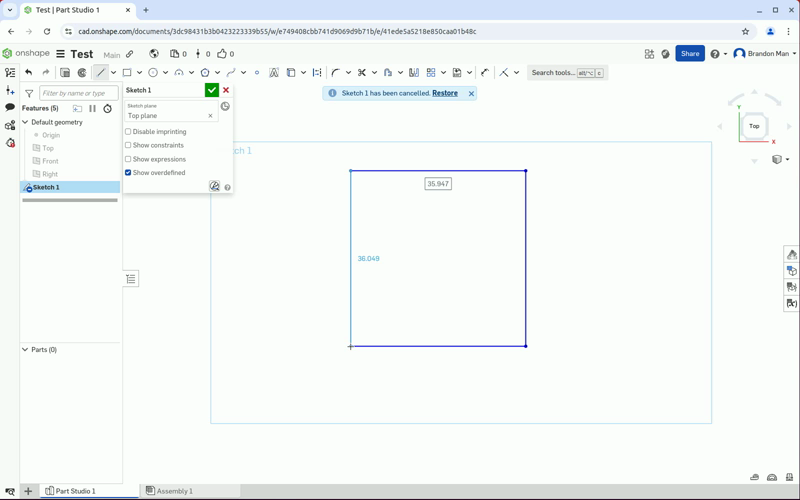
click(350, 346)
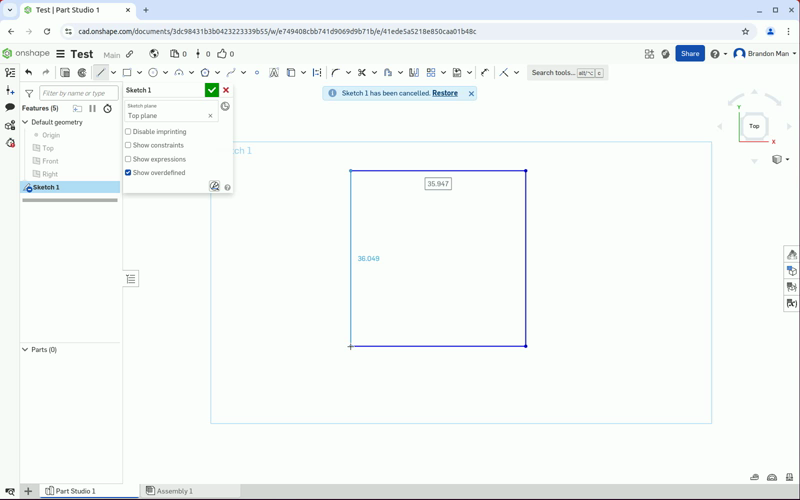
key(esc)
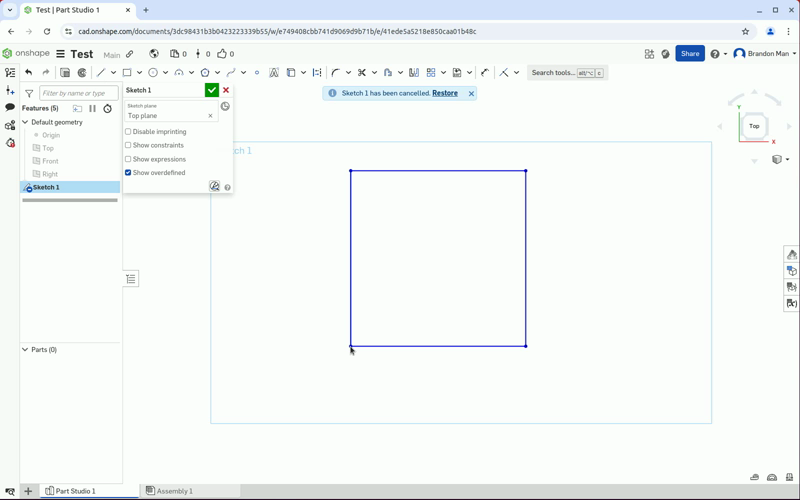
mouse_move(410, 324)
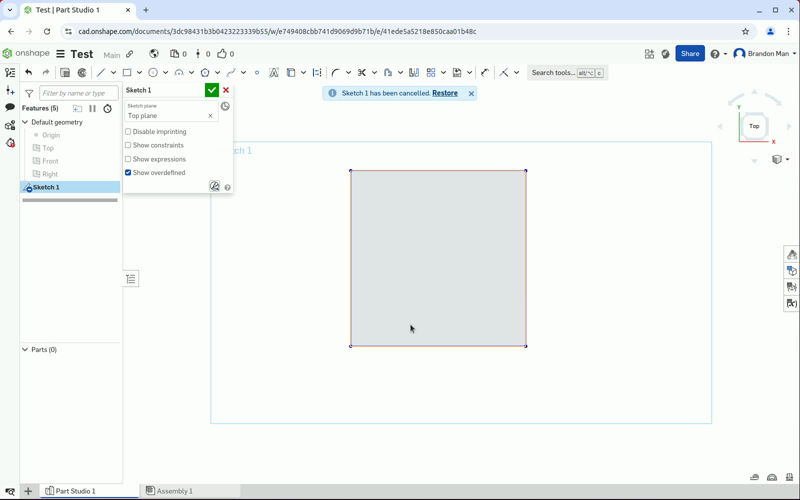
click(410, 324)
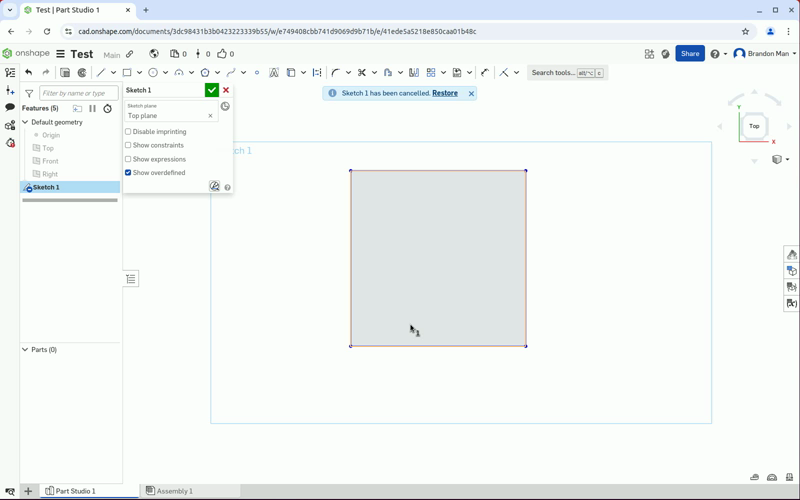
mouse_move(73, 352)
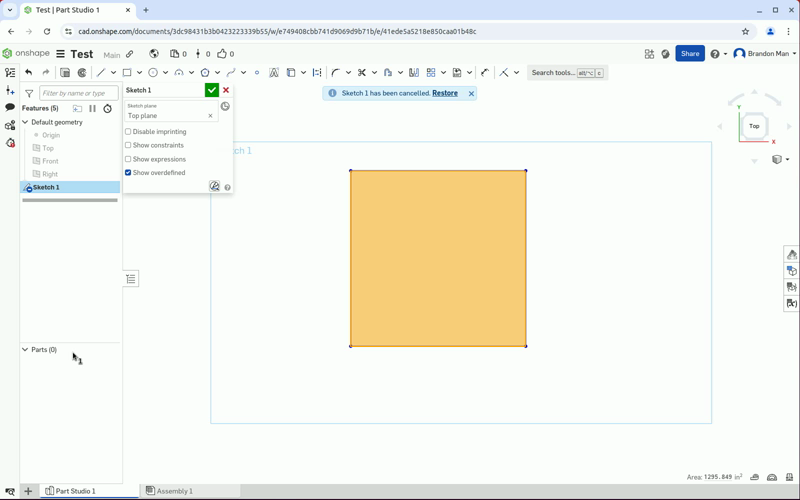
key(shift+y)
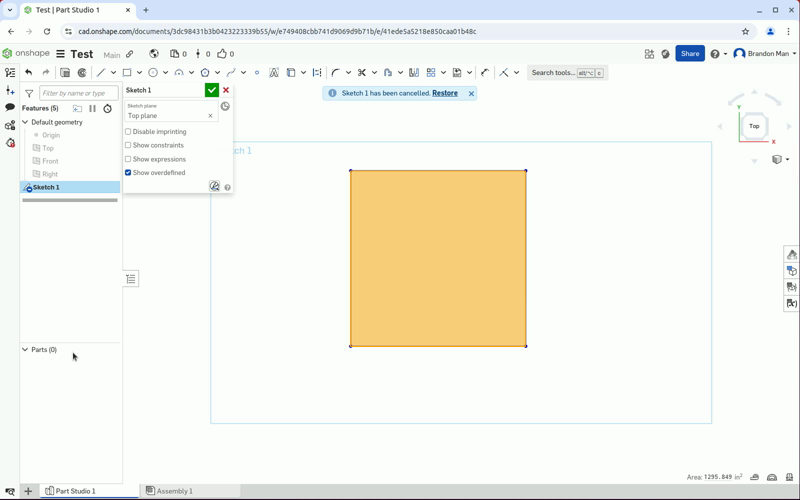
key(shift+e)
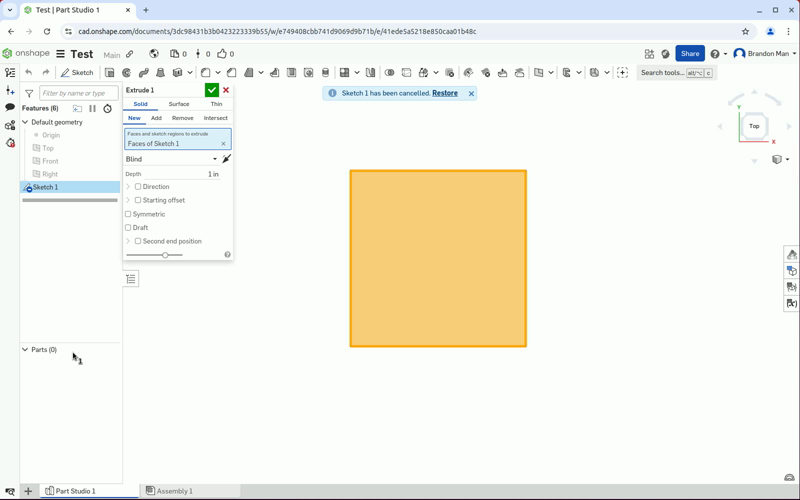
mouse_move(143, 106)
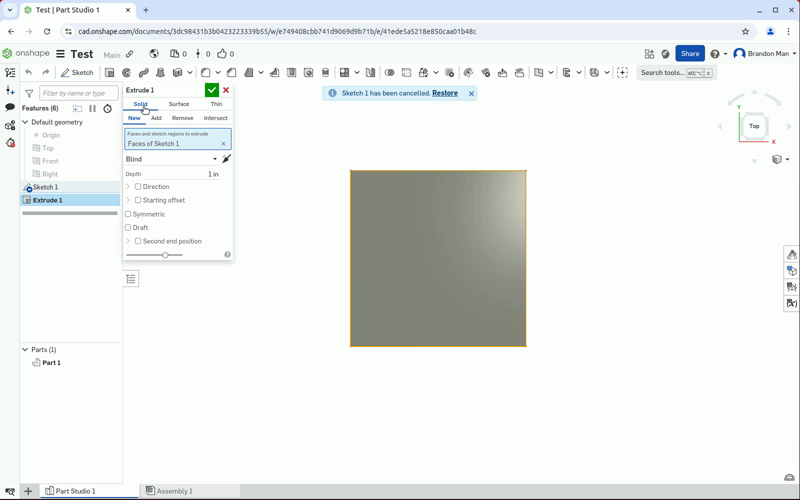
click(143, 106)
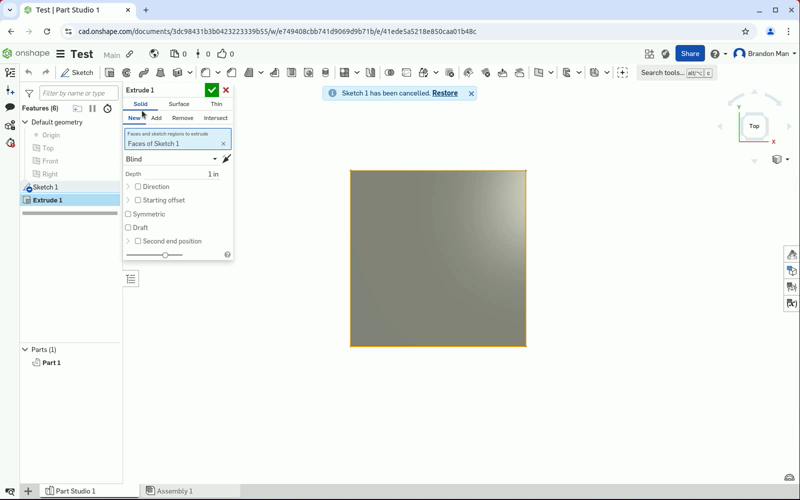
mouse_move(137, 120)
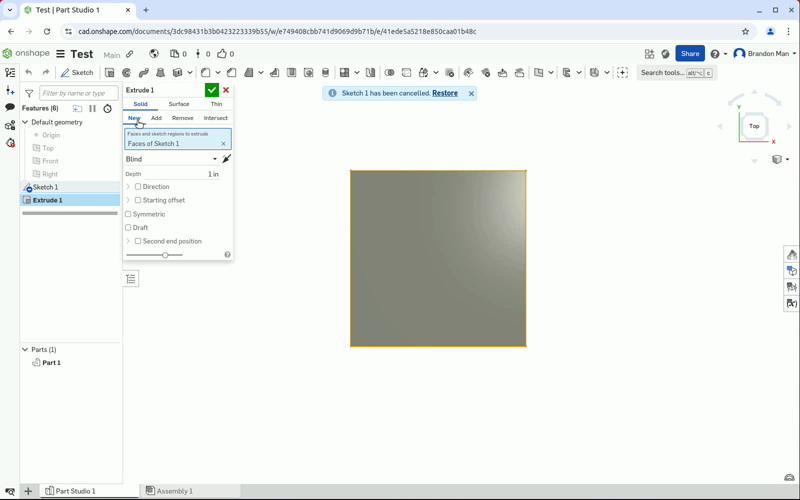
click(137, 120)
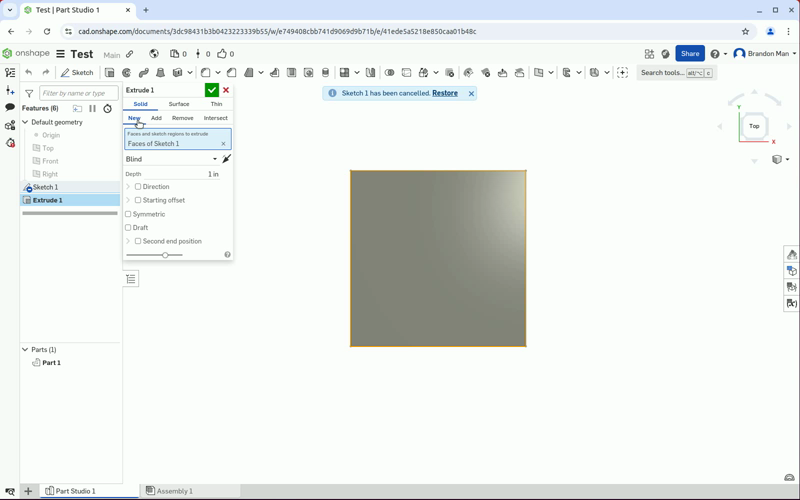
key(tab, 4)
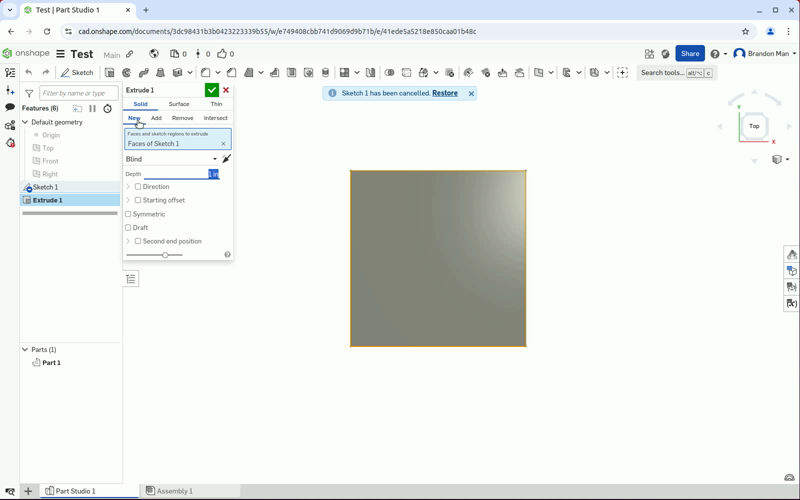
text(2.648)
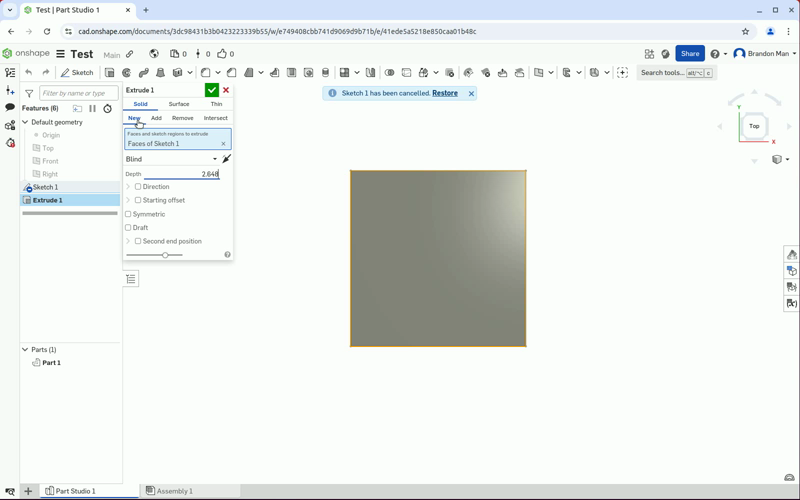
key(enter)
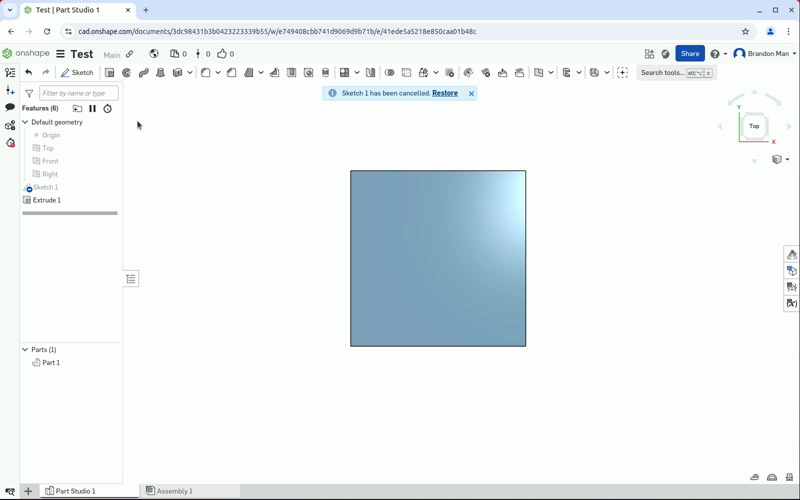
key(shift+h)
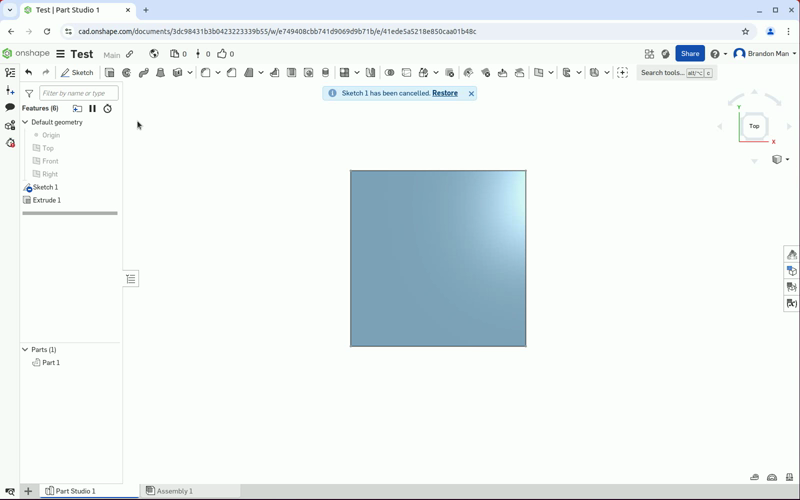
key(shift+h)
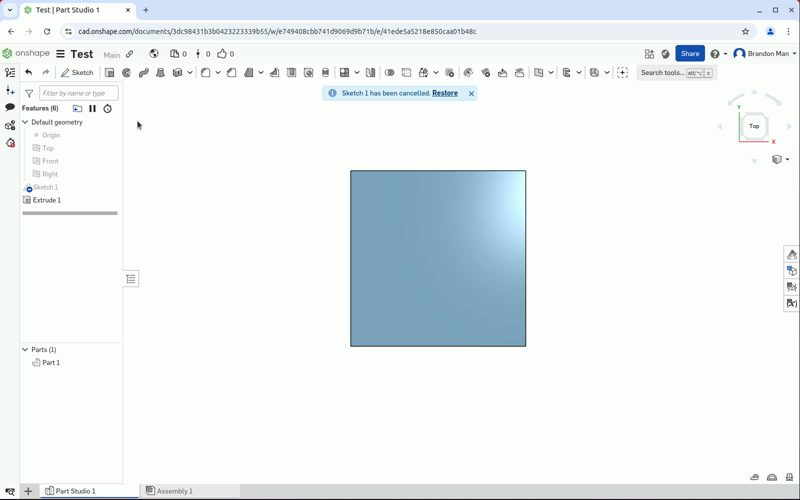
mouse_move(73, 189)
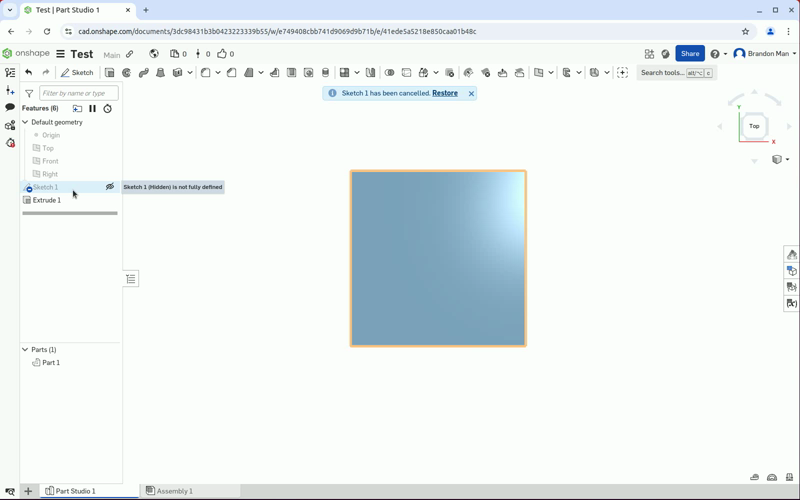
click(73, 189)
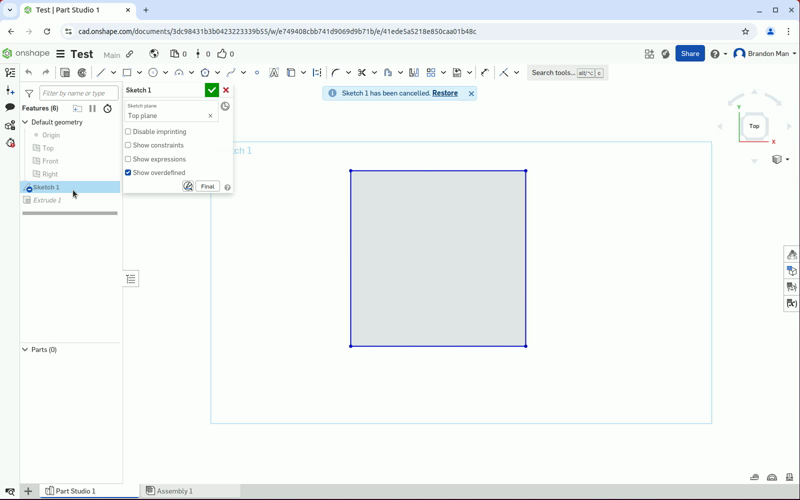
mouse_move(229, 92)
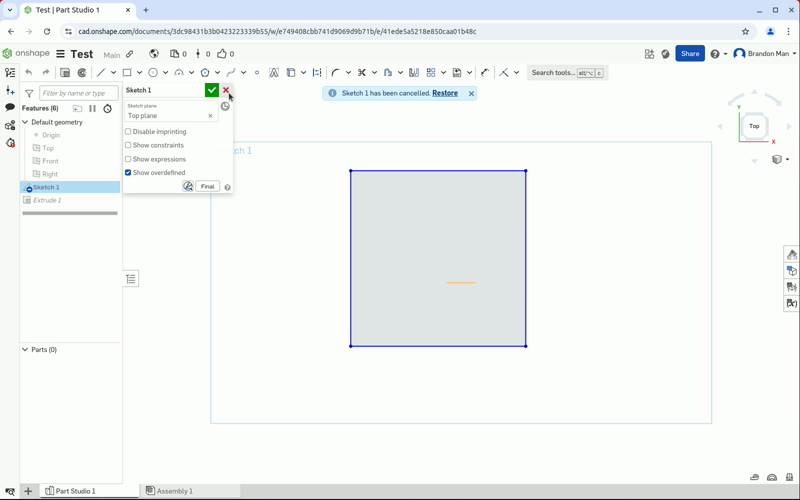
click(229, 92)
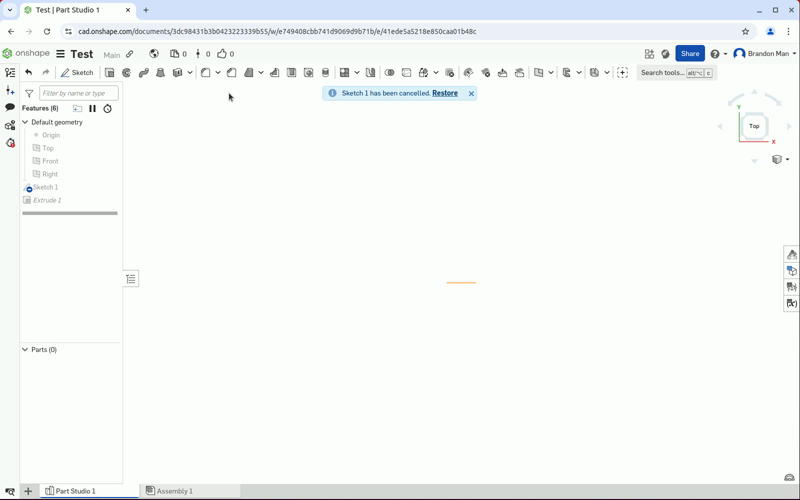
mouse_move(541, 75)
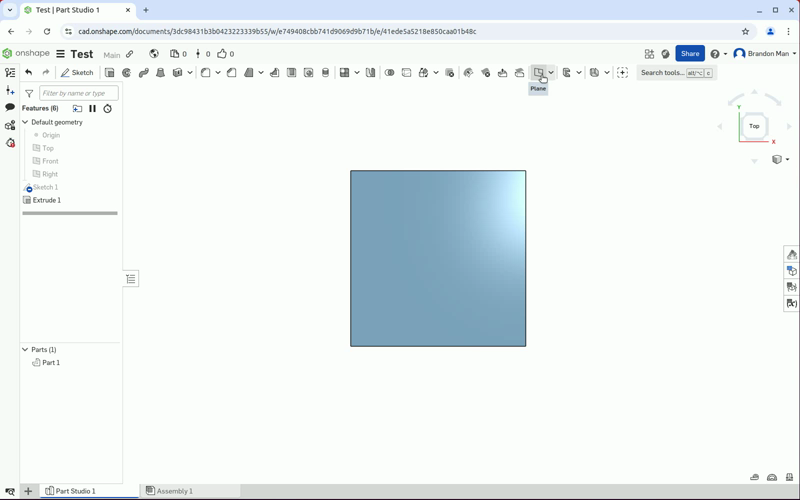
click(541, 75)
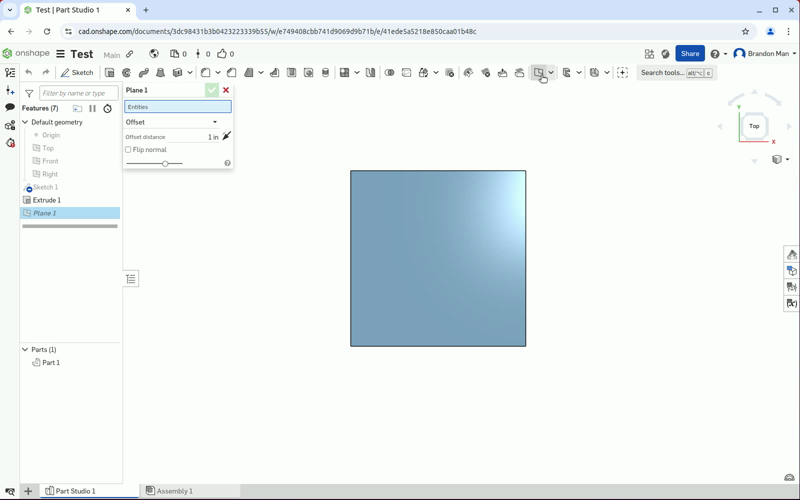
mouse_move(73, 150)
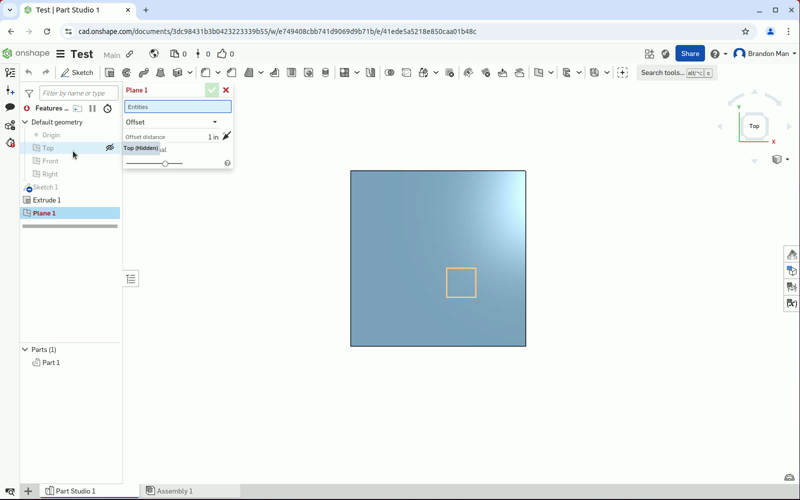
click(73, 150)
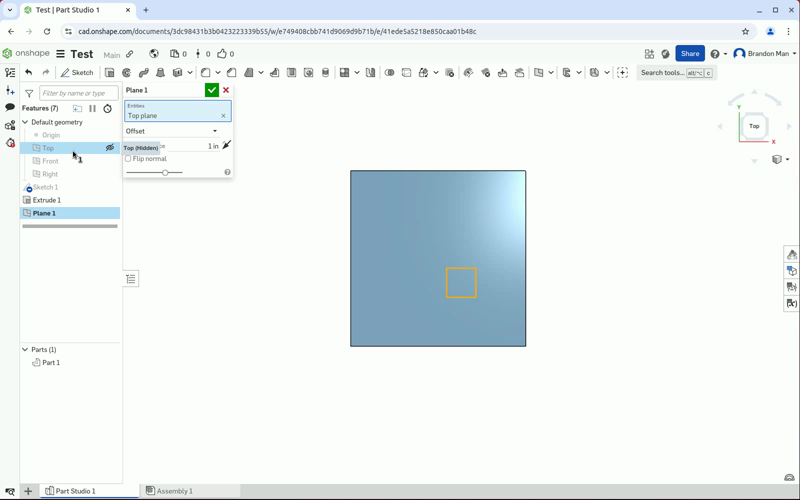
key(tab, 2)
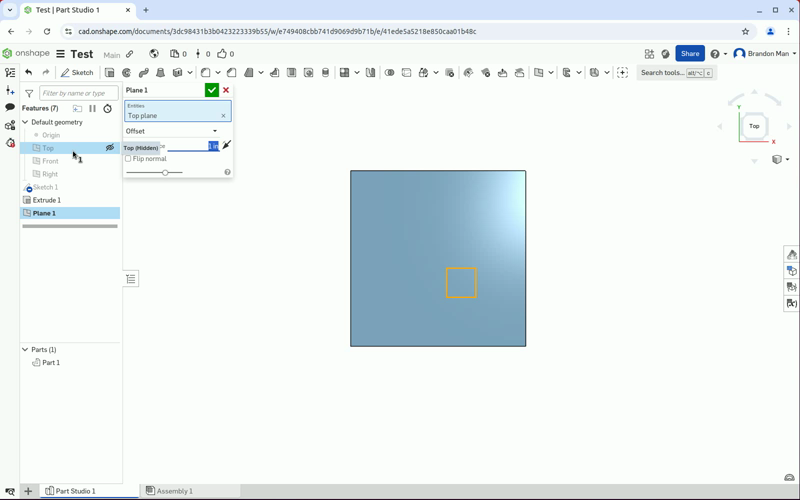
text(2.65)
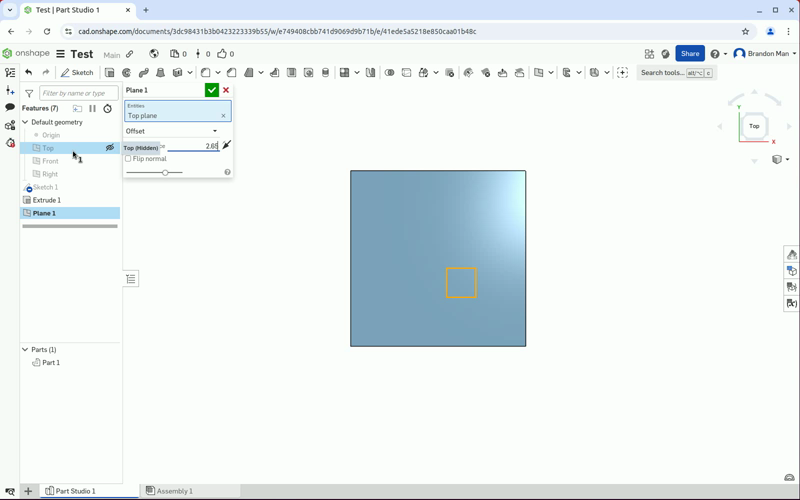
key(enter, 2)
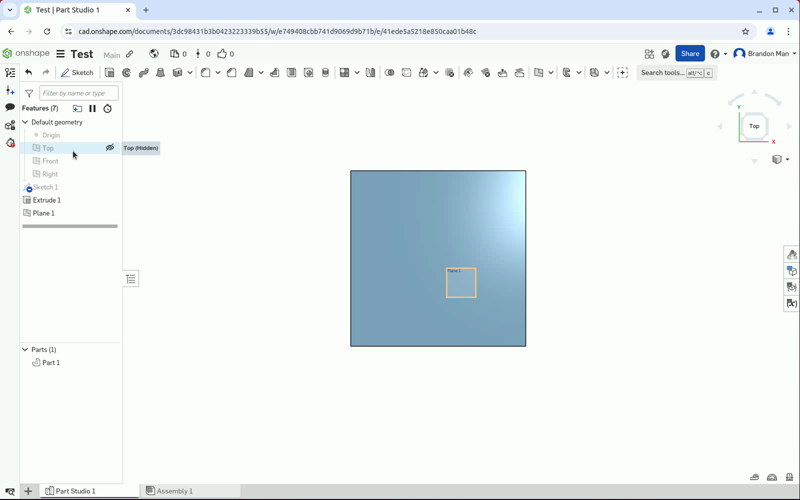
key(shift+s)
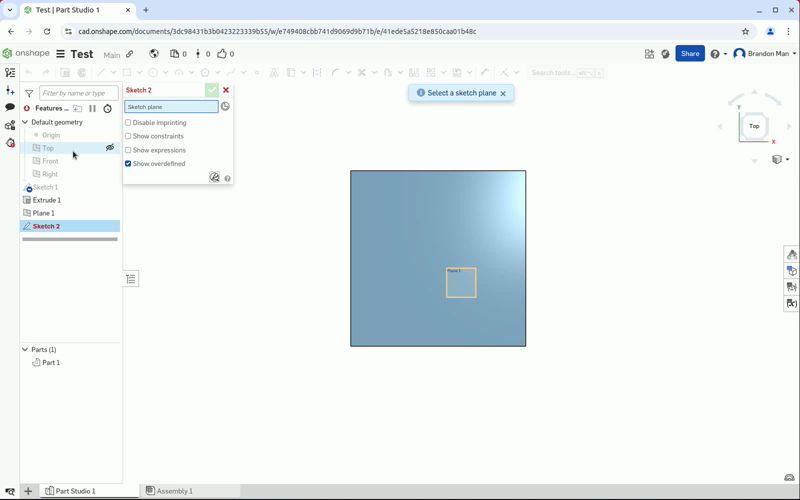
mouse_move(73, 215)
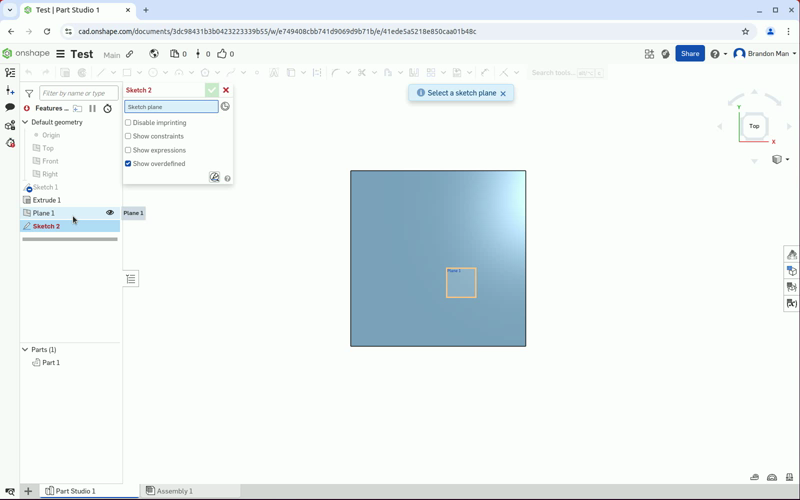
click(73, 215)
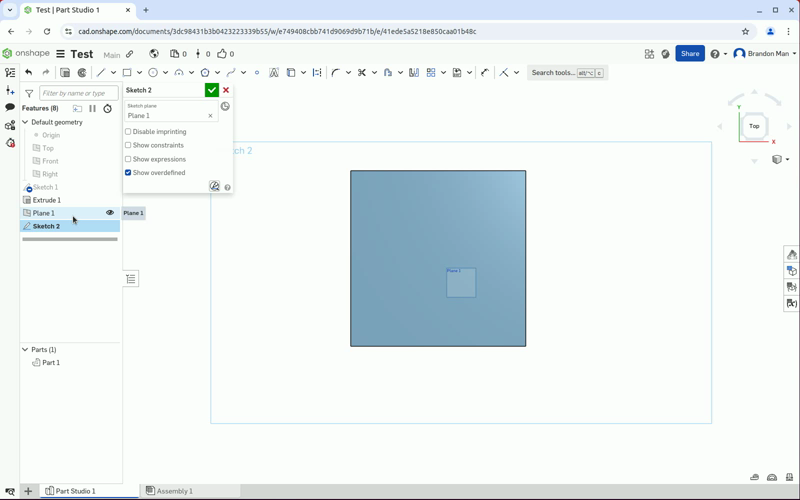
mouse_move(73, 352)
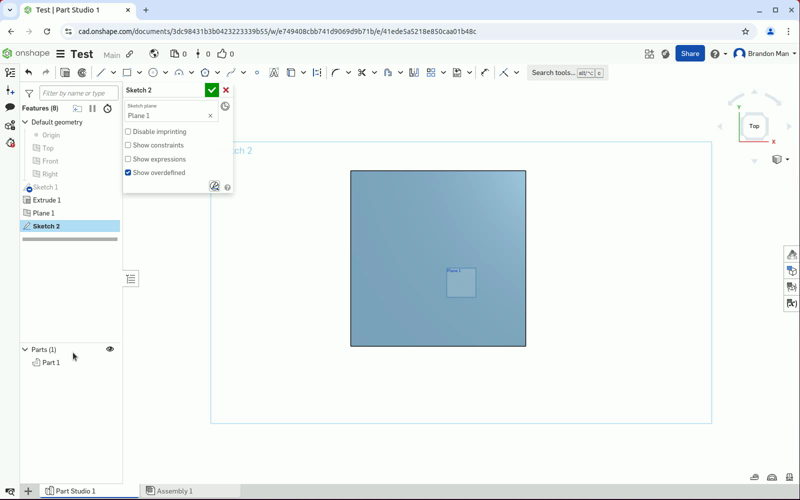
key(y)
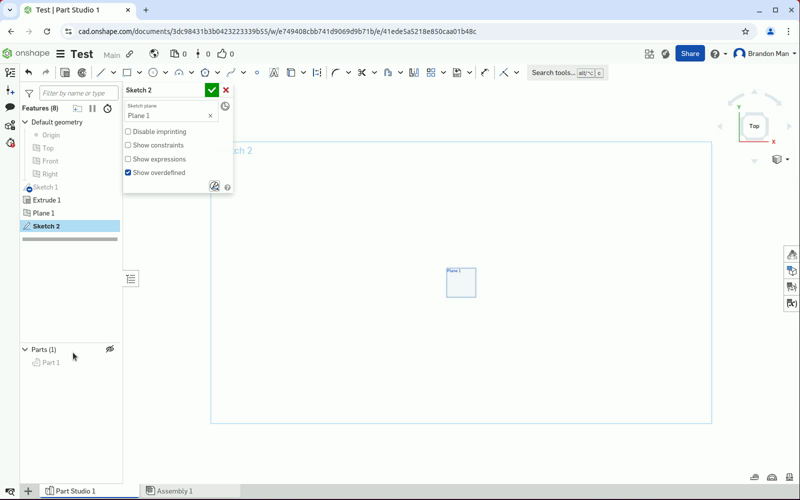
key(l)
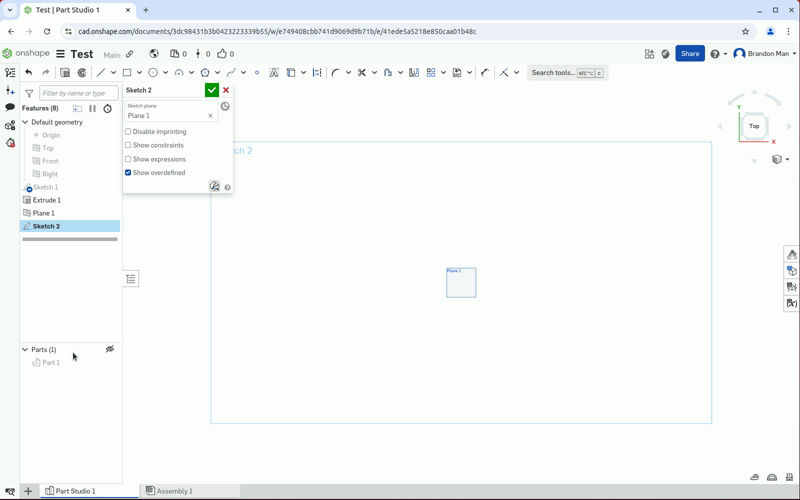
key_down(shift)
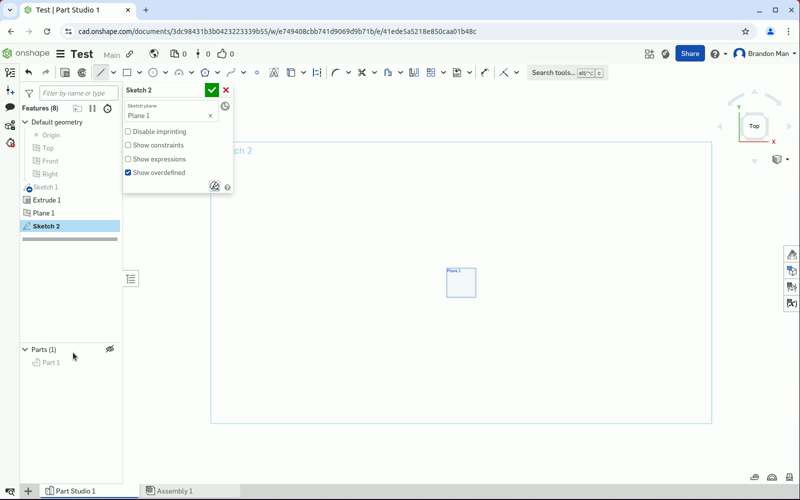
mouse_move(350, 178)
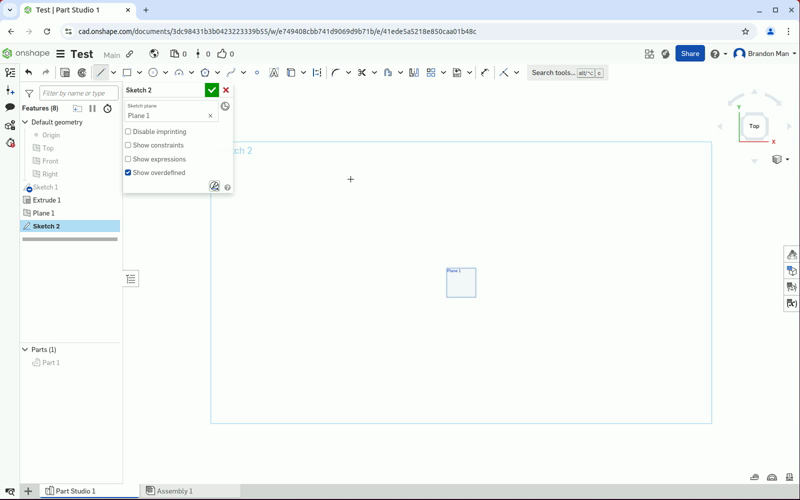
click(350, 178)
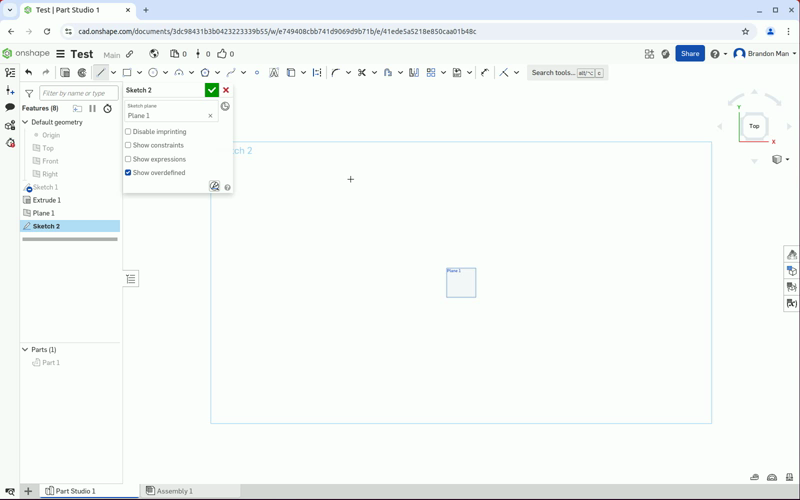
key_up(shift)
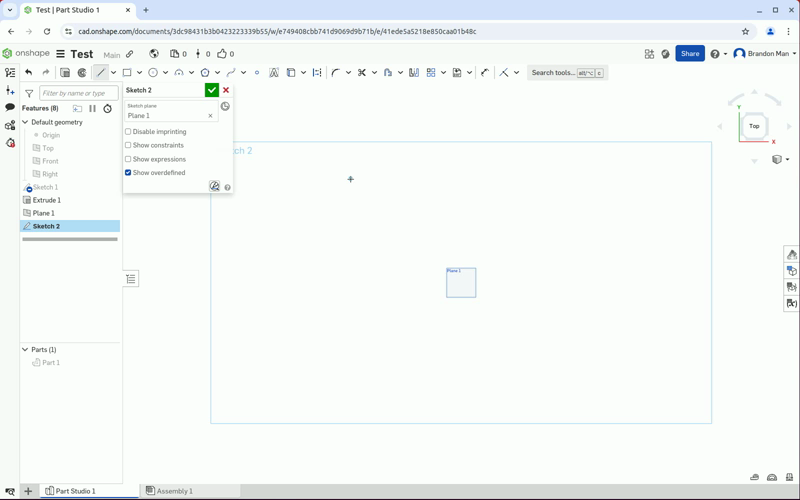
key_down(shift)
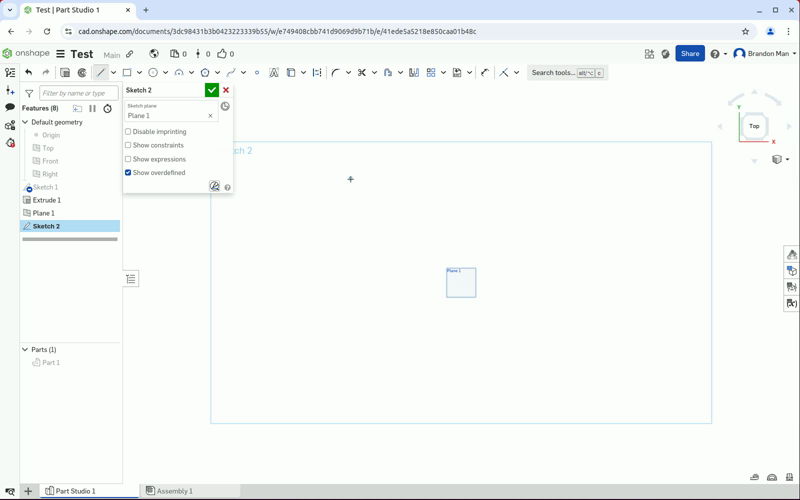
mouse_move(525, 178)
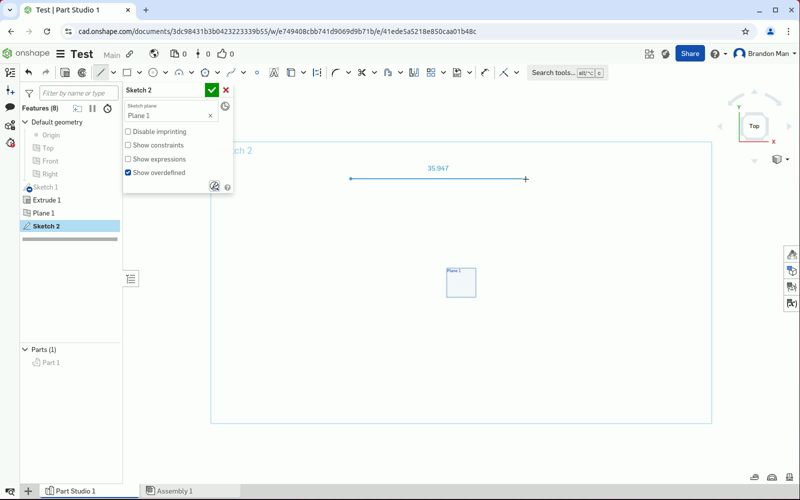
click(525, 178)
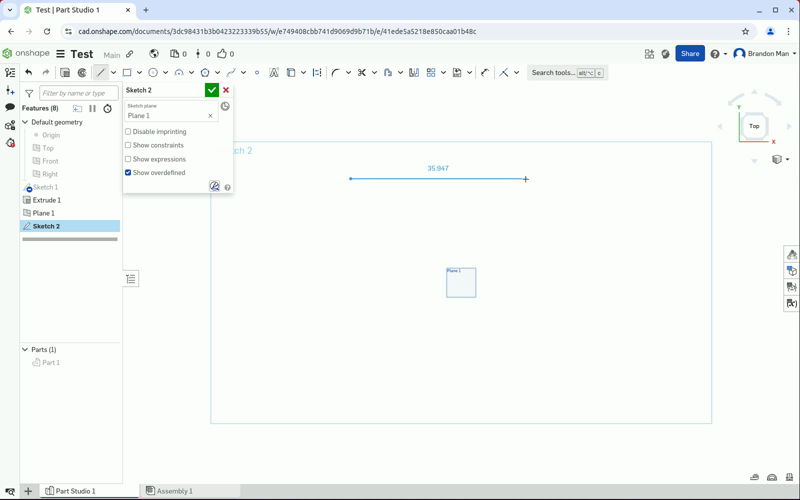
key_up(shift)
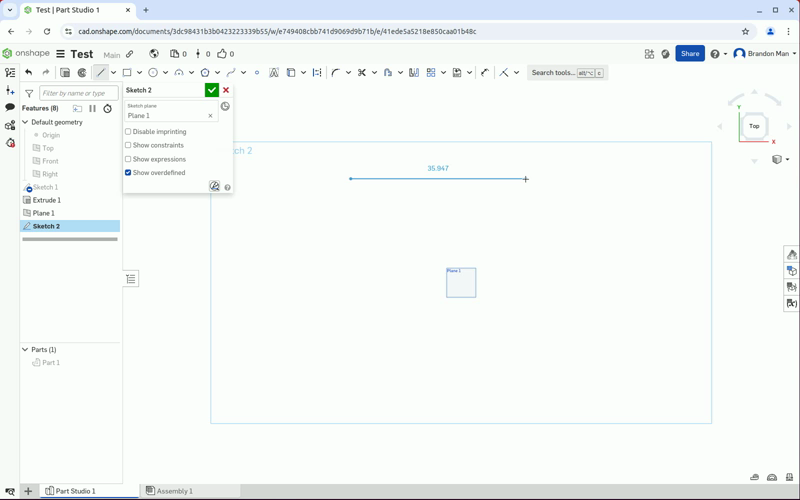
key_down(shift)
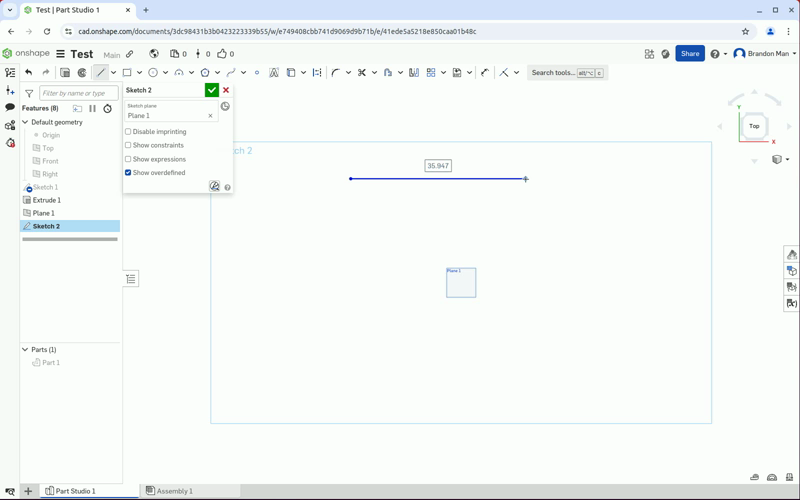
mouse_move(555, 178)
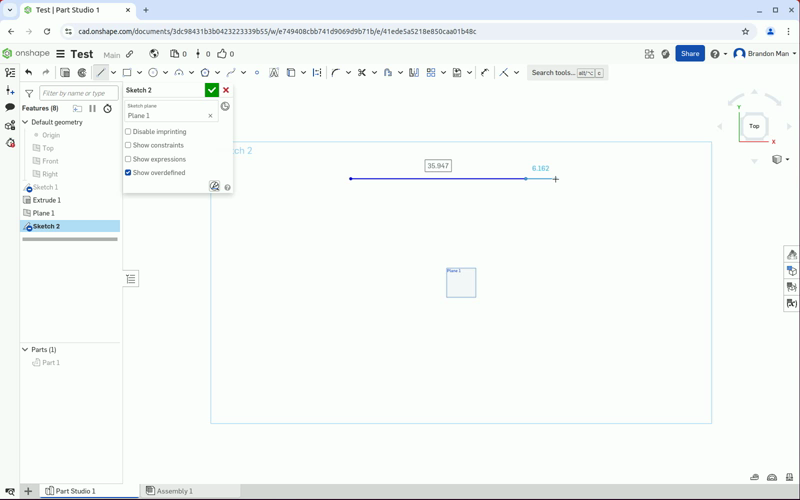
mouse_move(525, 169)
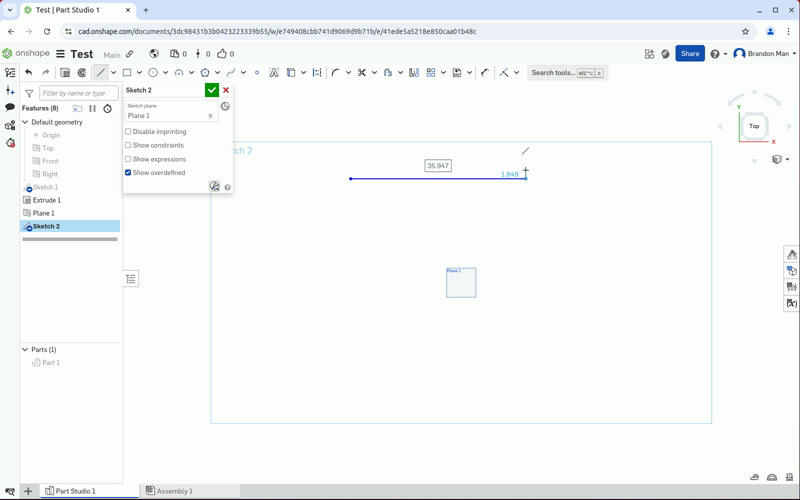
click(525, 169)
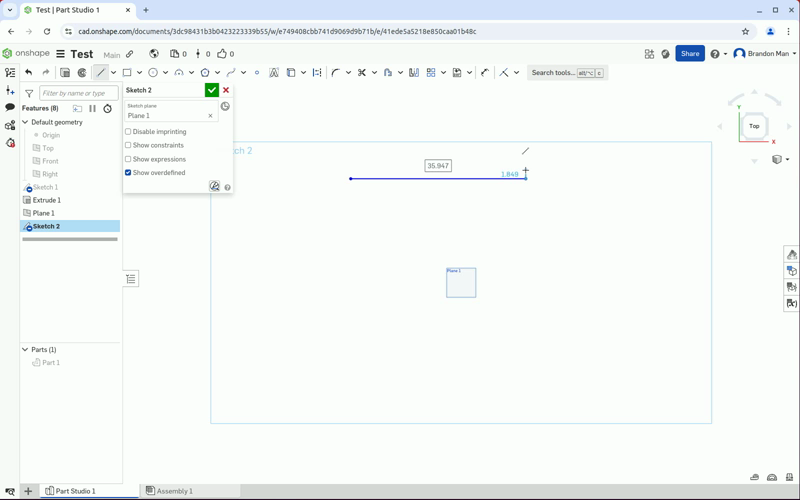
key_up(shift)
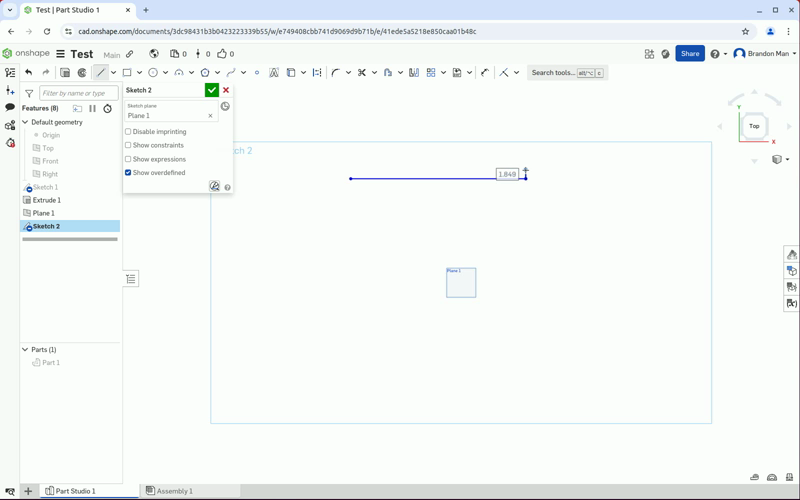
key_down(shift)
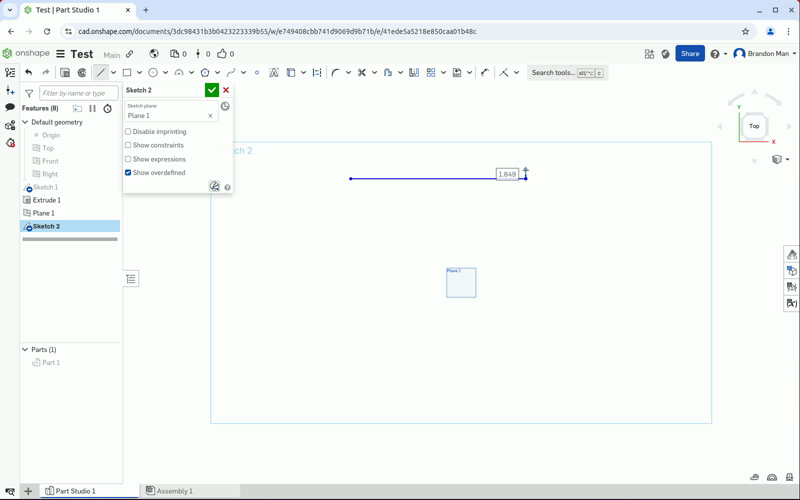
mouse_move(350, 169)
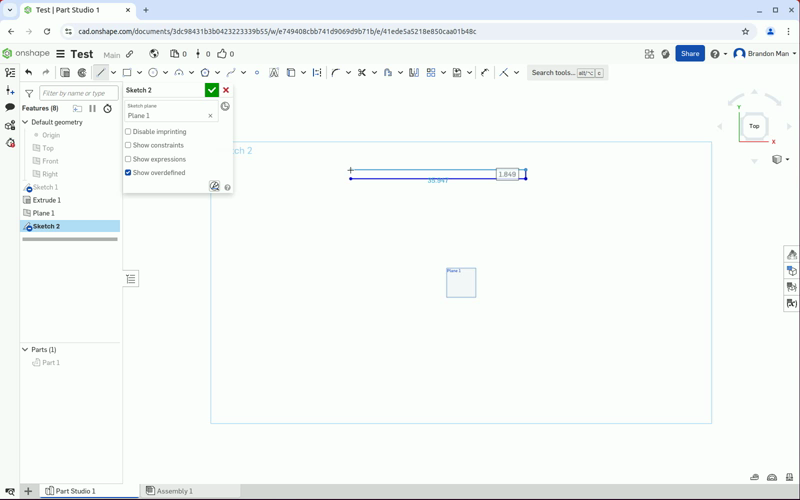
click(350, 169)
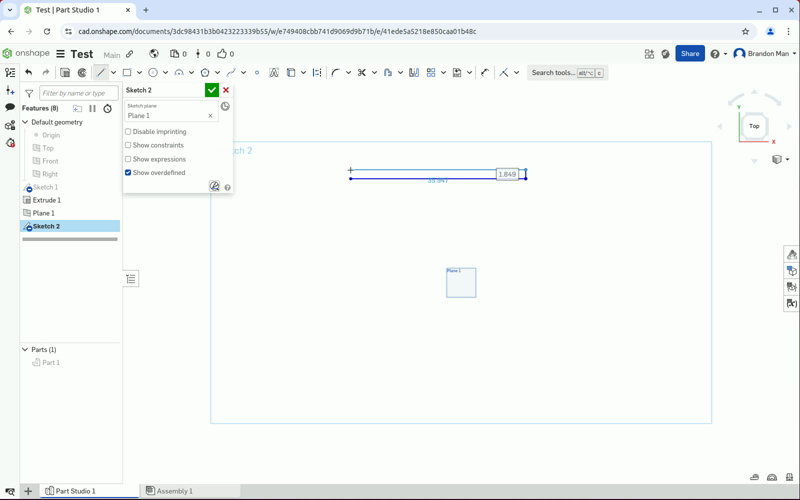
key_up(shift)
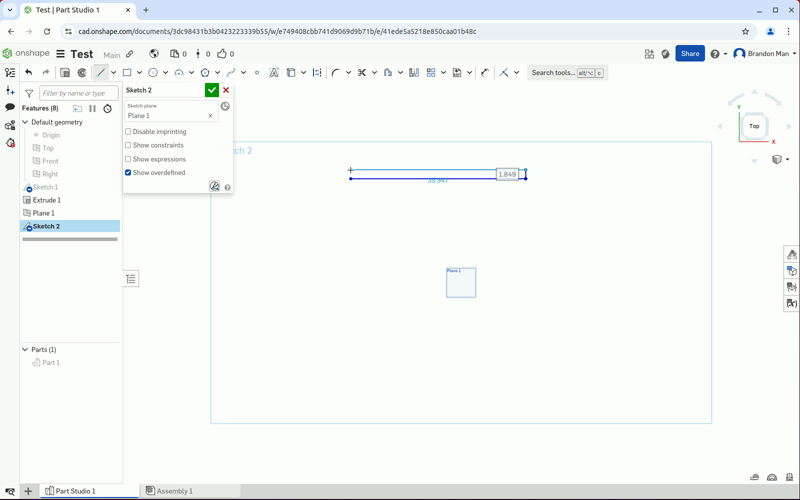
mouse_move(380, 169)
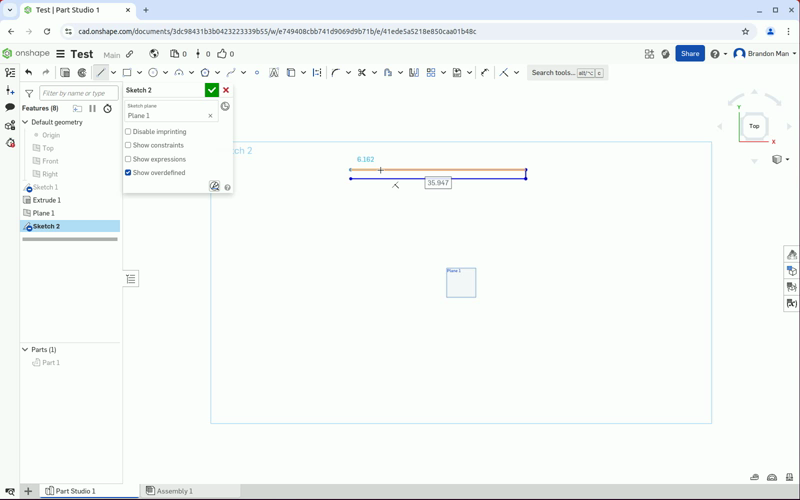
key_down(shift)
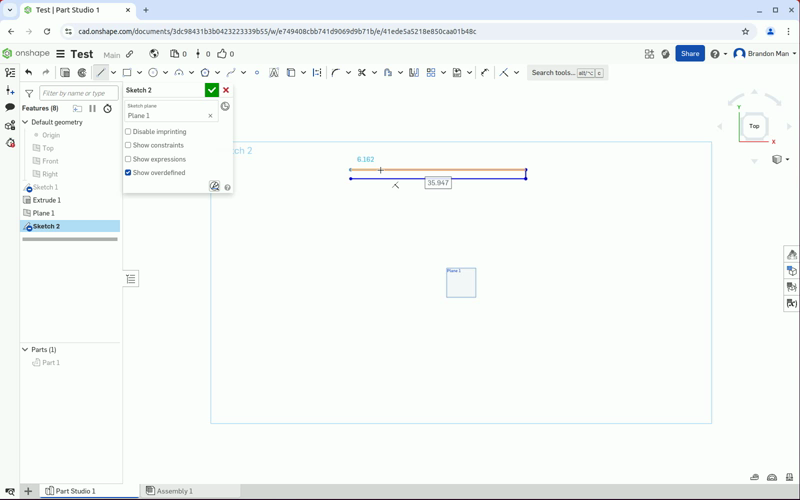
mouse_move(350, 178)
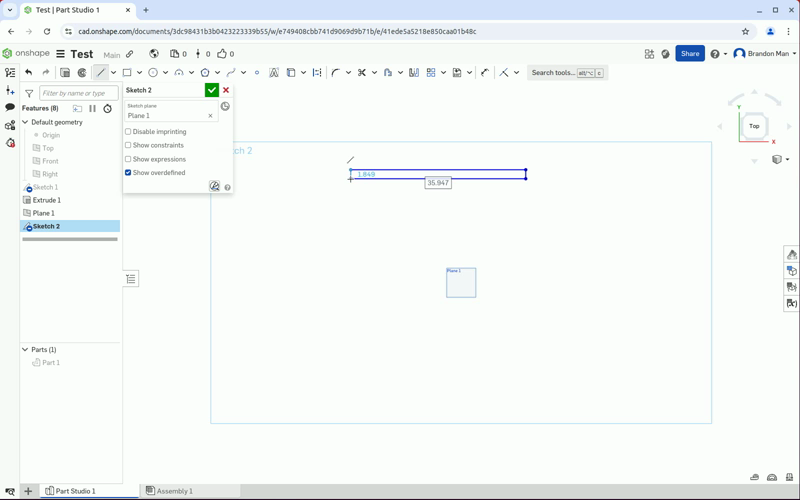
key_up(shift)
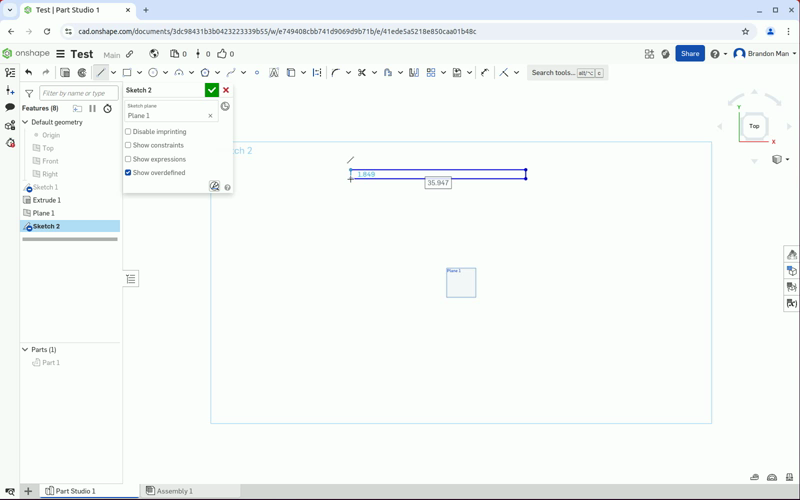
click(350, 178)
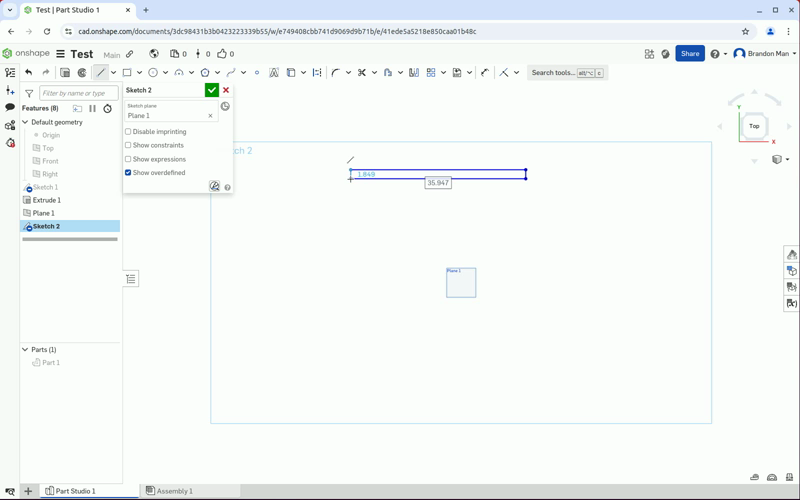
key(esc)
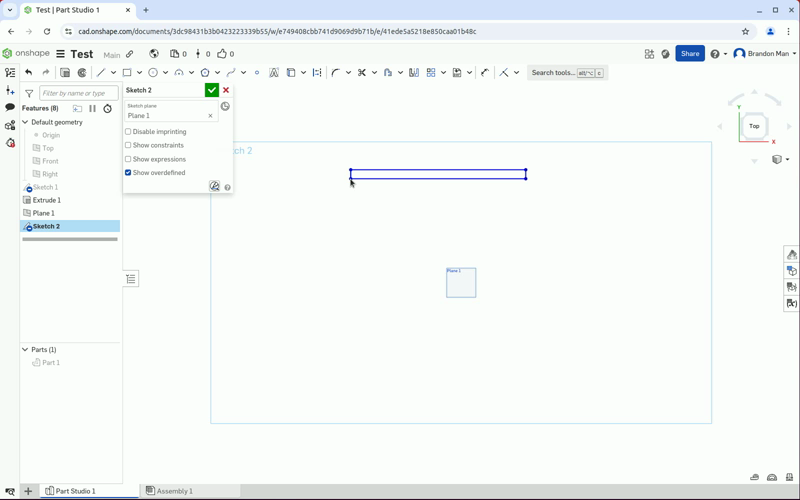
mouse_move(361, 176)
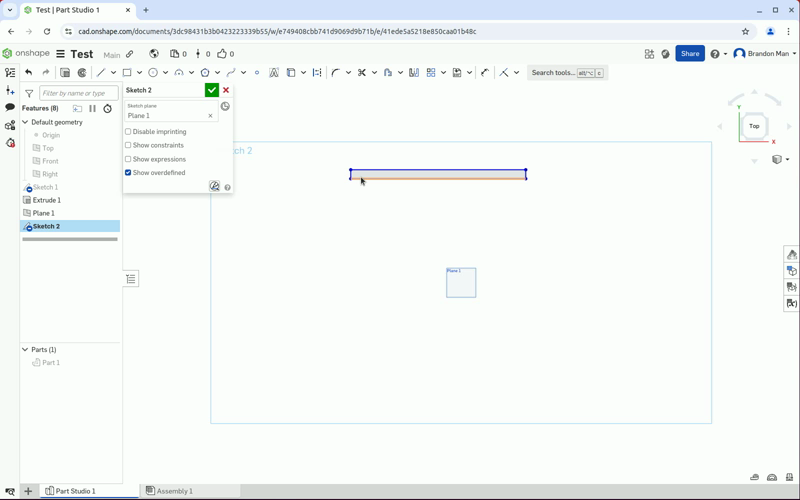
scroll(6)
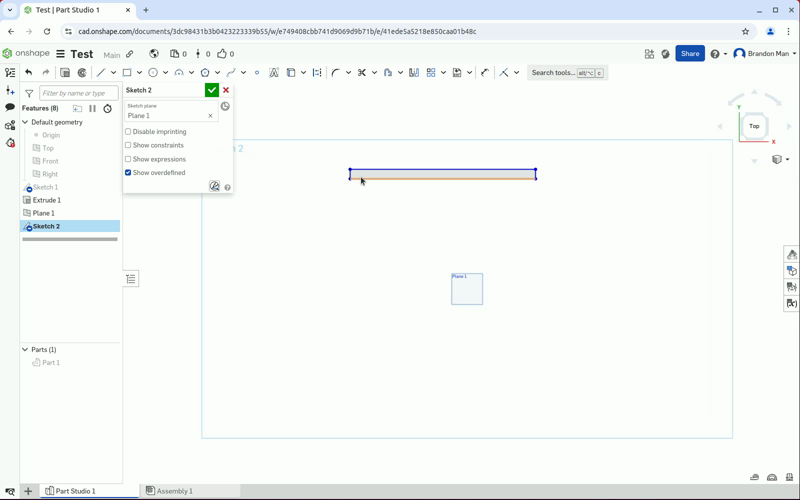
scroll(6)
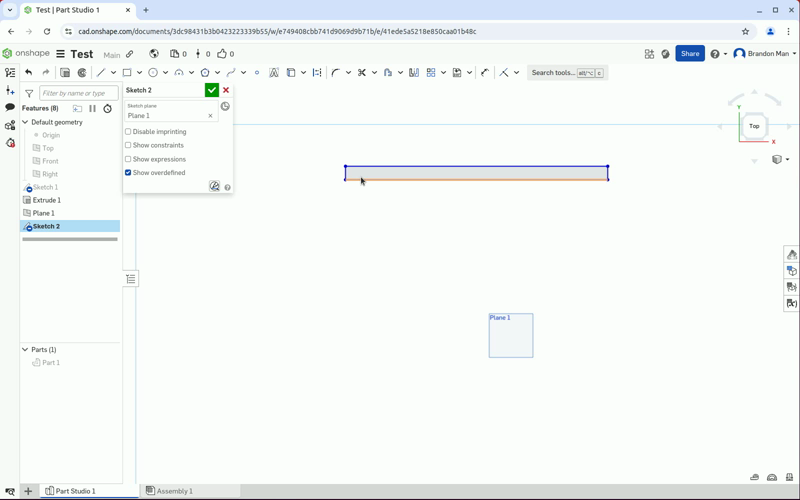
scroll(6)
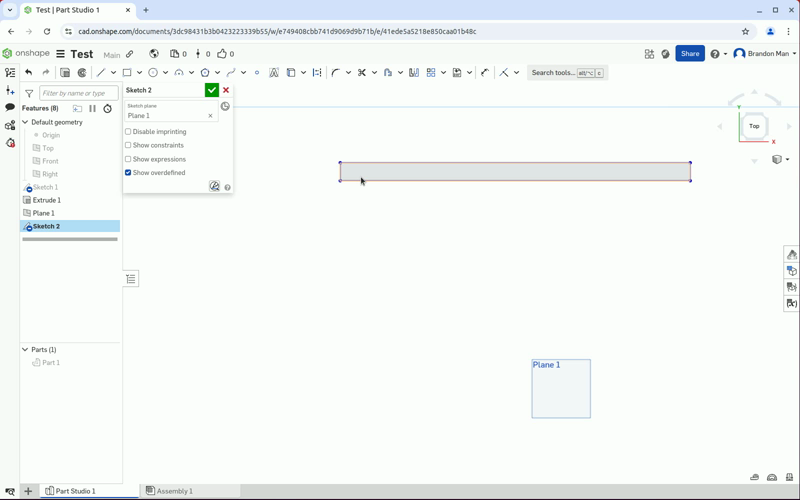
scroll(6)
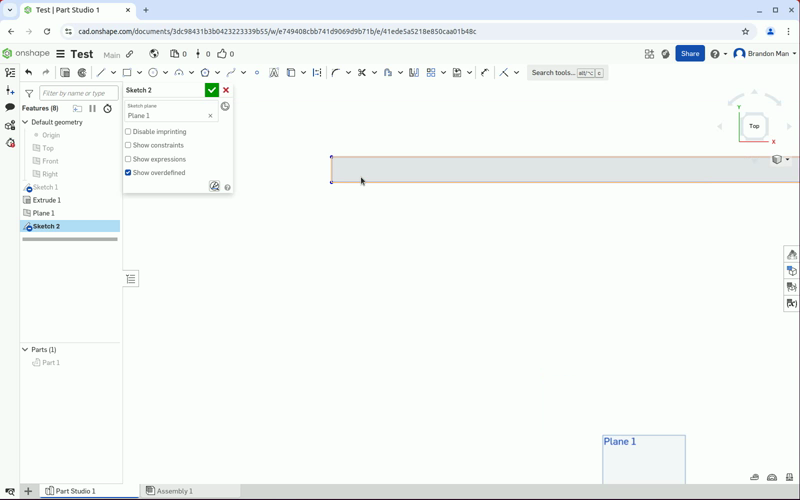
scroll(6)
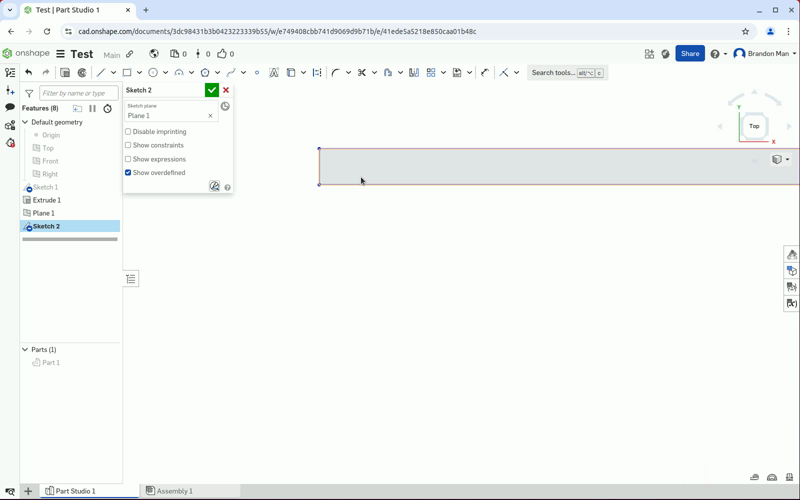
scroll(6)
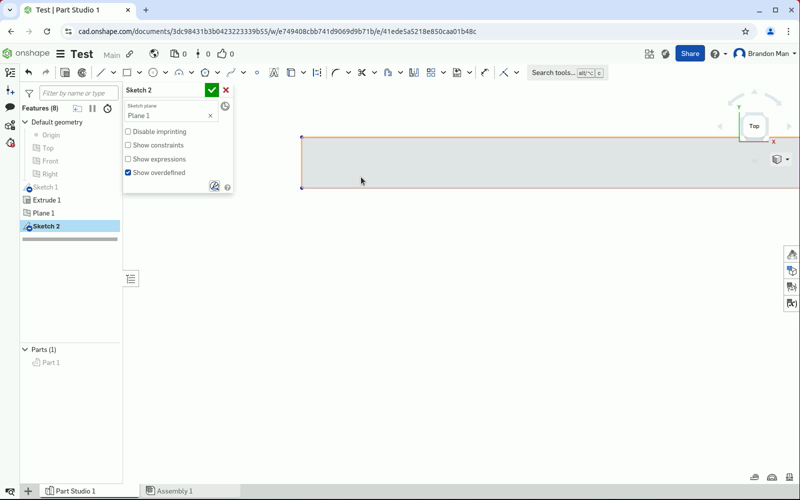
scroll(6)
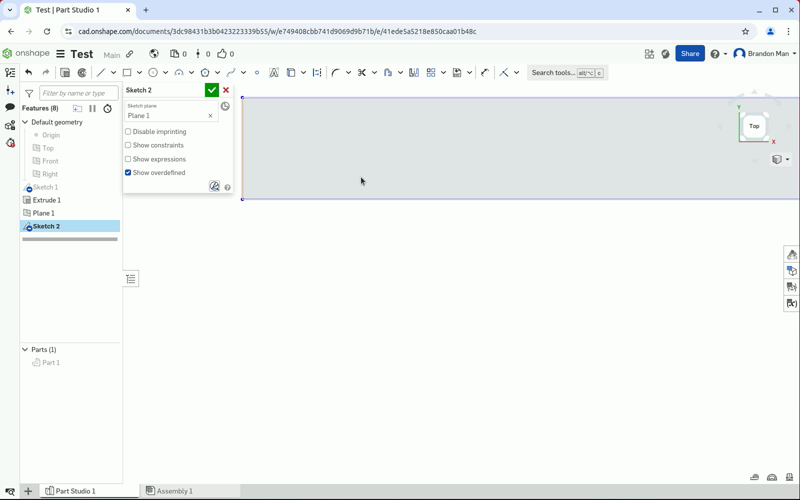
click(361, 176)
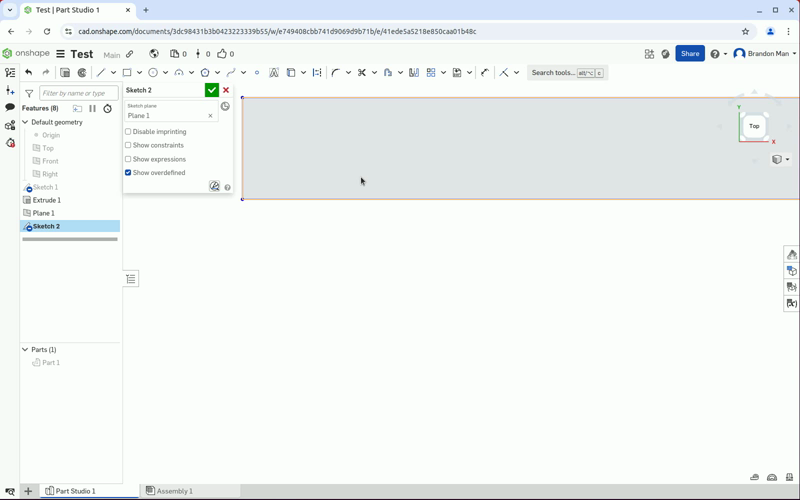
scroll(-6)
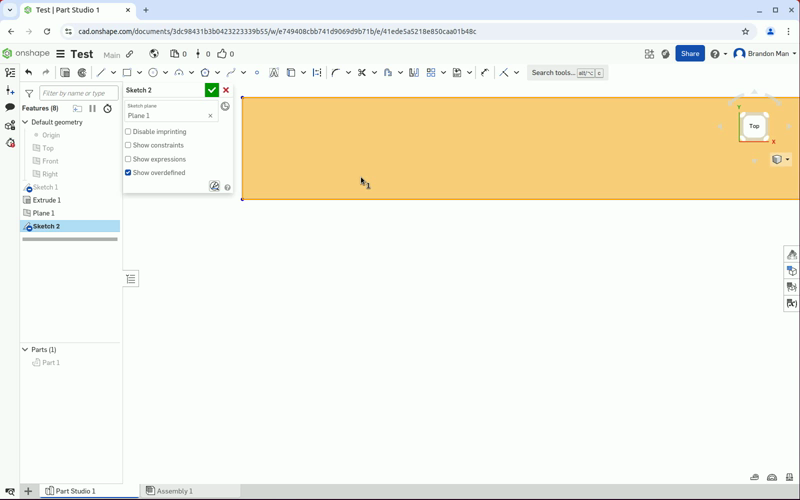
scroll(-6)
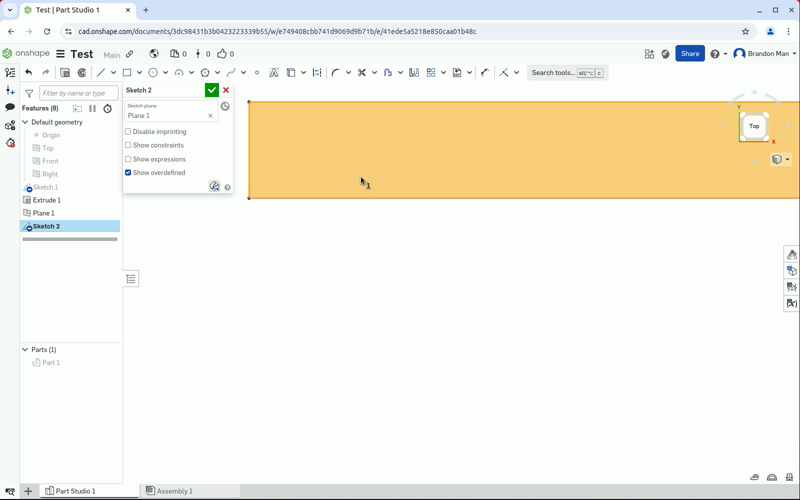
scroll(-6)
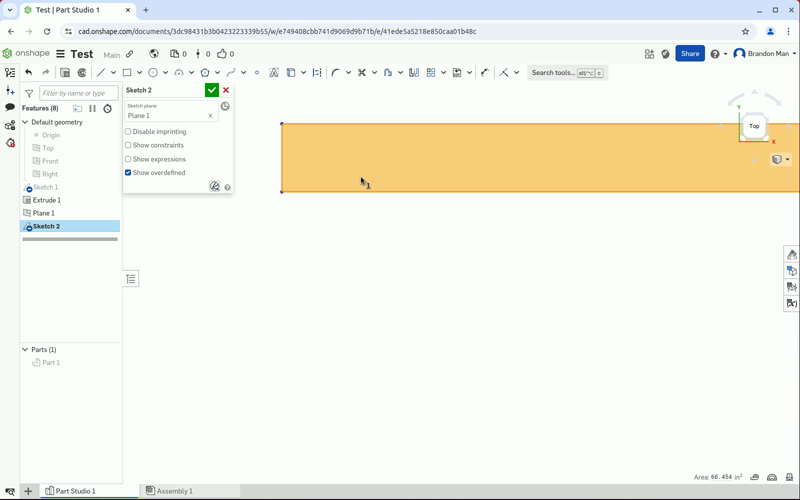
scroll(-6)
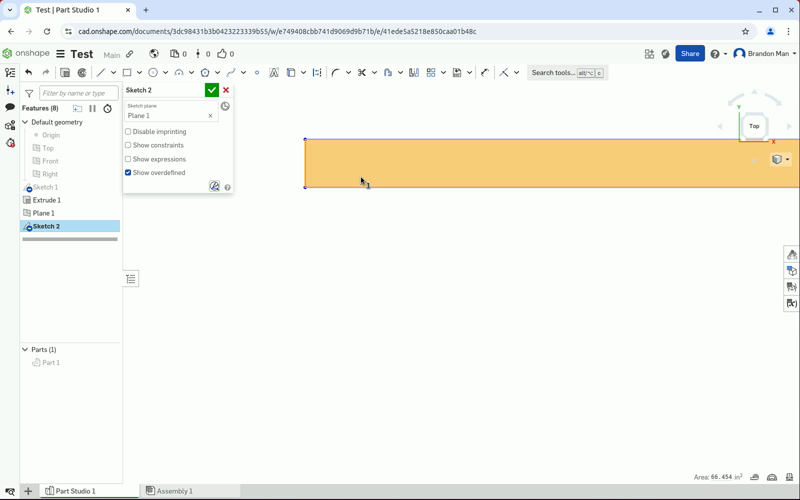
scroll(-6)
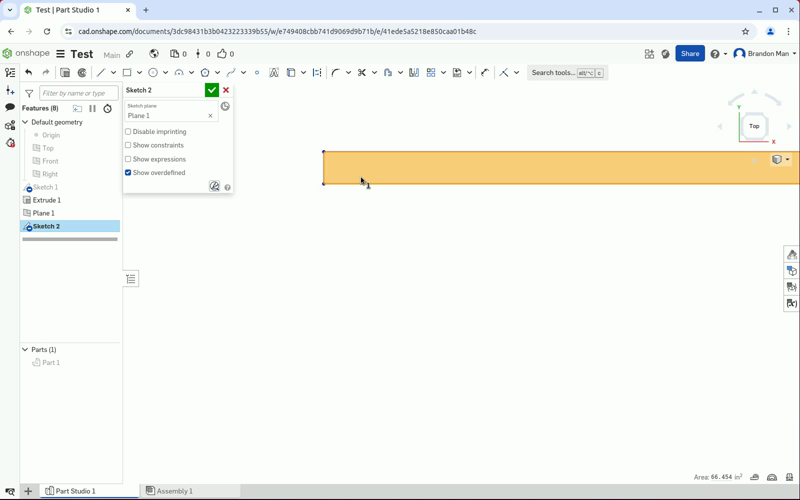
scroll(-6)
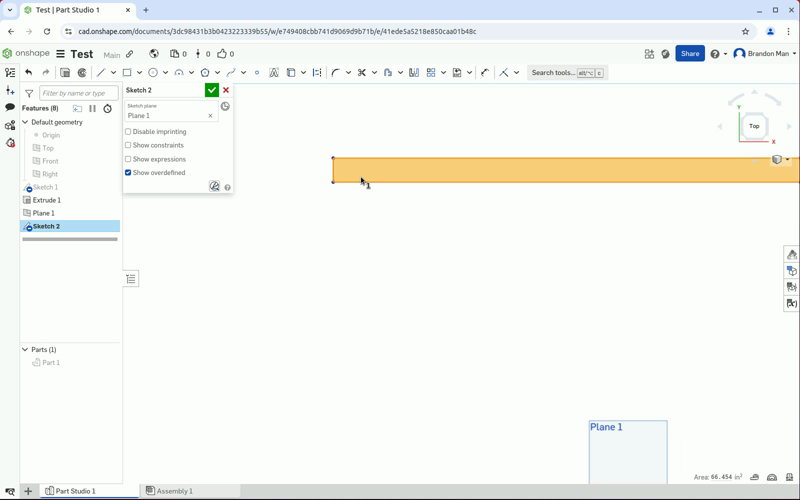
scroll(-6)
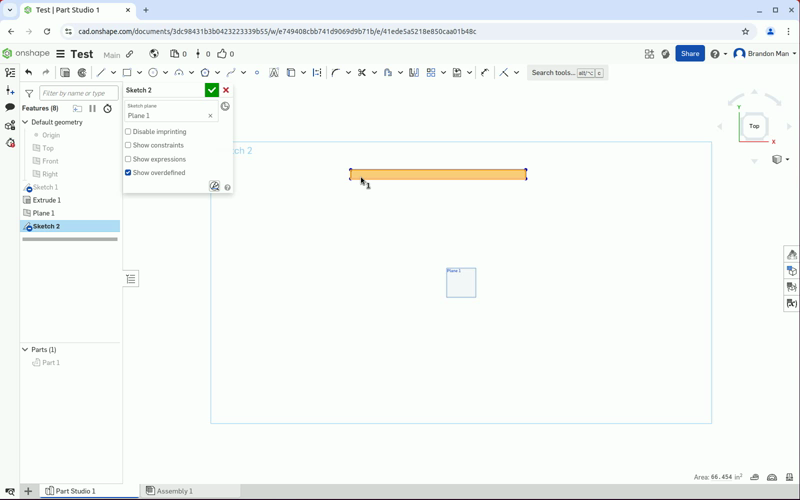
mouse_move(73, 352)
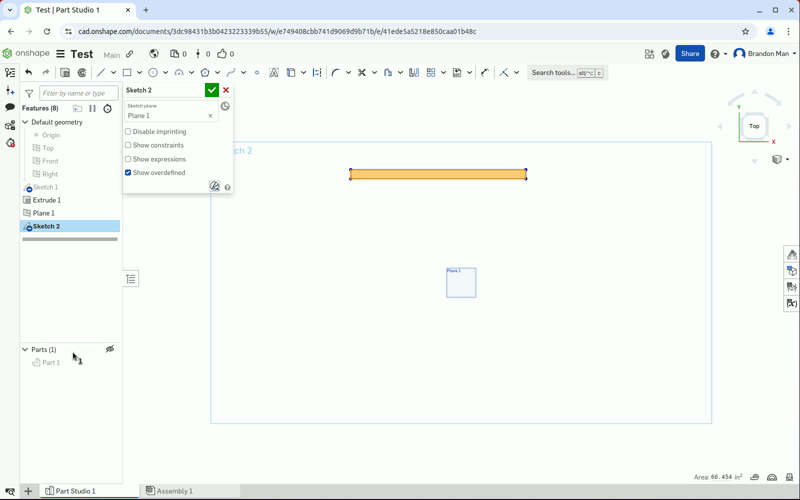
key(shift+y)
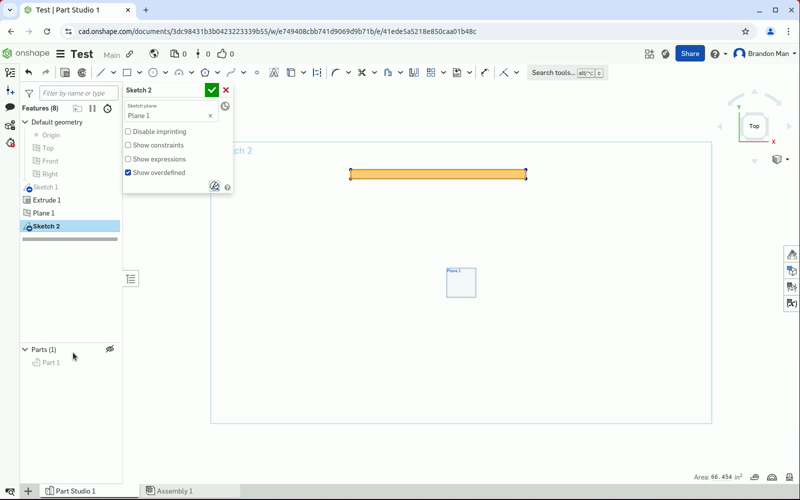
key(shift+e)
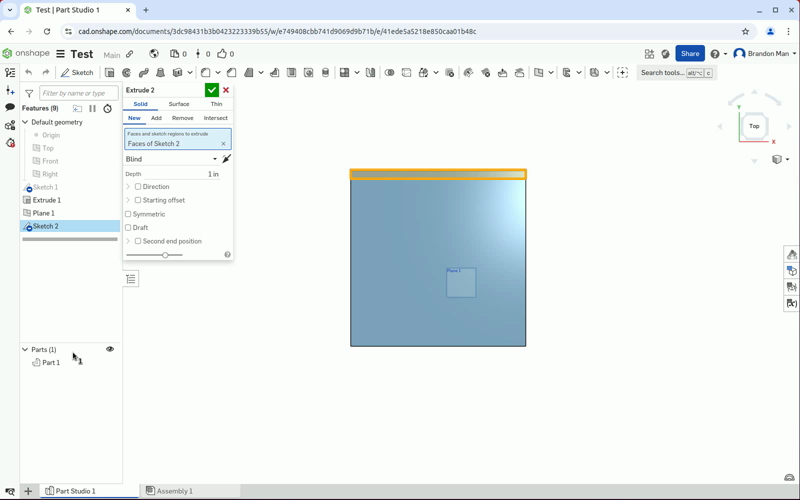
mouse_move(143, 106)
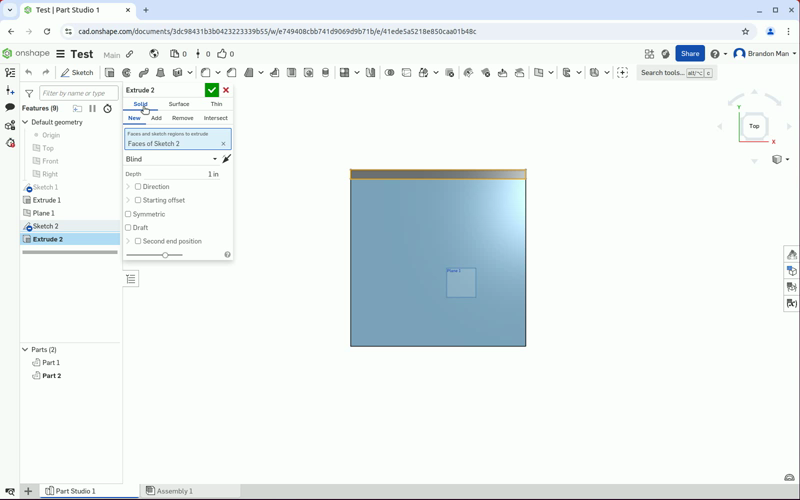
click(143, 106)
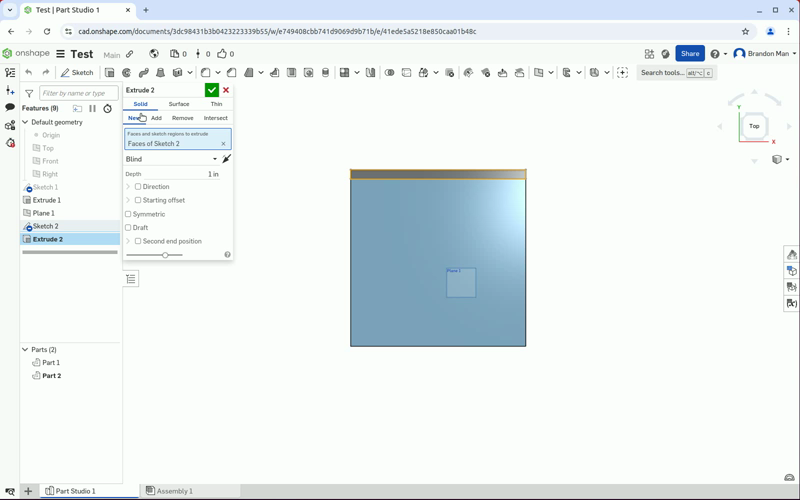
mouse_move(137, 120)
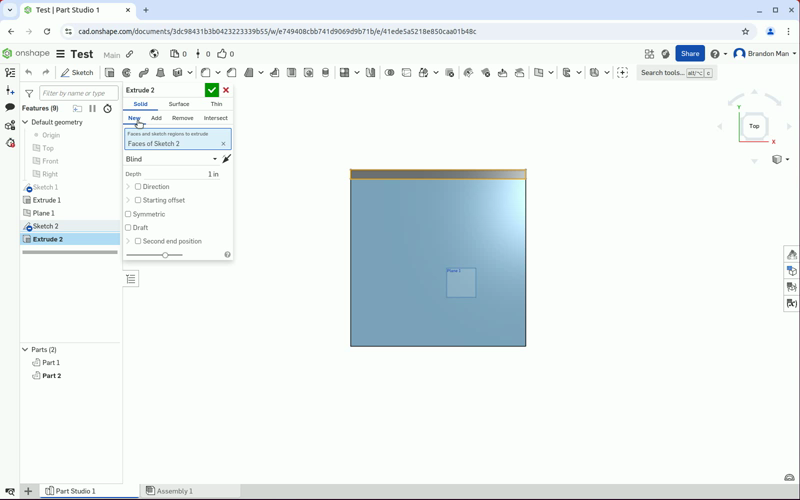
click(137, 120)
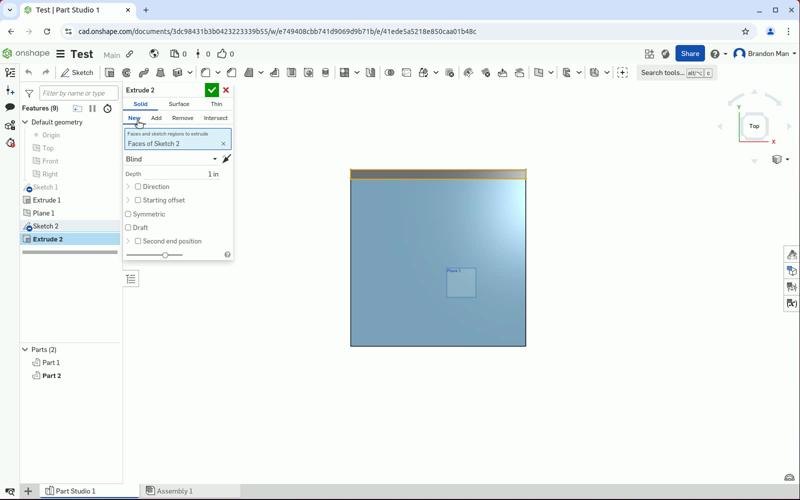
key(tab, 4)
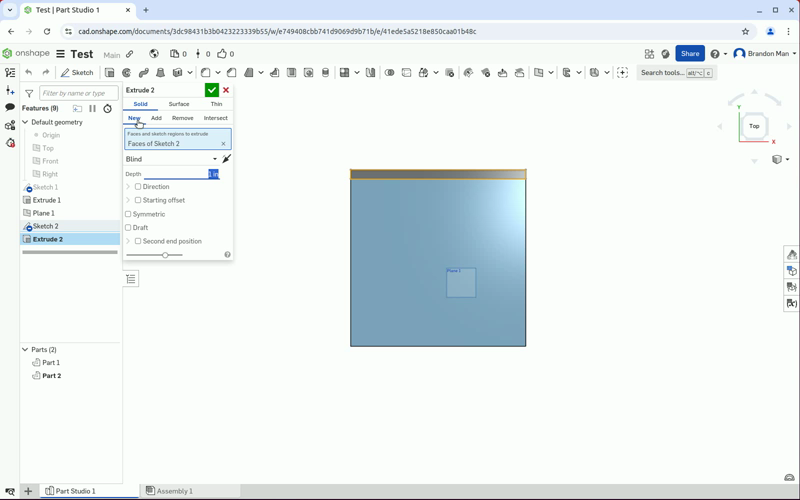
text(8.906)
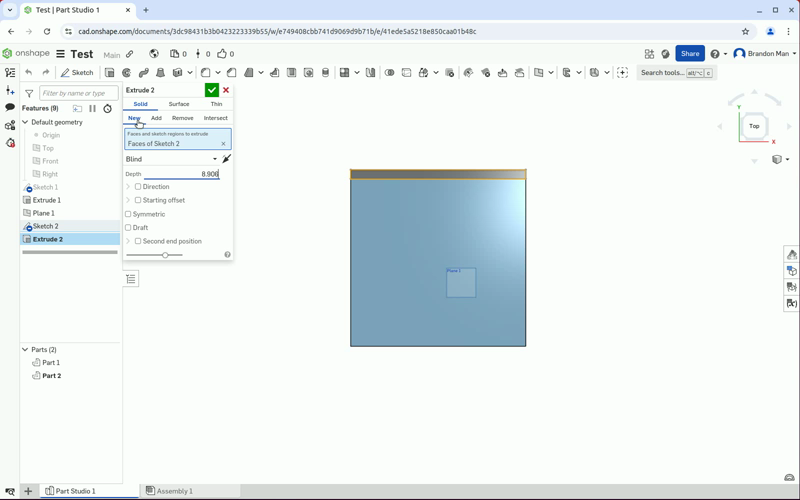
key(enter)
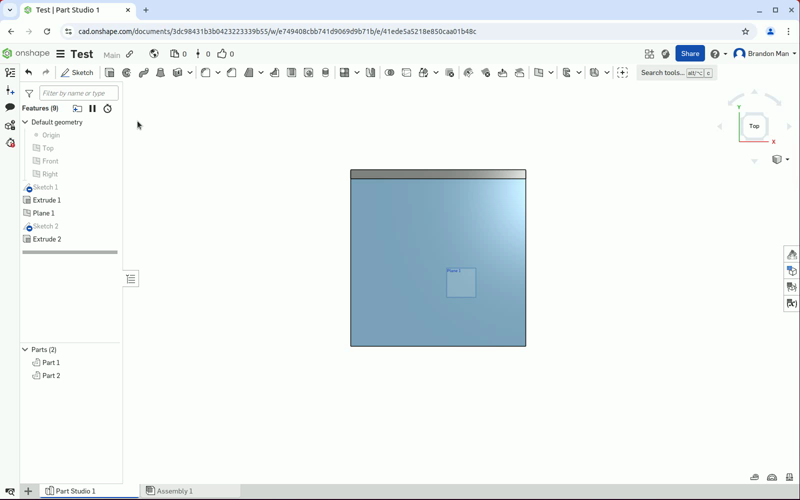
key(shift+h)
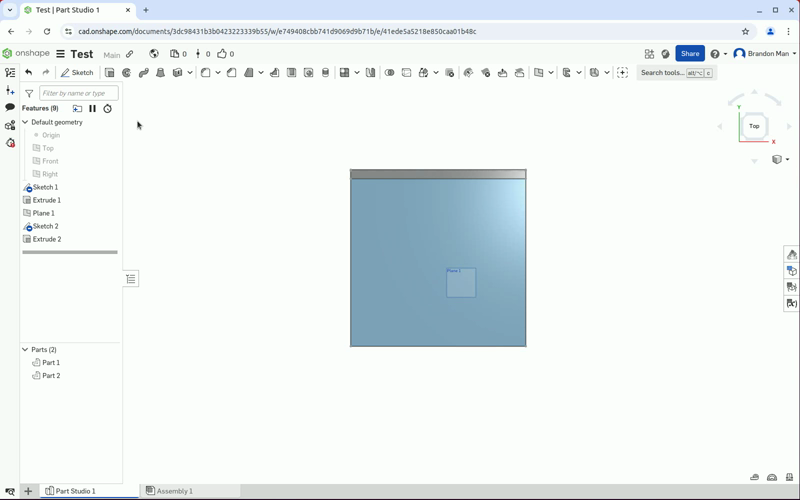
key(shift+h)
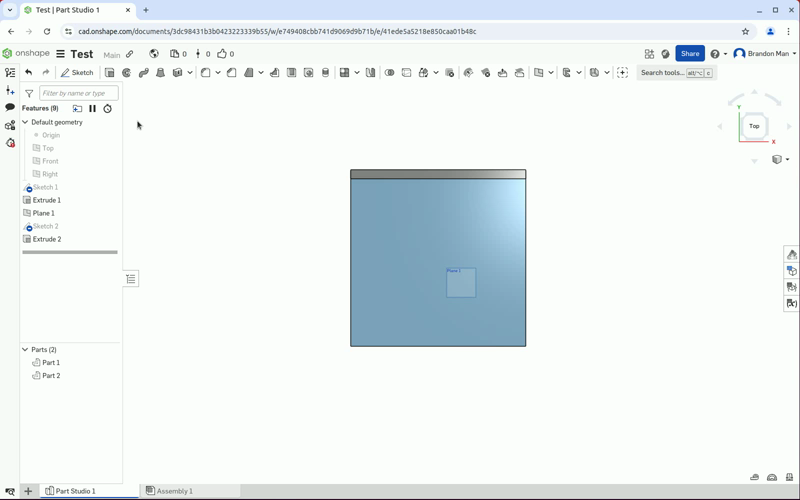
mouse_move(73, 189)
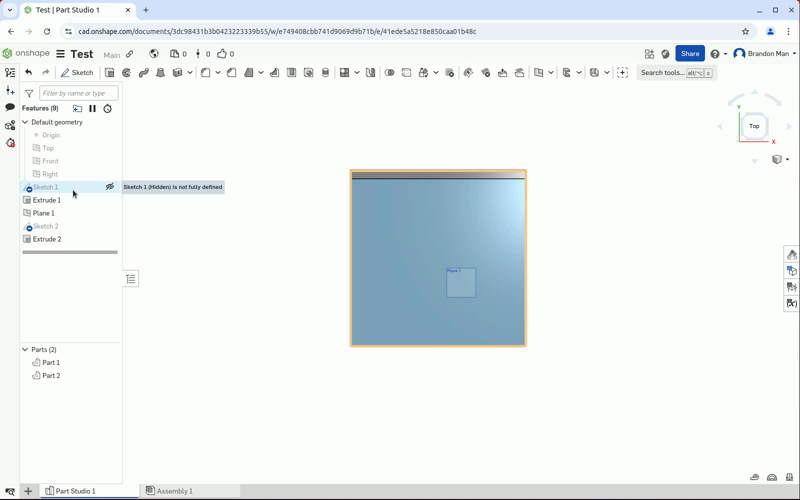
click(73, 189)
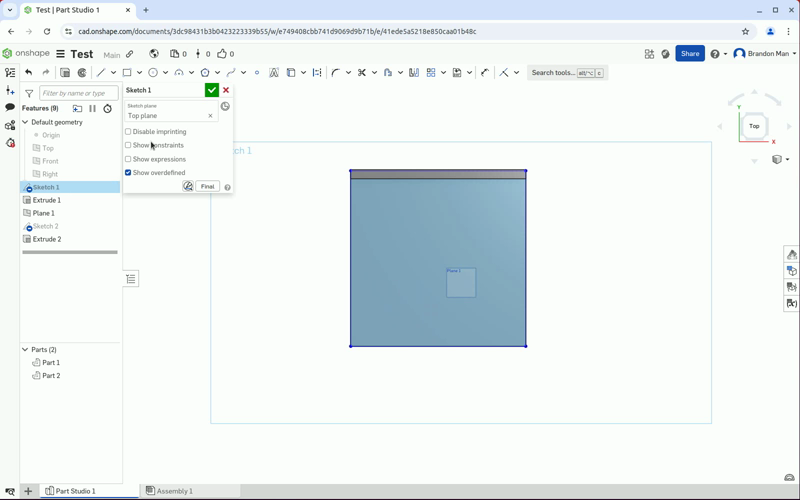
mouse_move(229, 92)
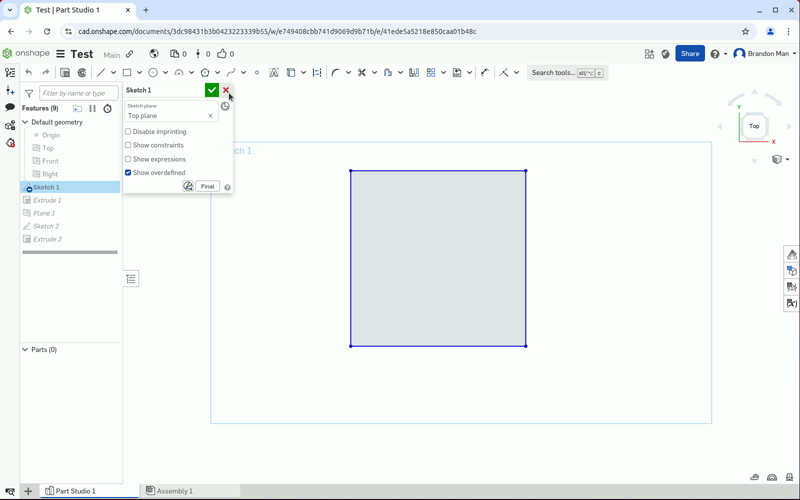
click(229, 92)
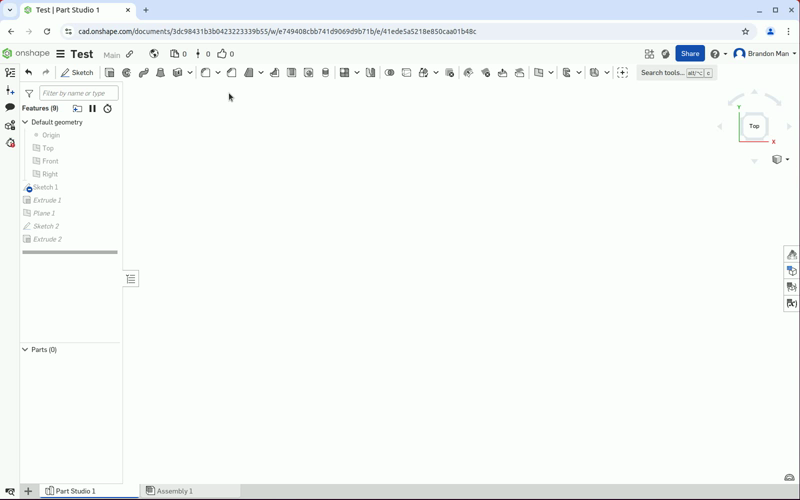
key(shift+s)
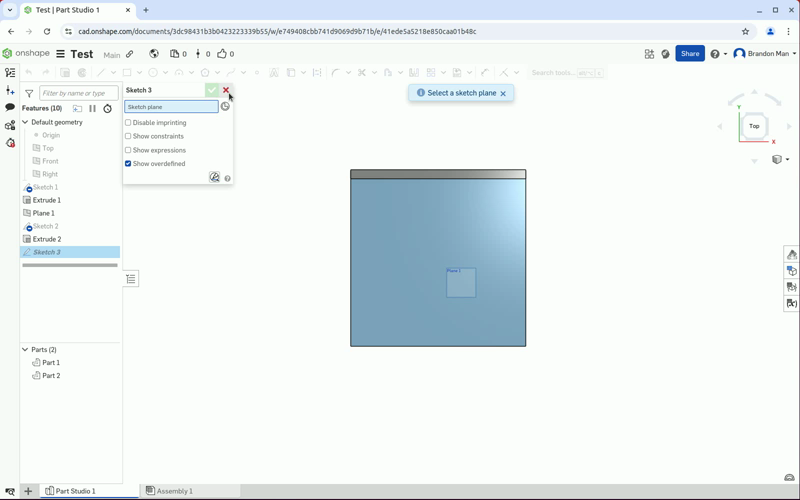
mouse_move(73, 215)
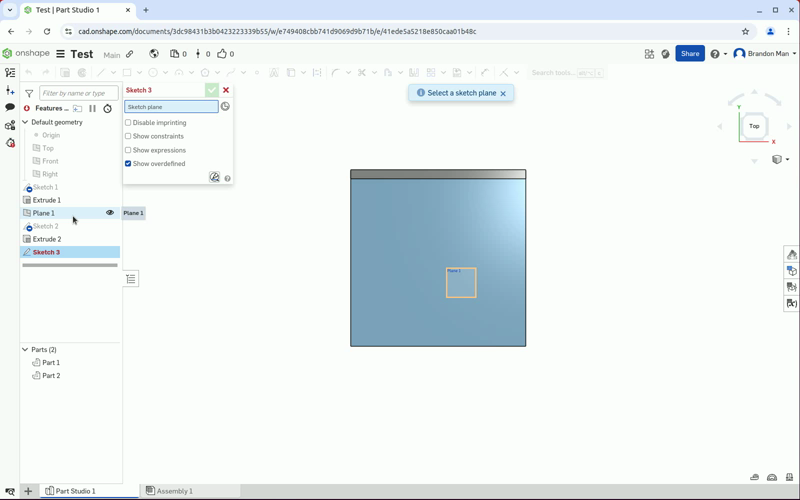
click(73, 215)
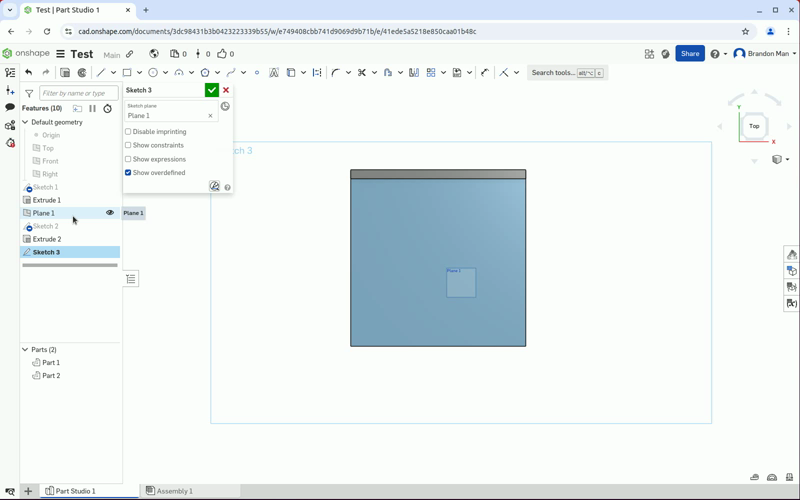
mouse_move(73, 352)
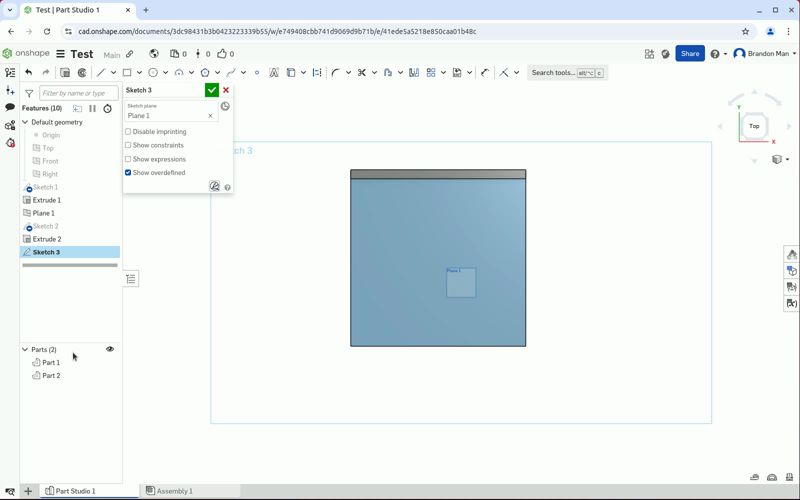
key(y)
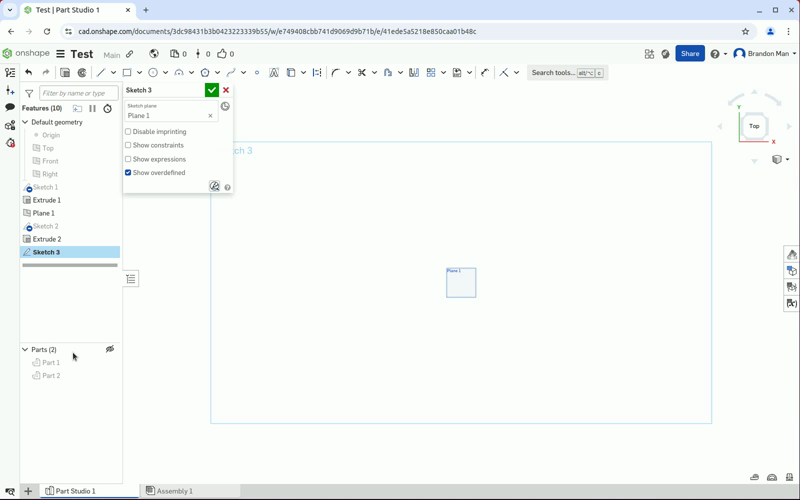
key(l)
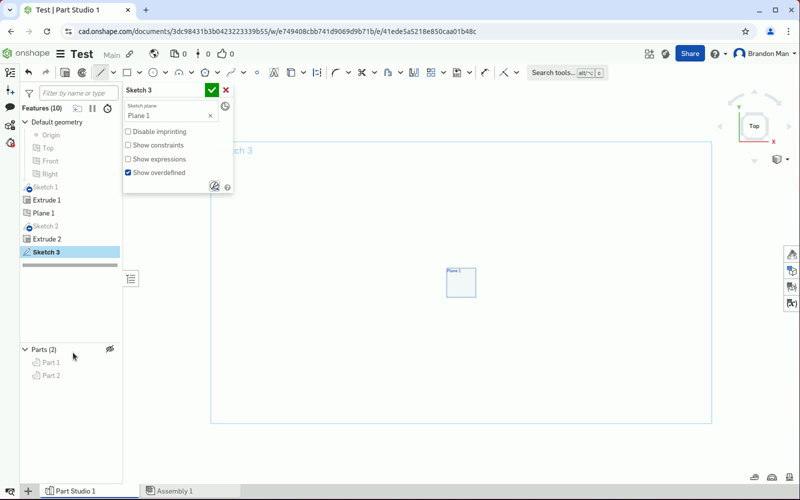
key_down(shift)
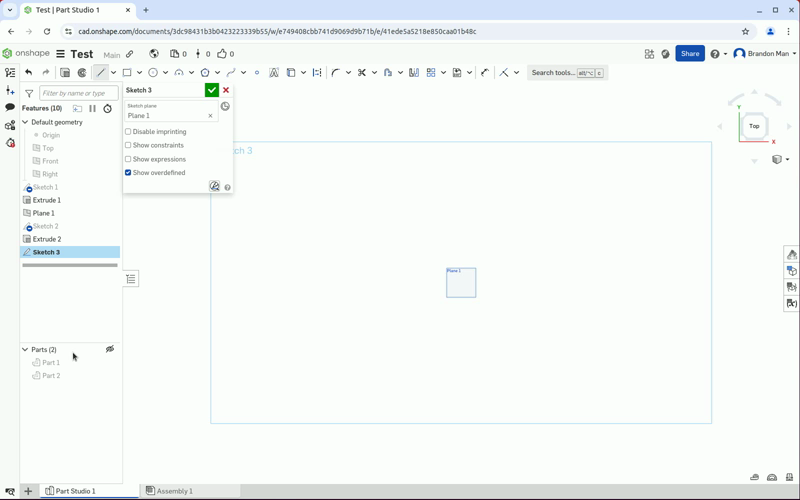
mouse_move(350, 346)
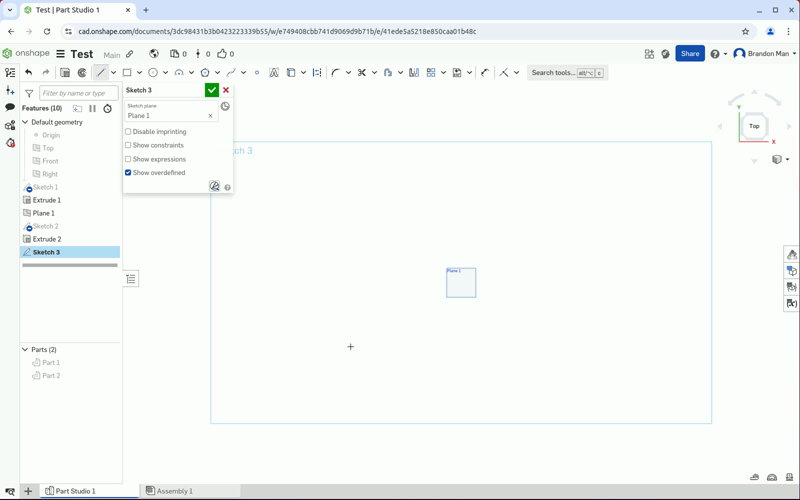
click(350, 346)
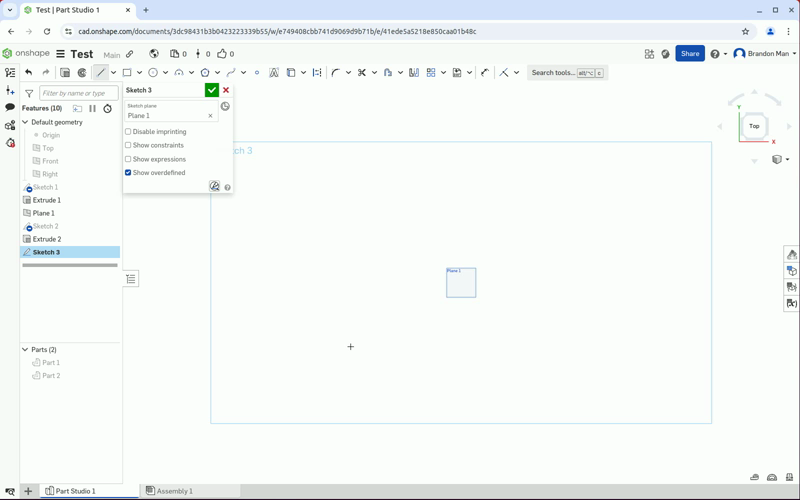
key_up(shift)
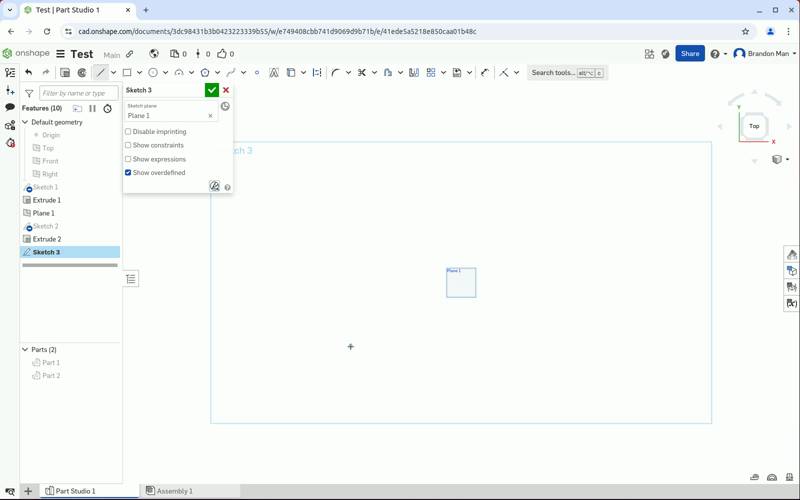
key_down(shift)
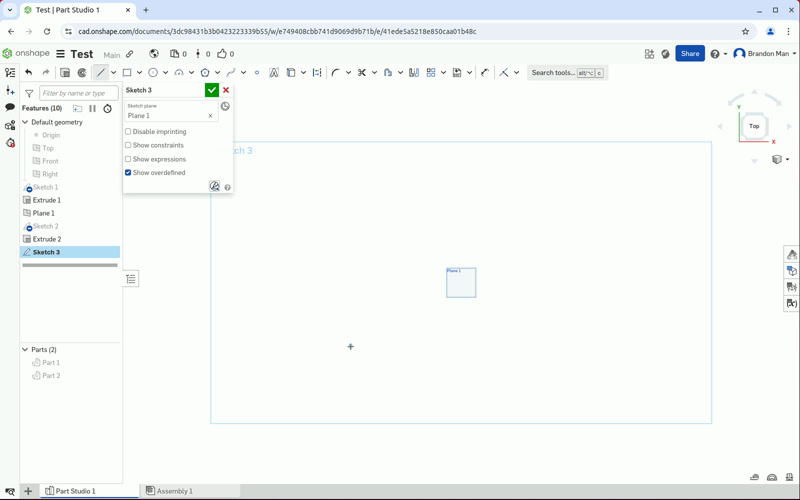
mouse_move(423, 346)
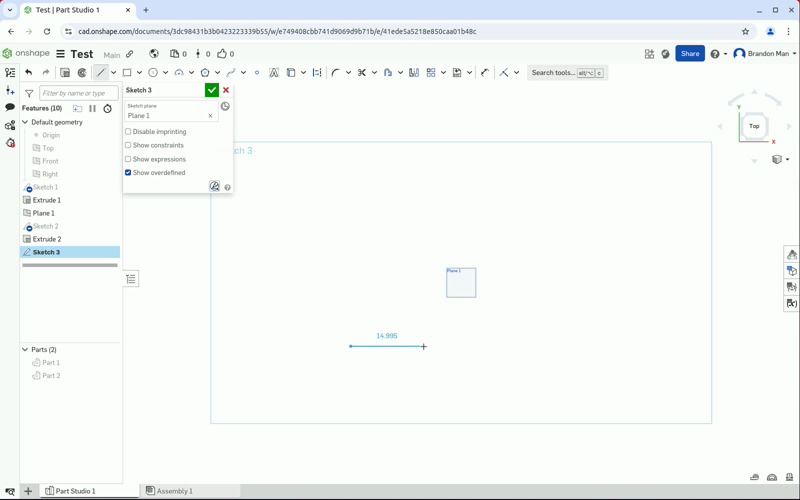
click(423, 346)
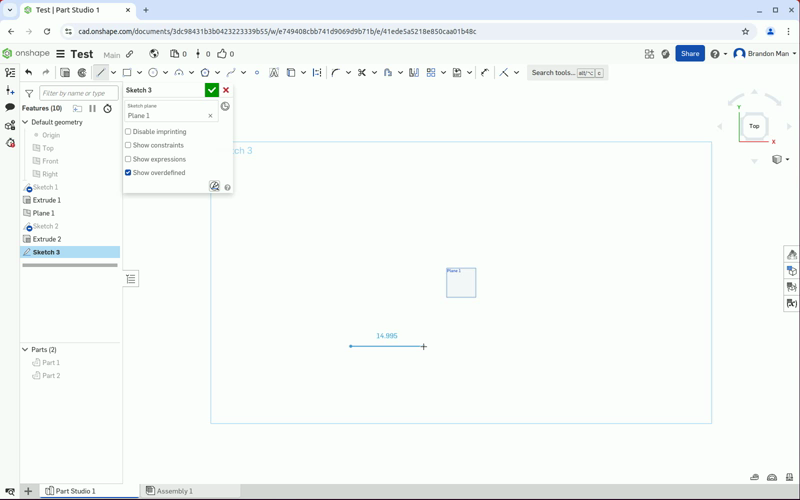
key_up(shift)
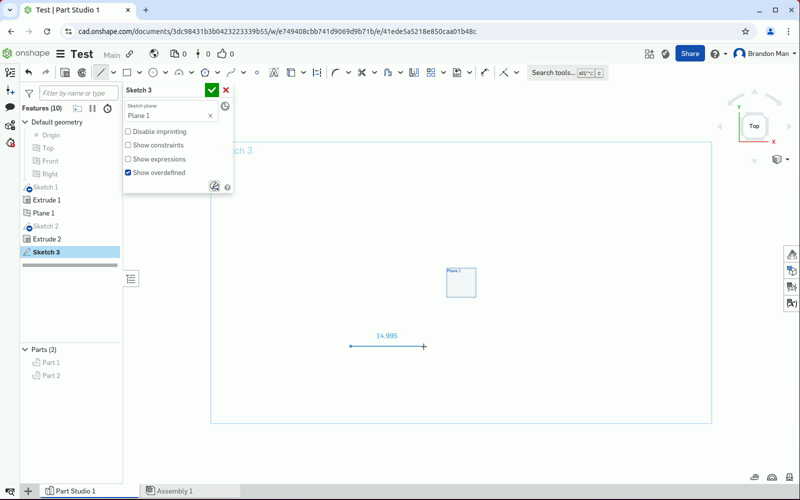
key_down(shift)
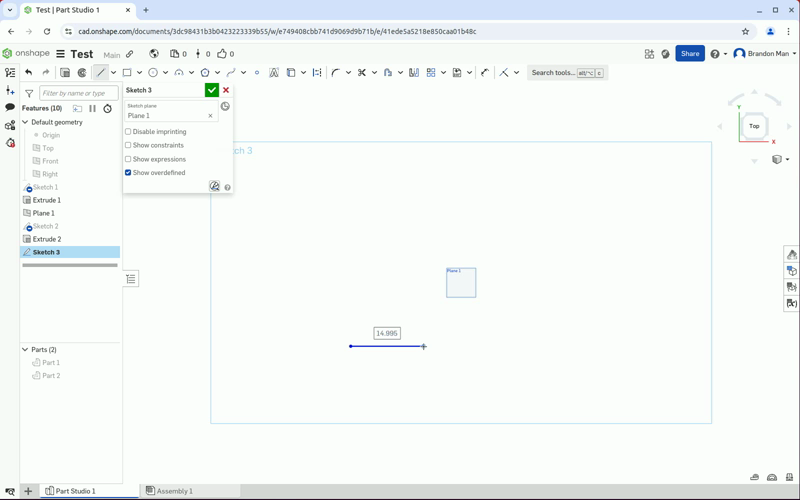
mouse_move(453, 346)
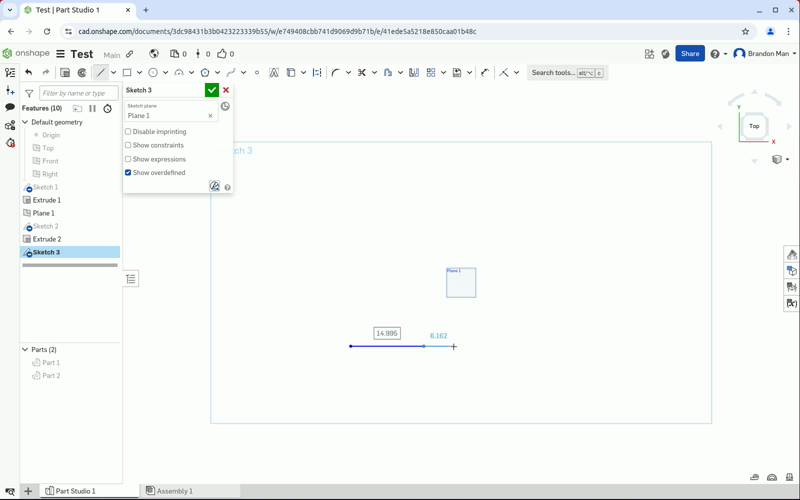
mouse_move(423, 336)
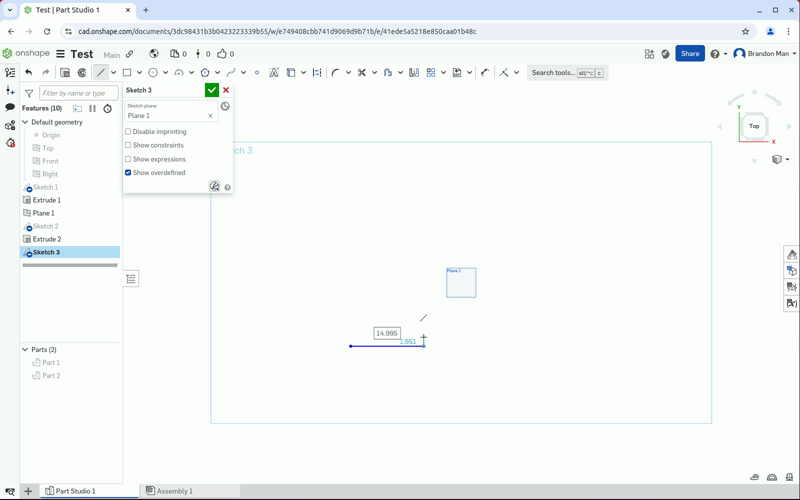
click(423, 336)
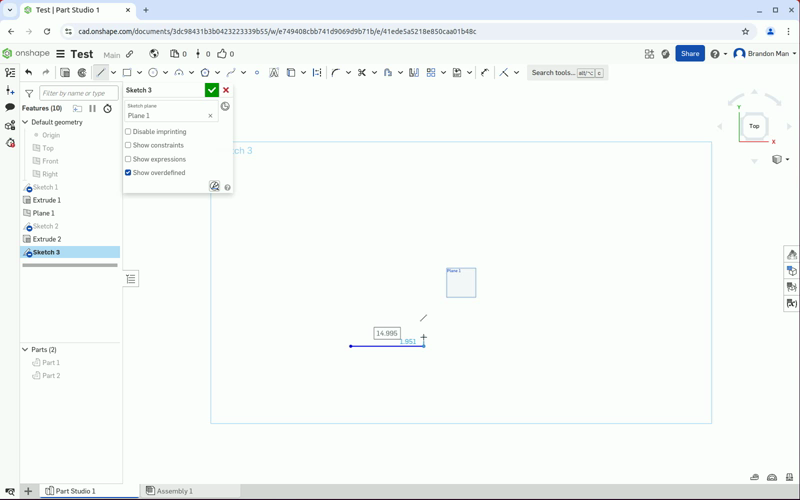
key_up(shift)
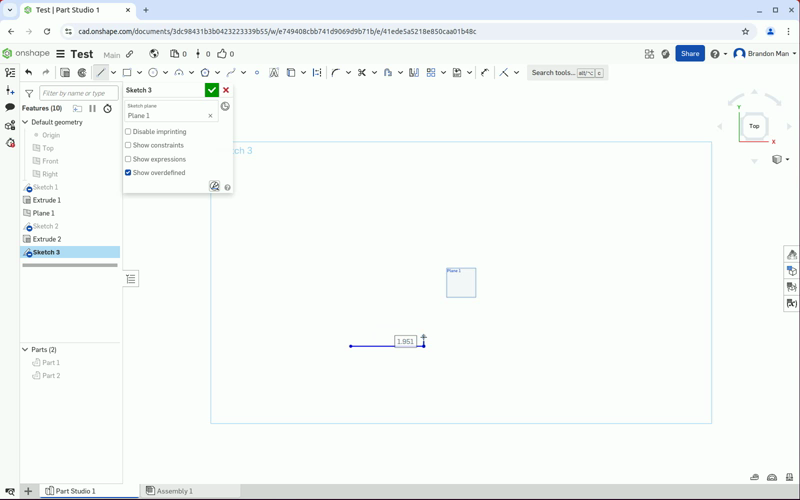
key_down(shift)
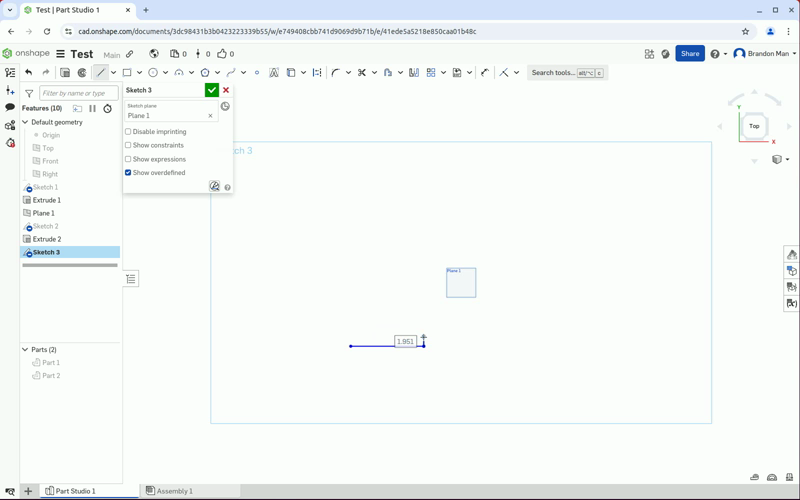
mouse_move(350, 336)
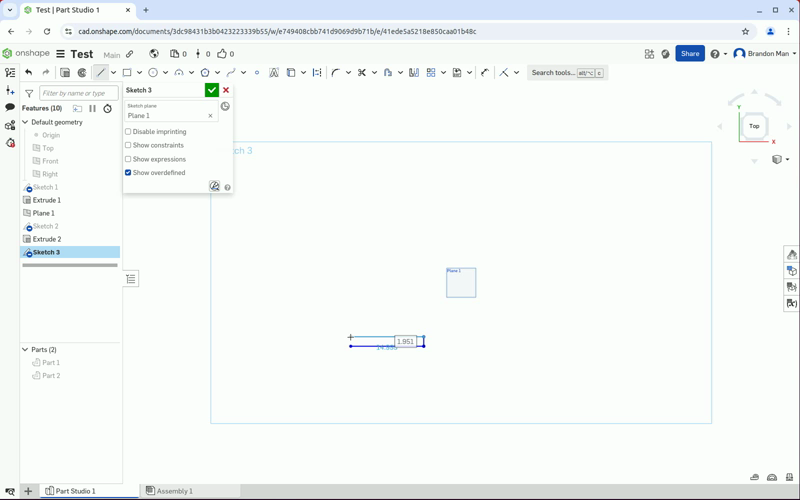
click(350, 336)
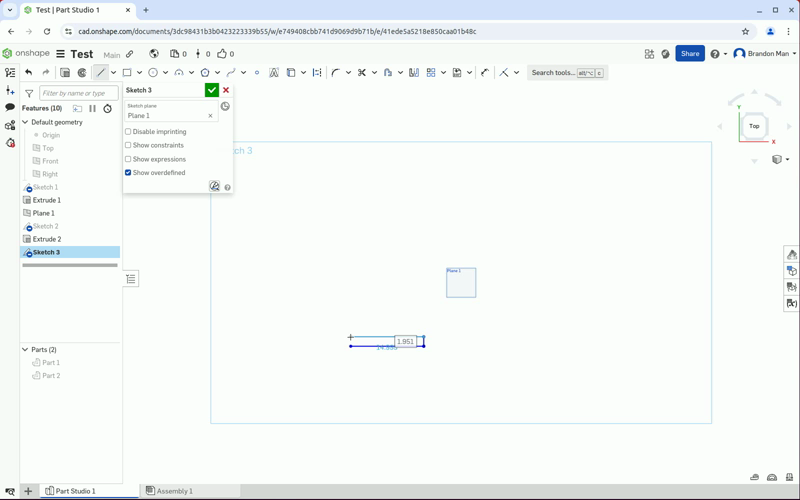
key_up(shift)
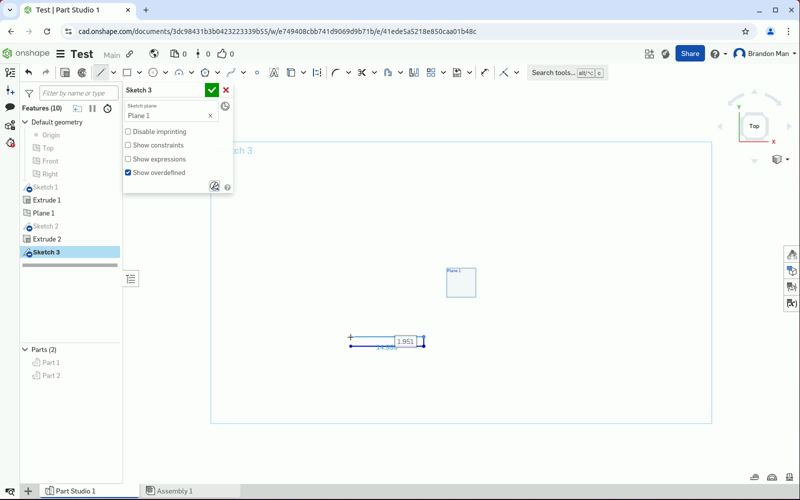
mouse_move(380, 336)
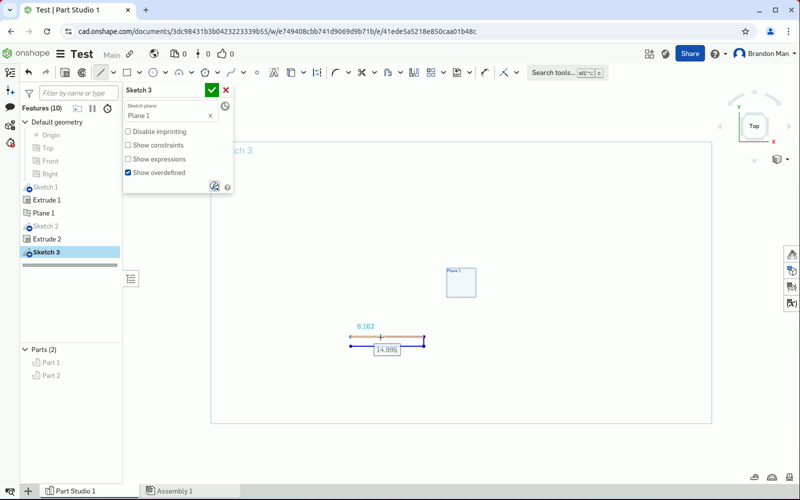
key_down(shift)
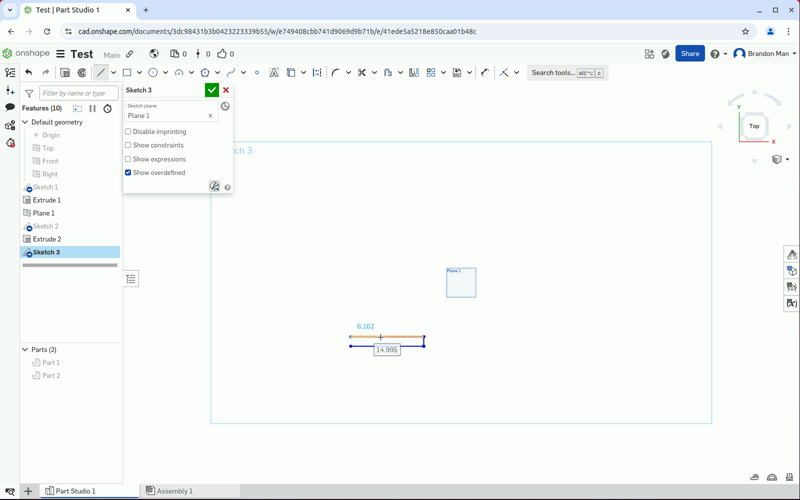
mouse_move(350, 346)
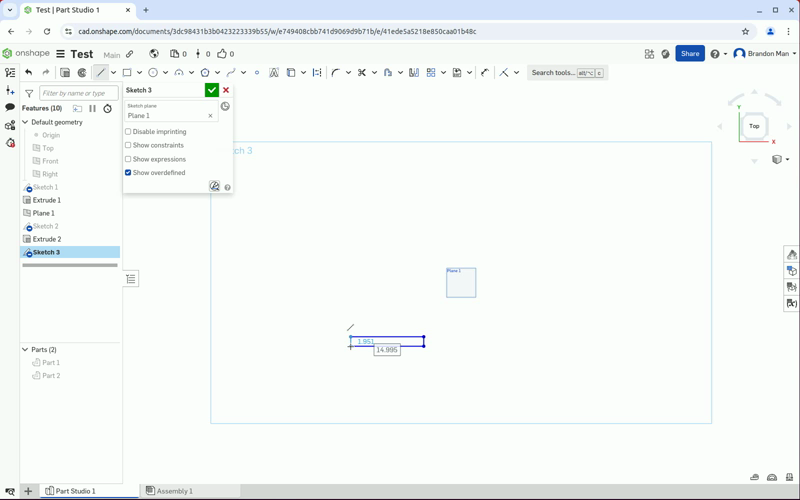
key_up(shift)
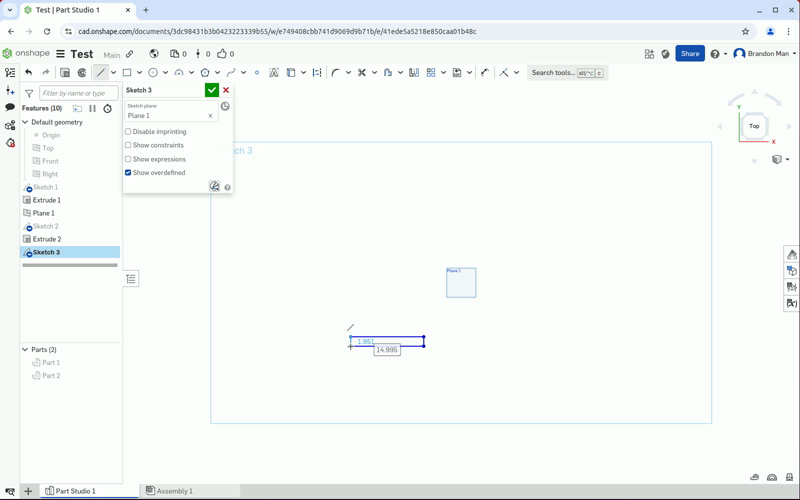
click(350, 346)
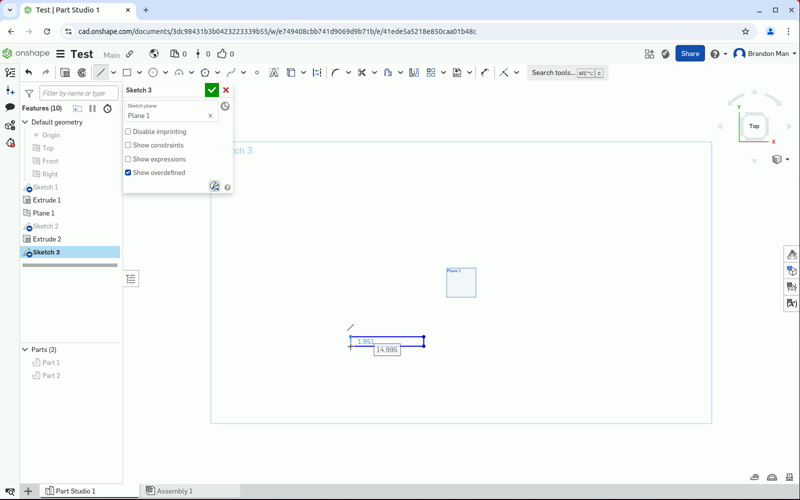
key(esc)
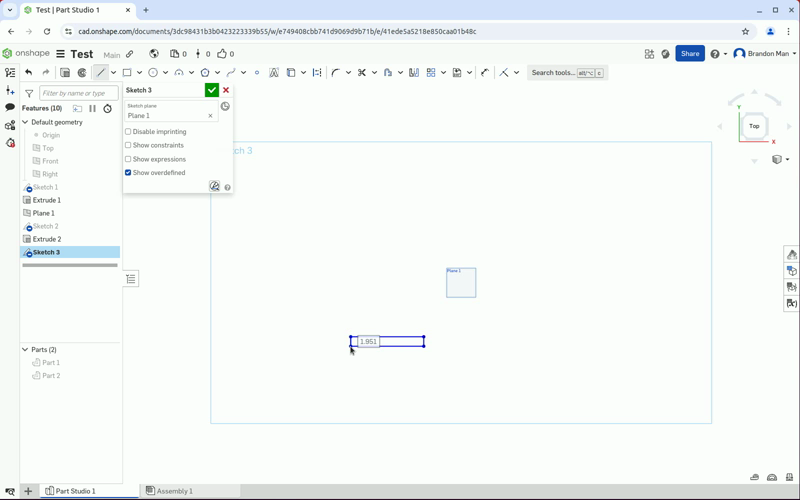
mouse_move(370, 337)
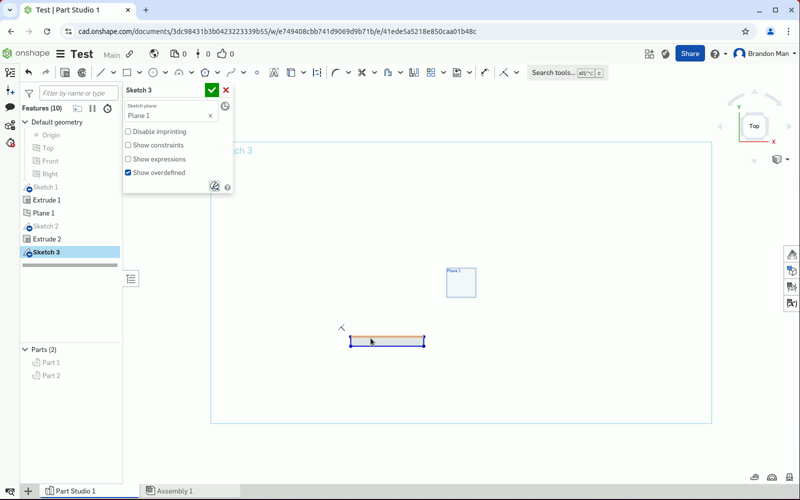
scroll(6)
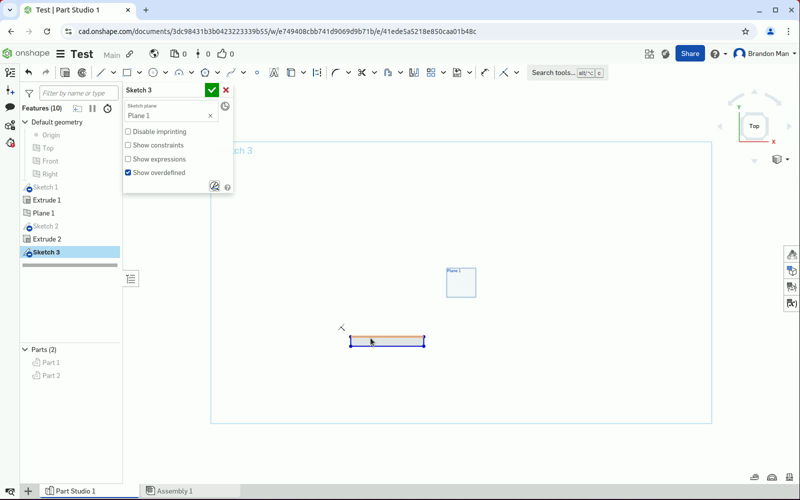
scroll(6)
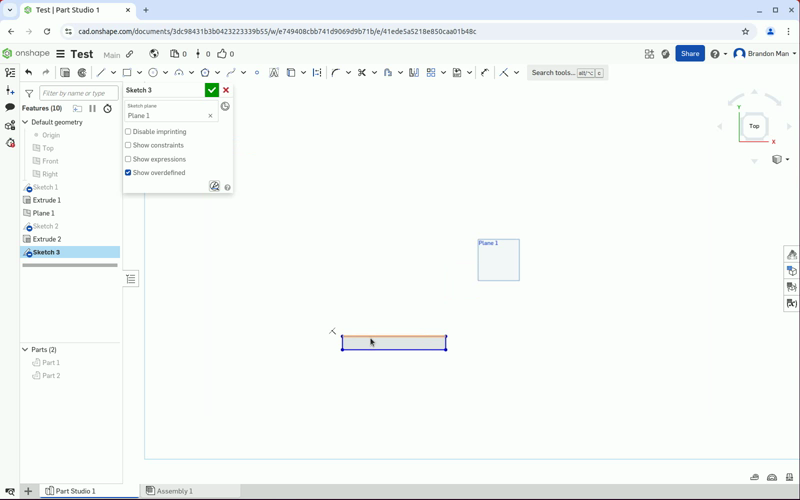
scroll(6)
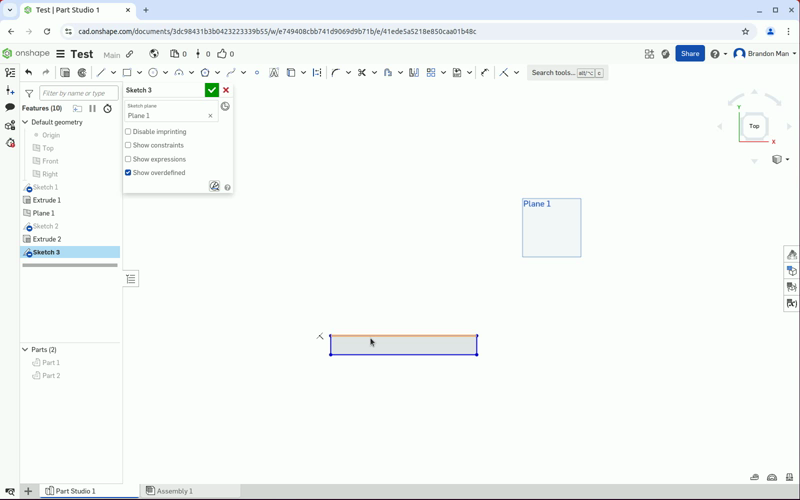
scroll(6)
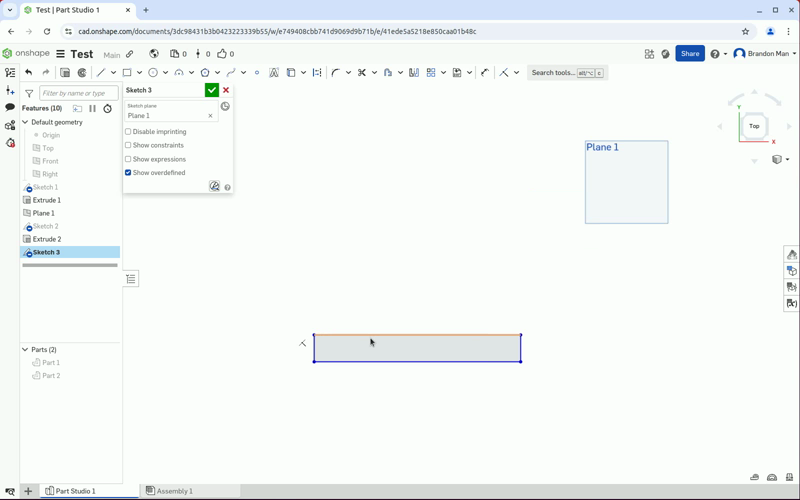
scroll(6)
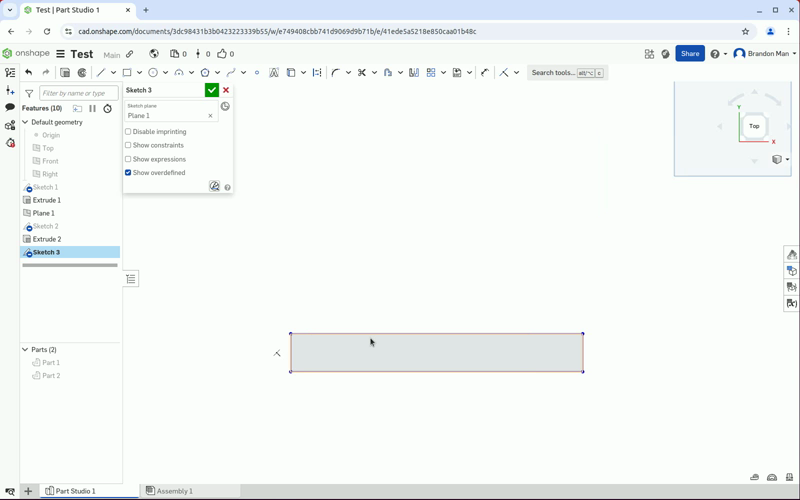
scroll(6)
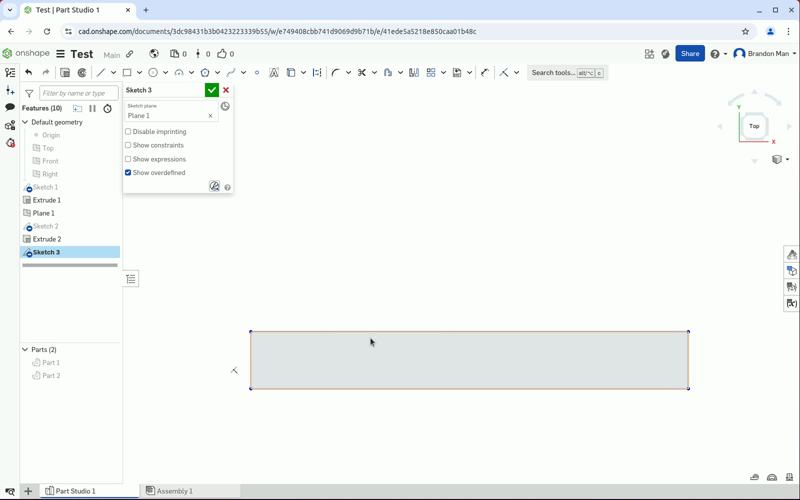
scroll(6)
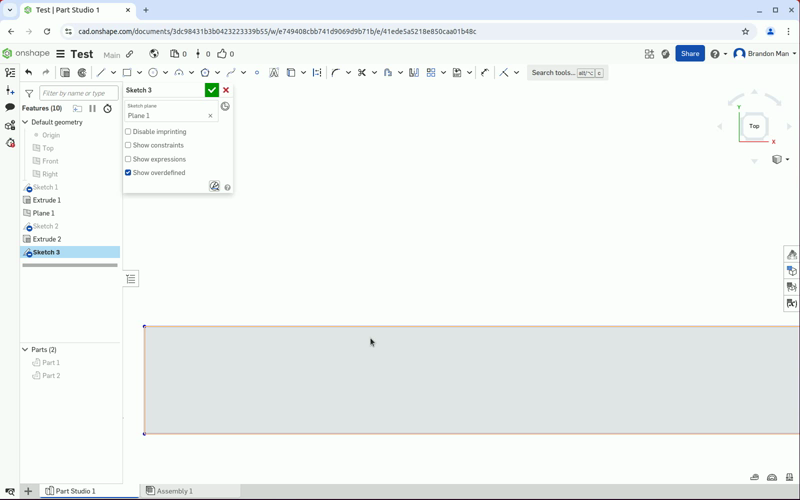
click(370, 337)
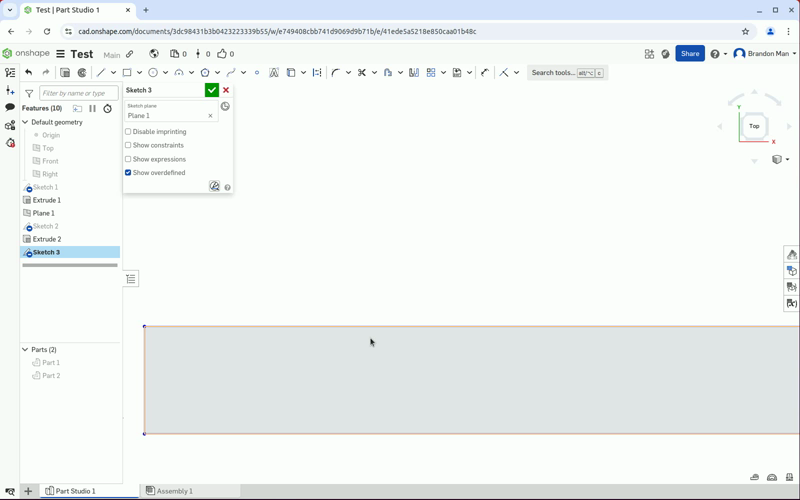
scroll(-6)
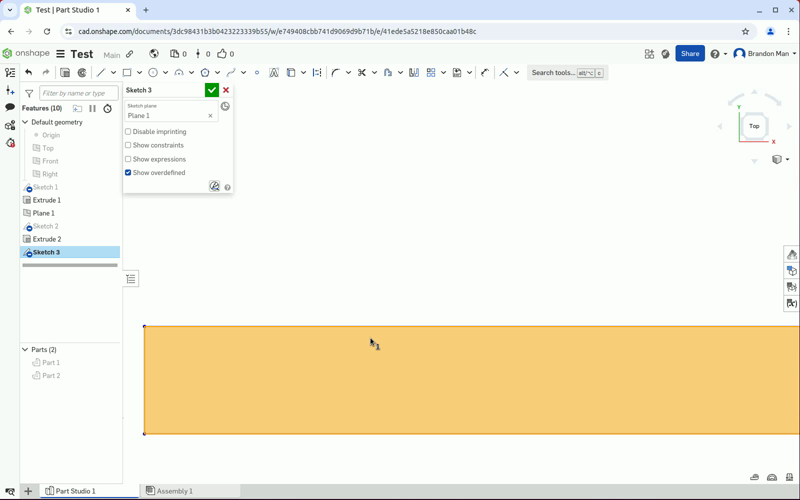
scroll(-6)
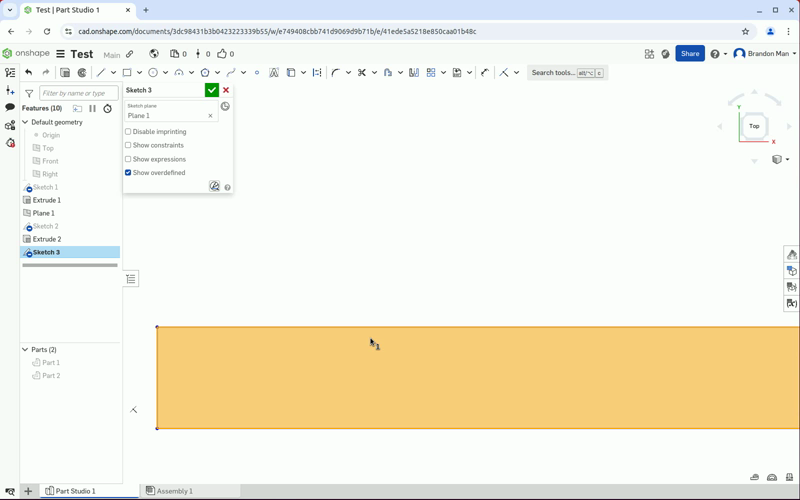
scroll(-6)
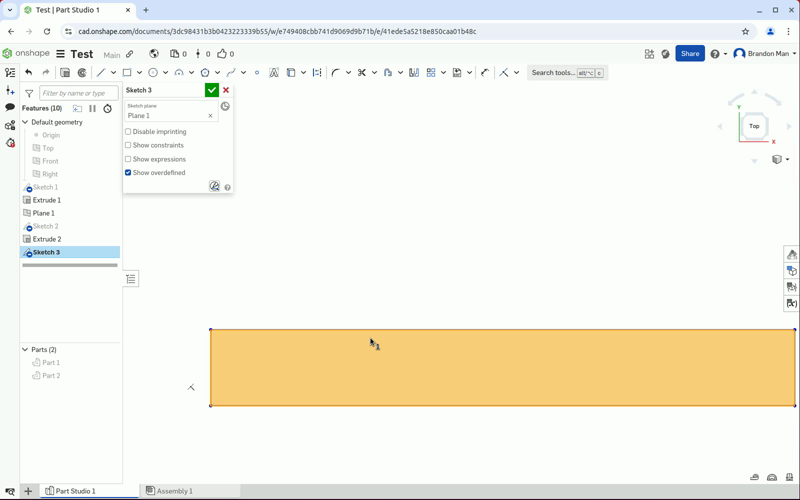
scroll(-6)
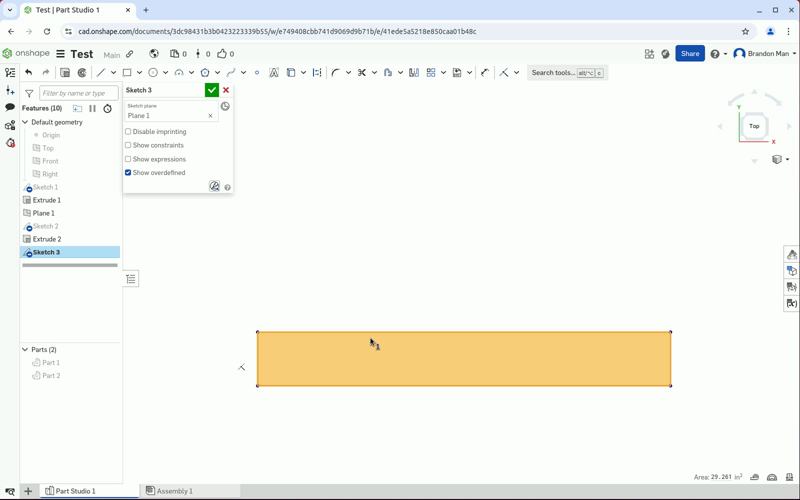
scroll(-6)
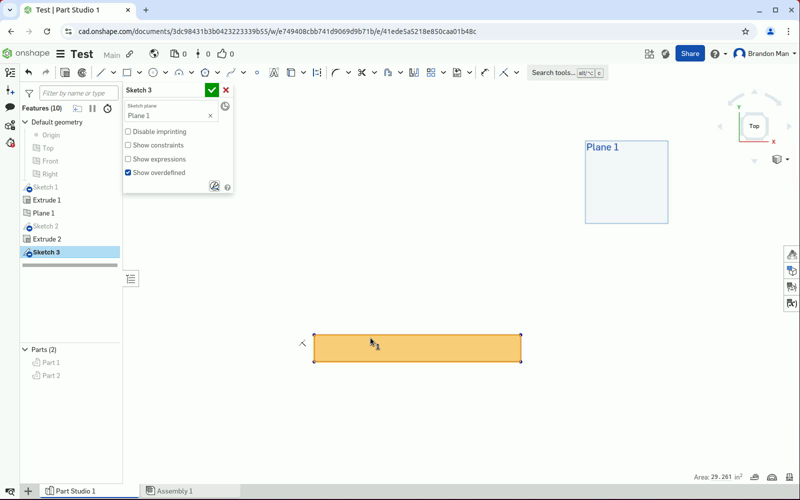
scroll(-6)
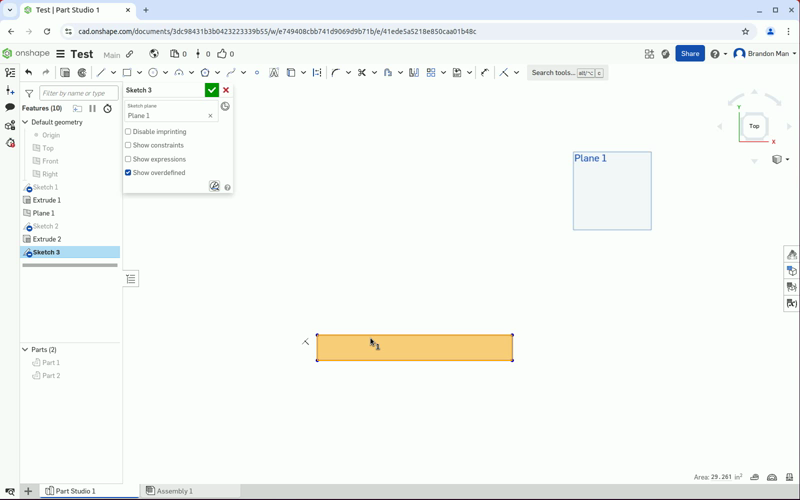
scroll(-6)
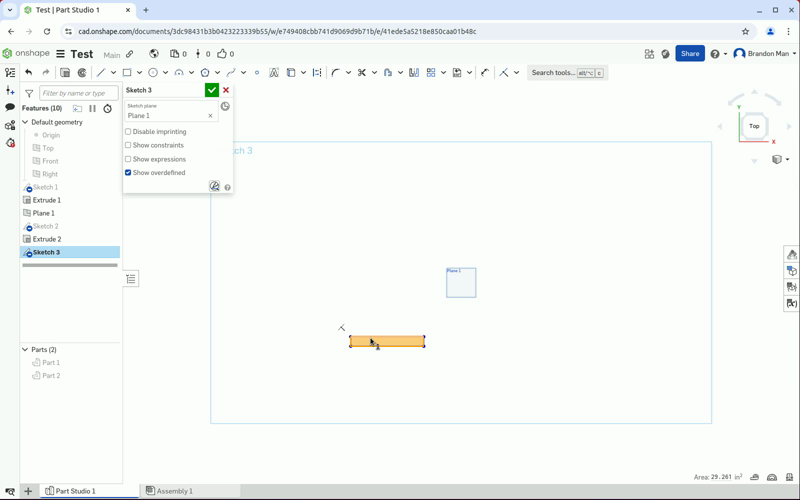
mouse_move(73, 352)
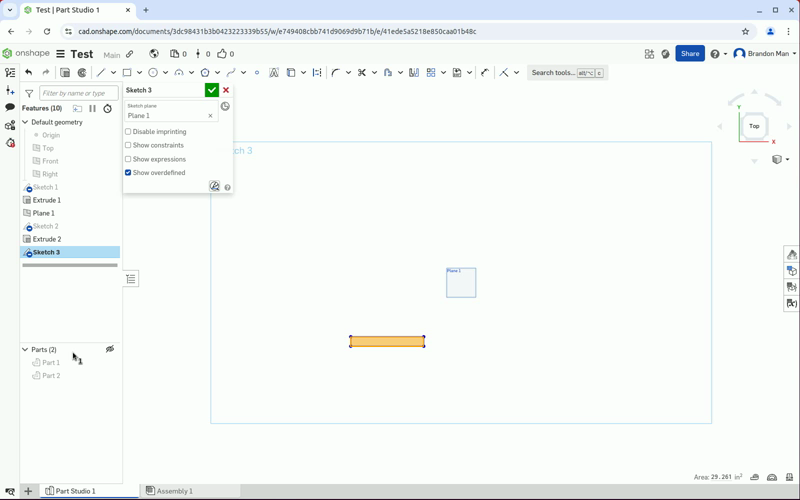
key(shift+y)
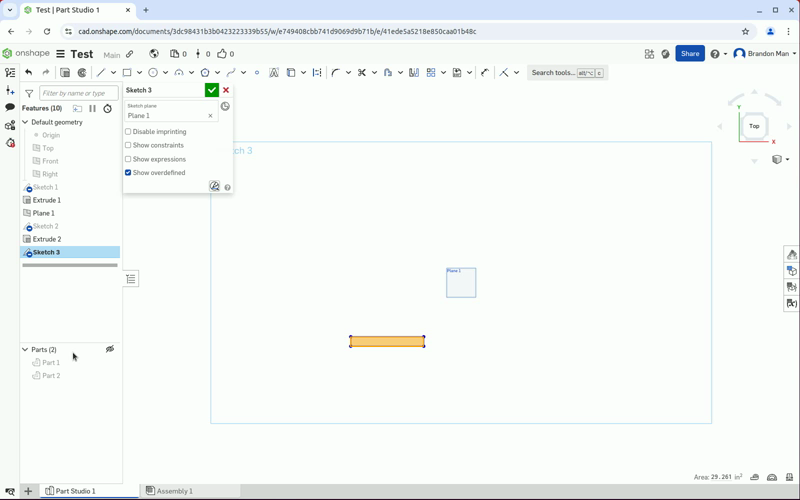
key(shift+e)
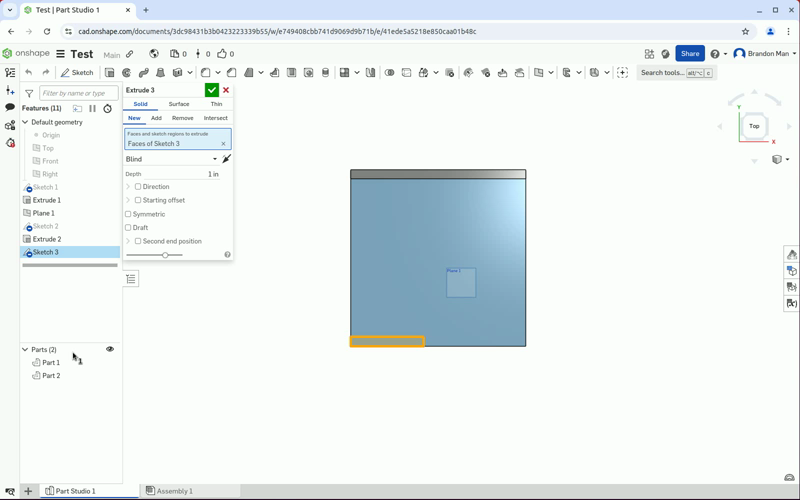
mouse_move(143, 106)
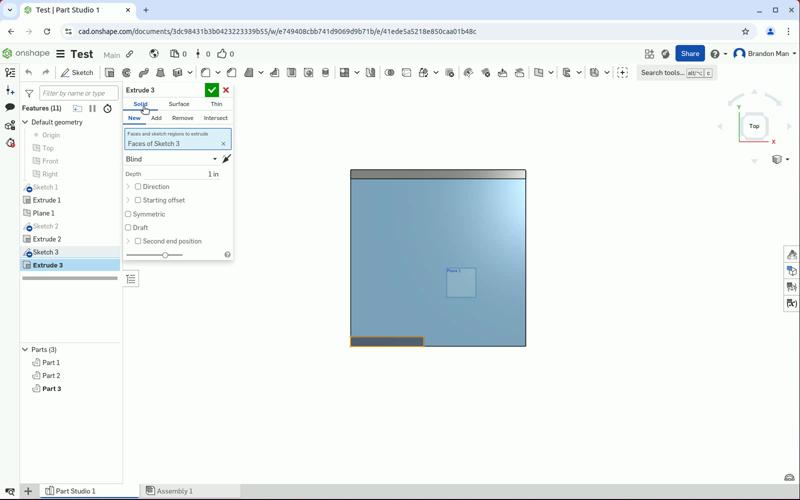
click(143, 106)
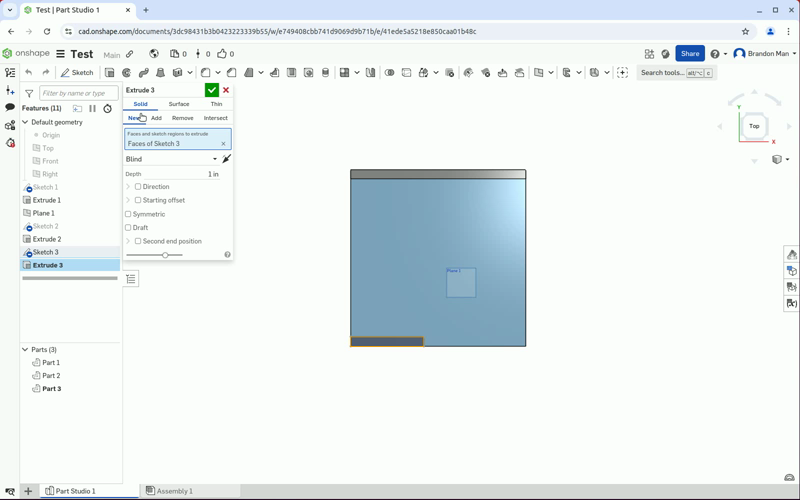
mouse_move(137, 120)
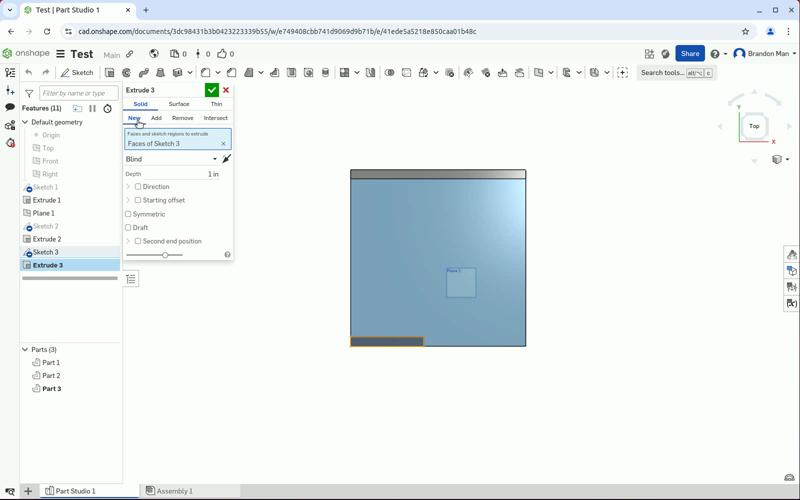
click(137, 120)
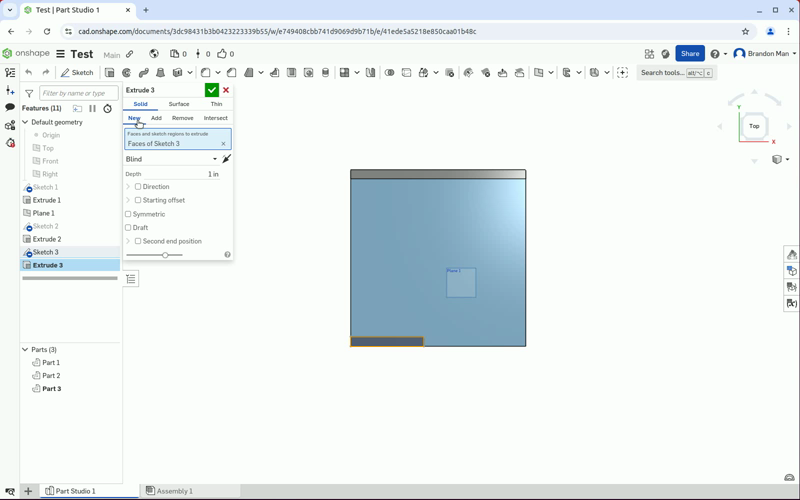
key(tab, 4)
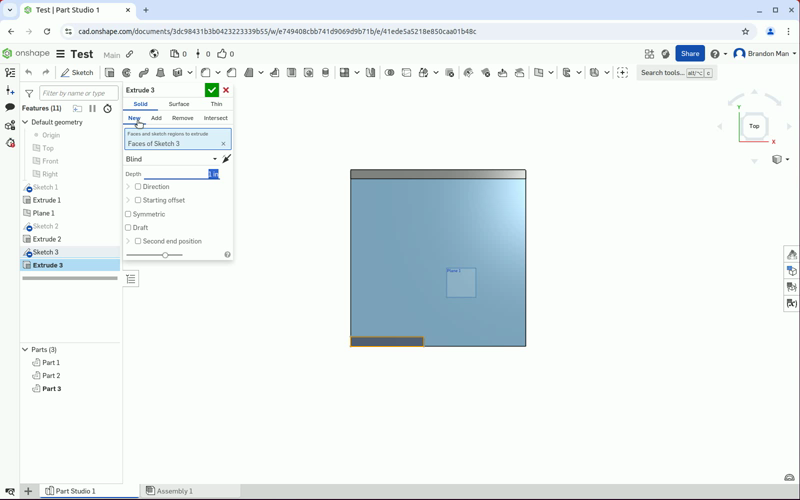
text(8.906)
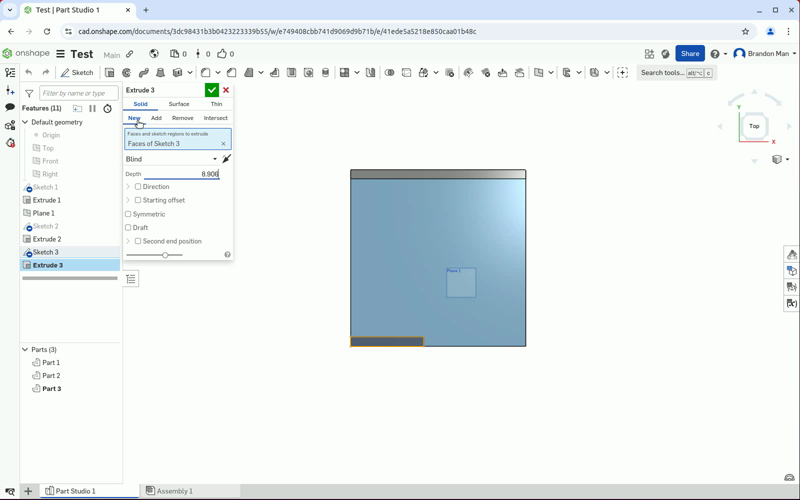
key(enter)
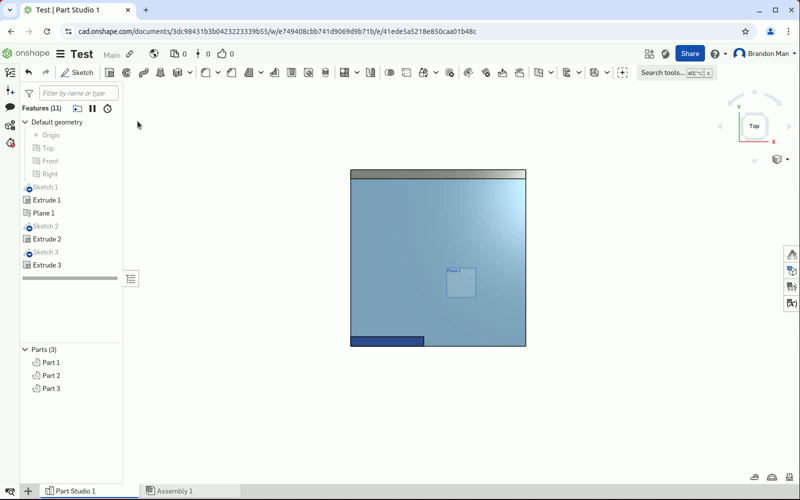
key(shift+h)
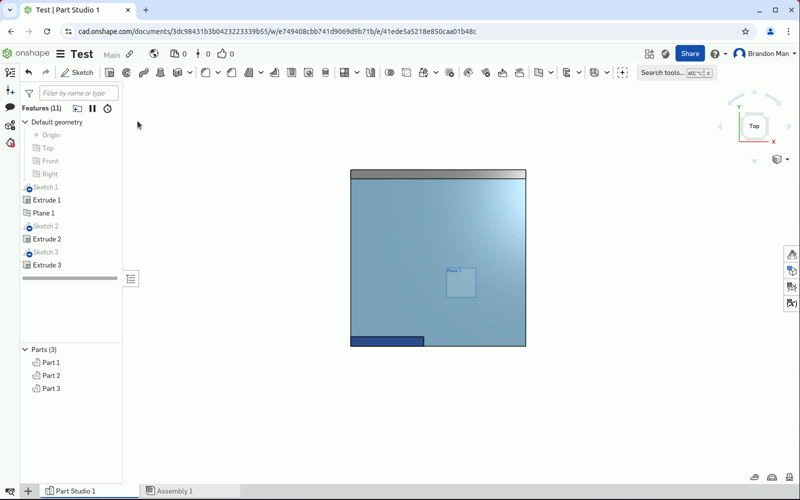
key(shift+h)
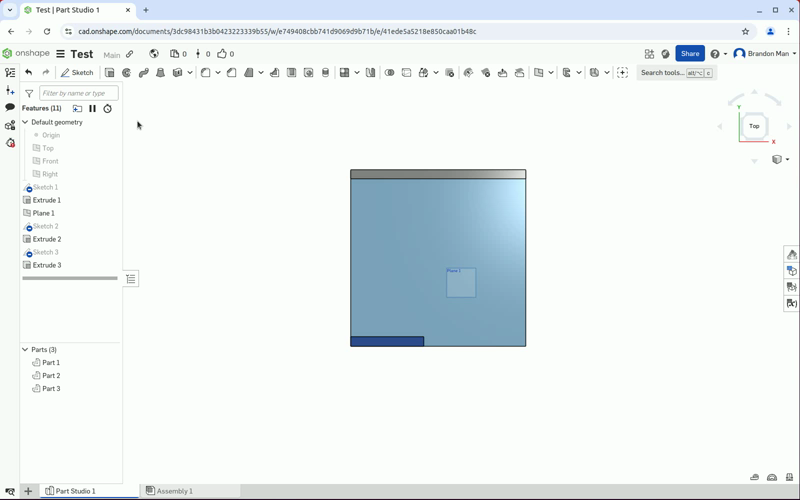
mouse_move(73, 189)
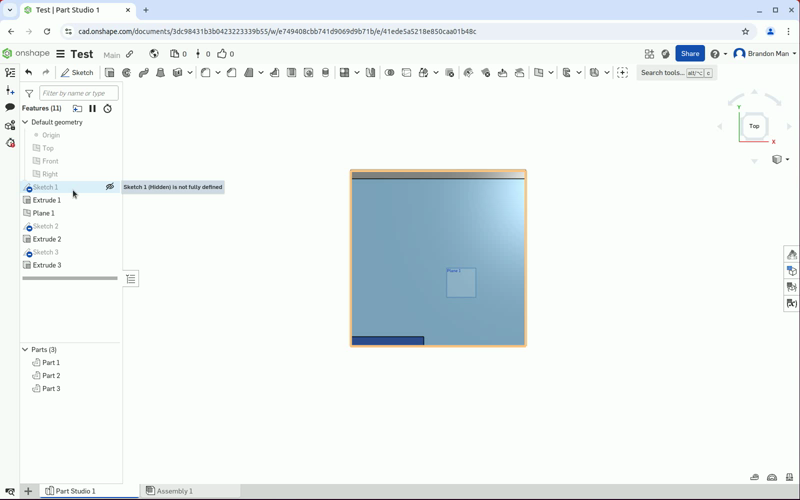
click(73, 189)
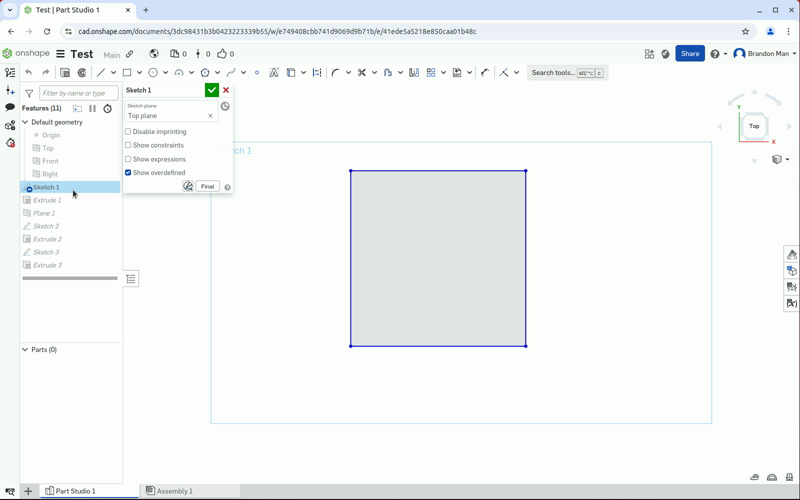
mouse_move(229, 92)
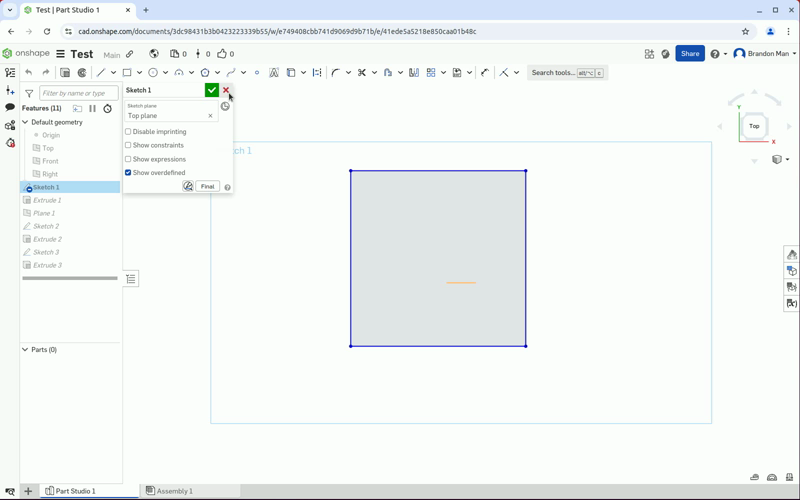
click(229, 92)
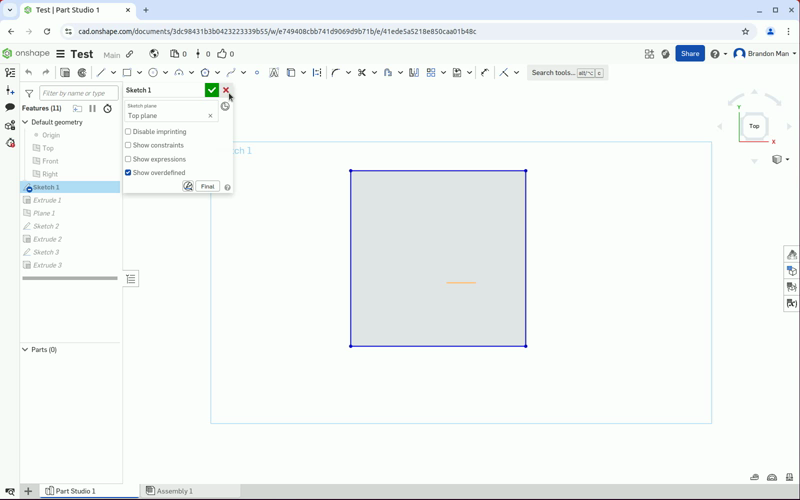
key(shift+s)
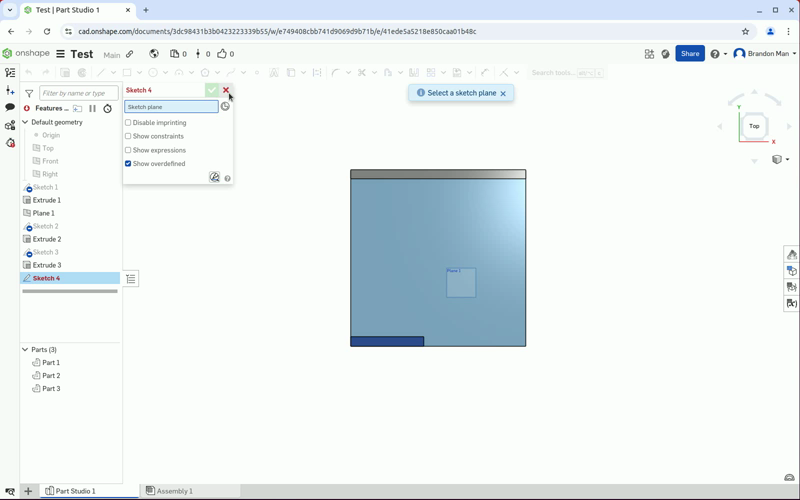
mouse_move(73, 215)
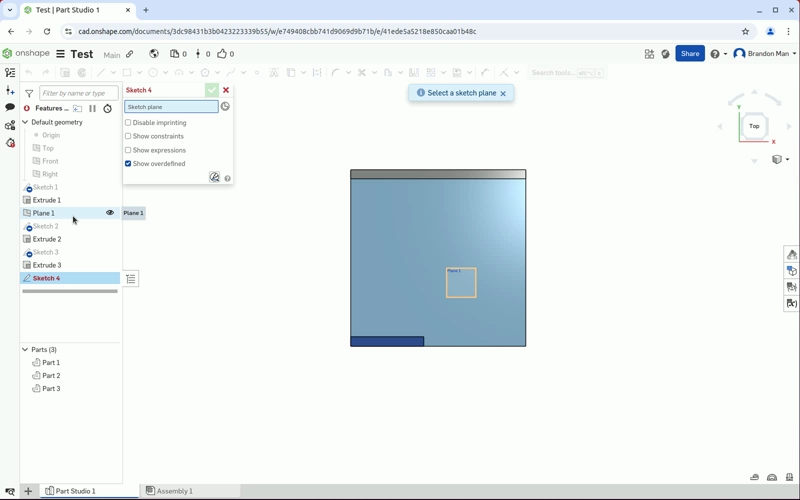
click(73, 215)
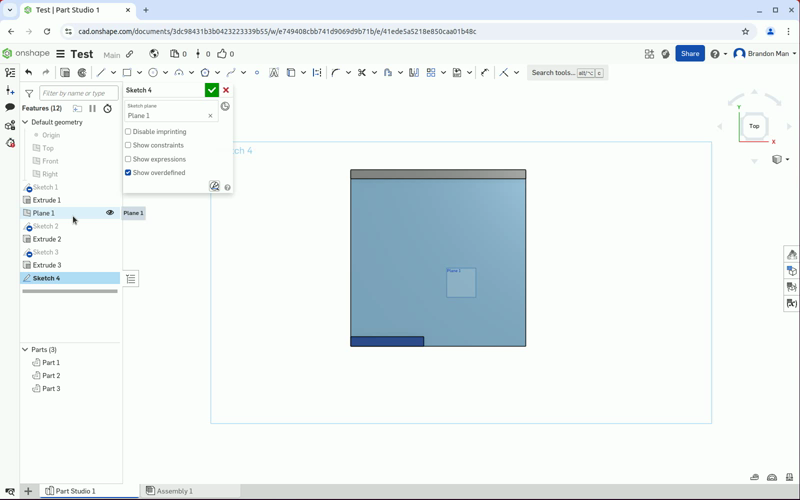
mouse_move(73, 352)
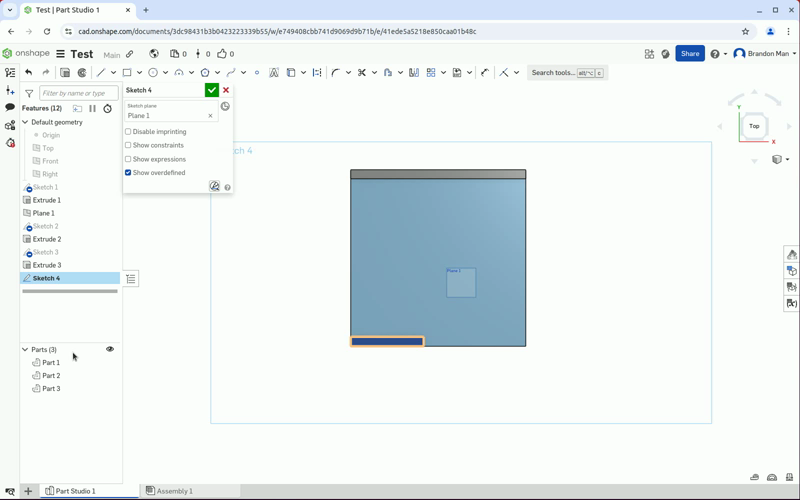
key(y)
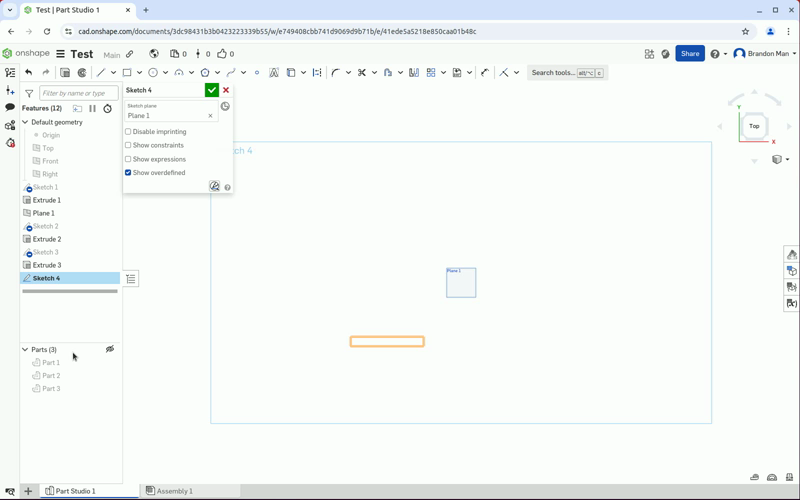
key(l)
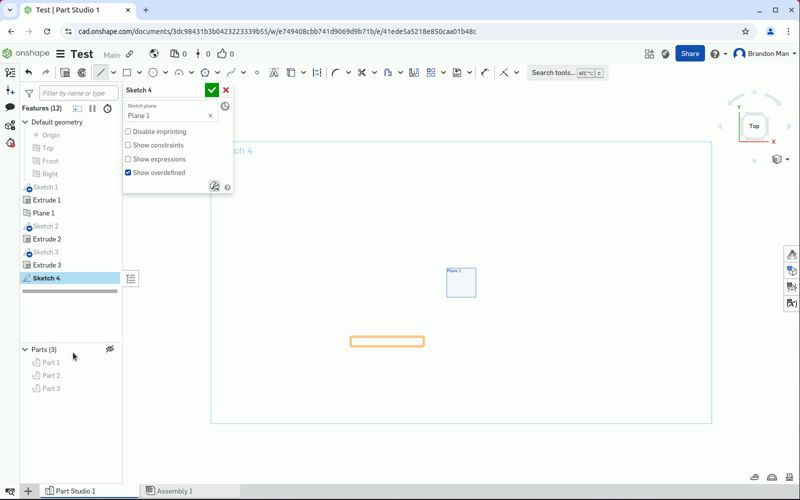
key_down(shift)
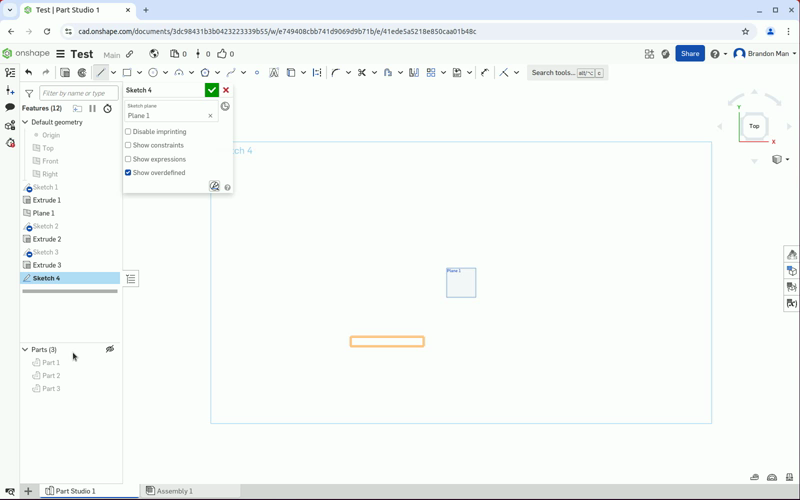
mouse_move(453, 346)
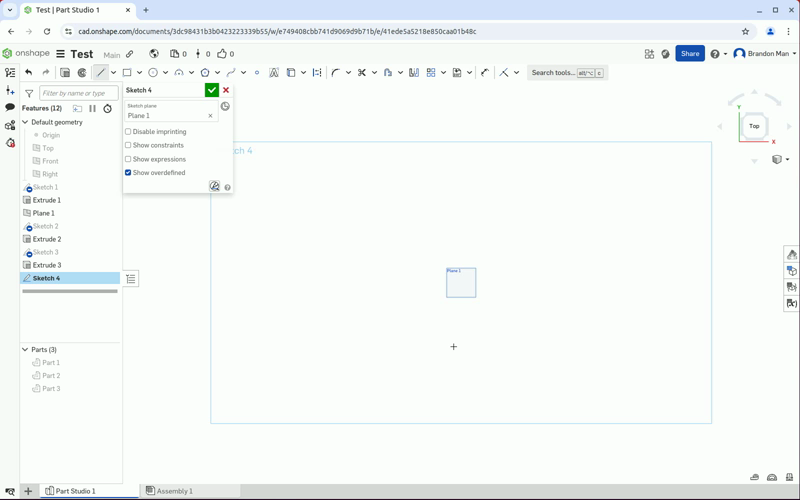
click(453, 346)
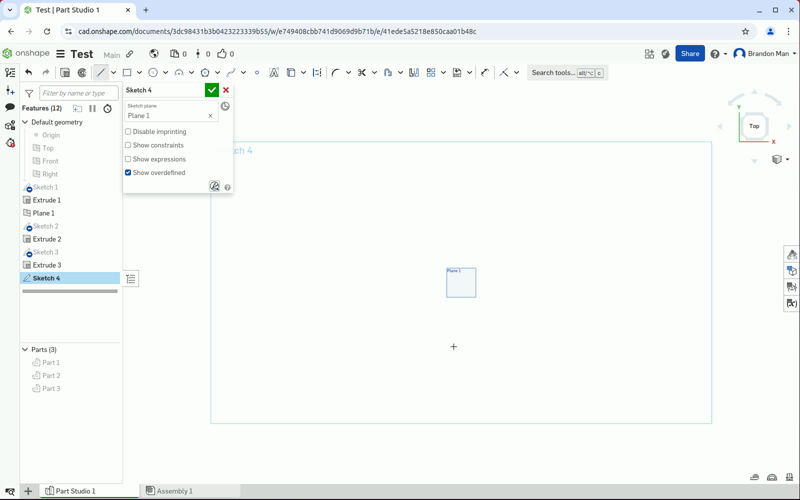
key_up(shift)
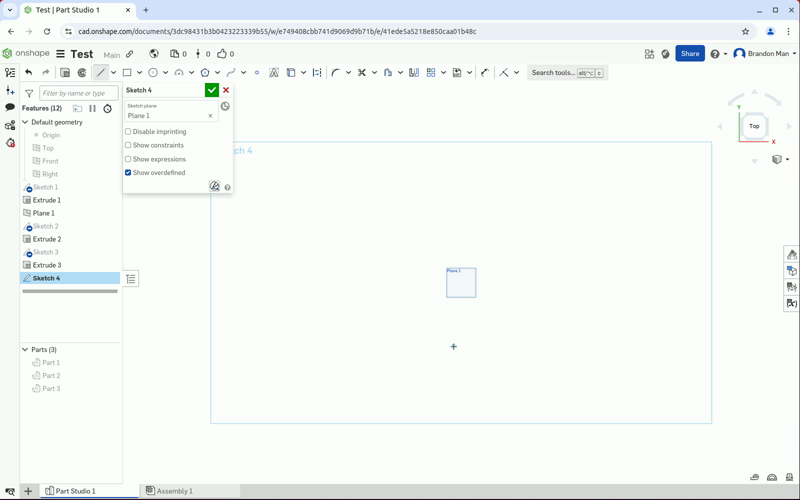
key_down(shift)
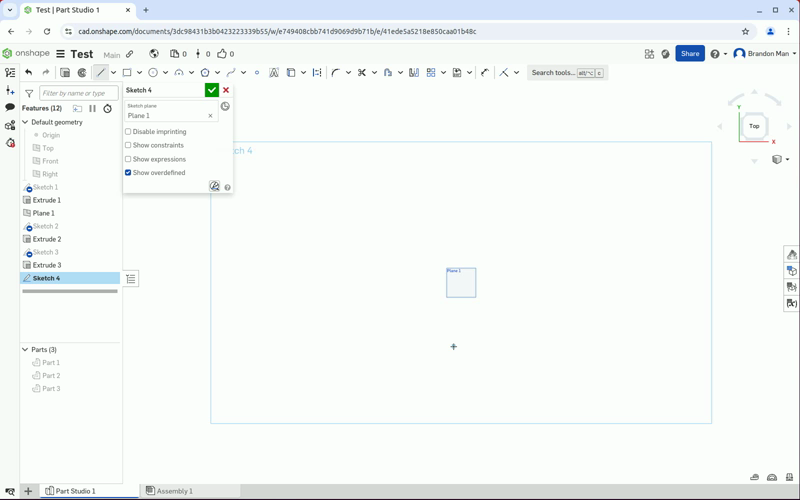
mouse_move(526, 346)
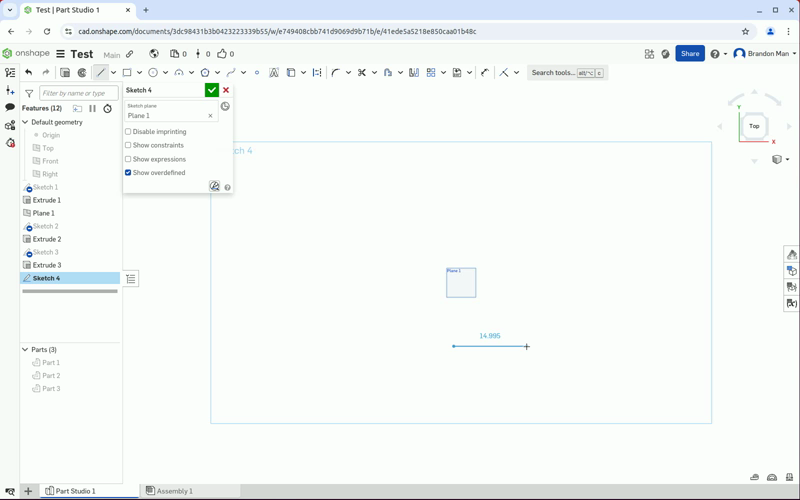
click(526, 346)
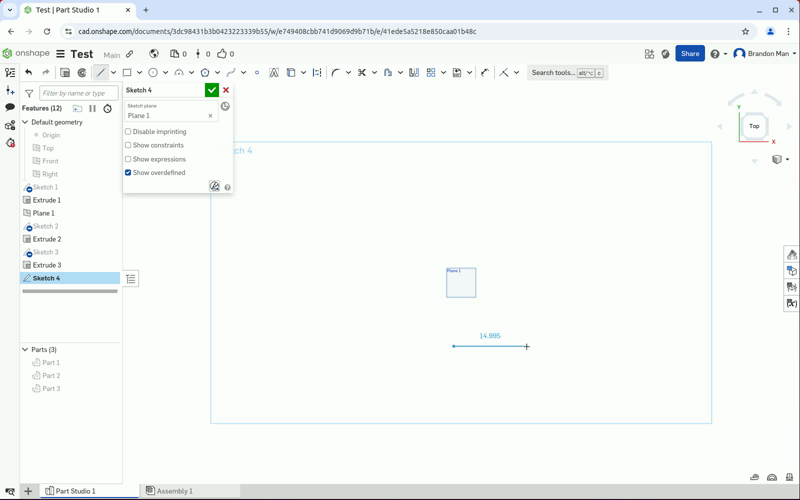
key_up(shift)
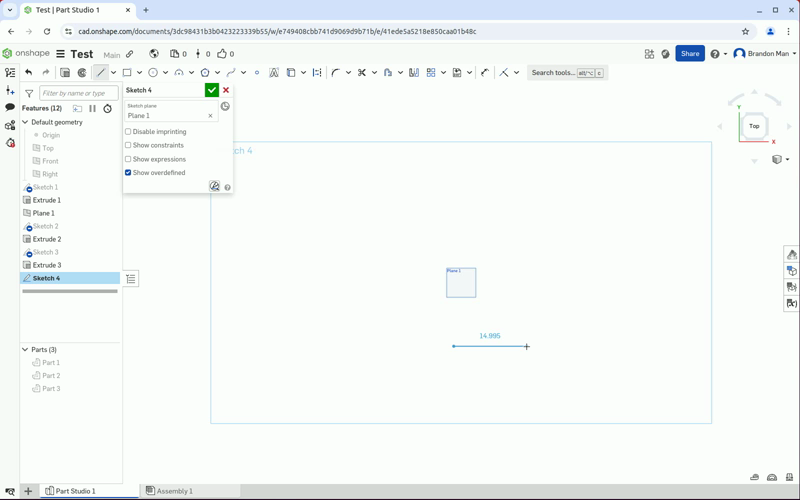
key_down(shift)
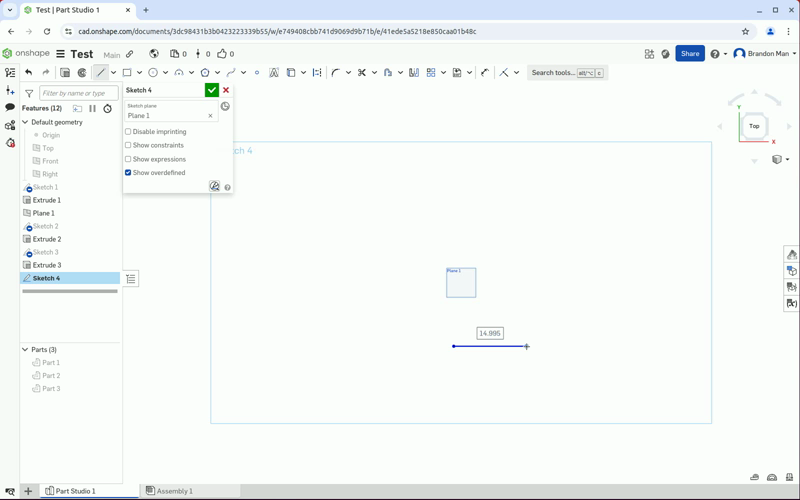
mouse_move(556, 346)
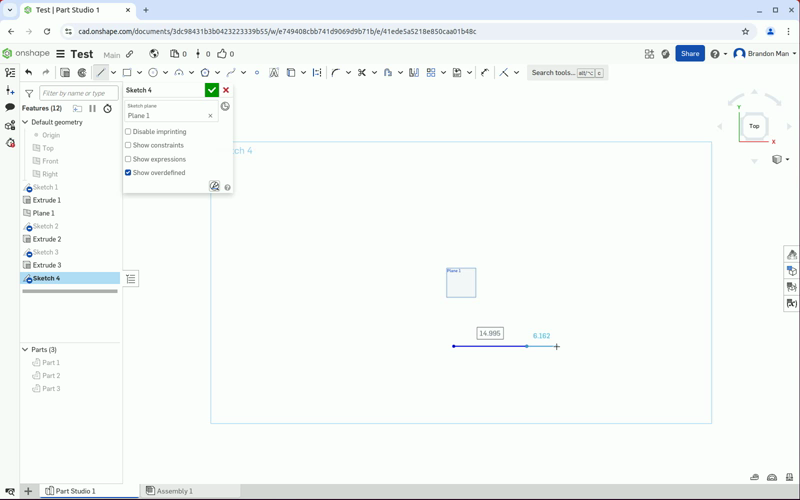
mouse_move(526, 336)
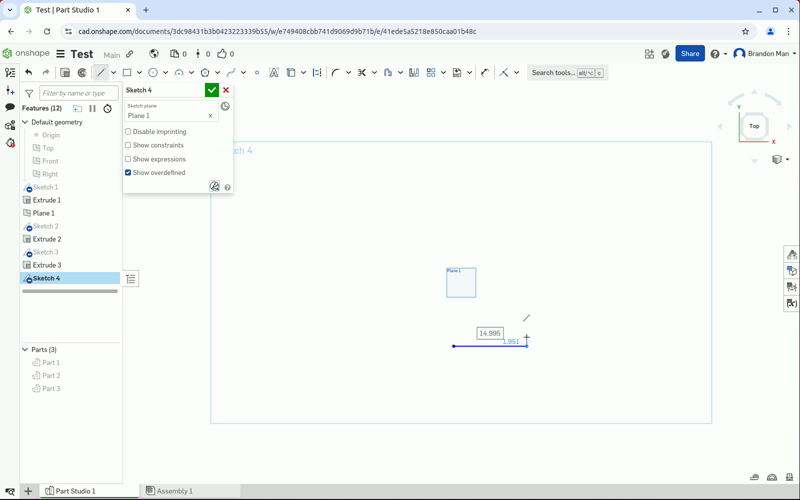
click(526, 336)
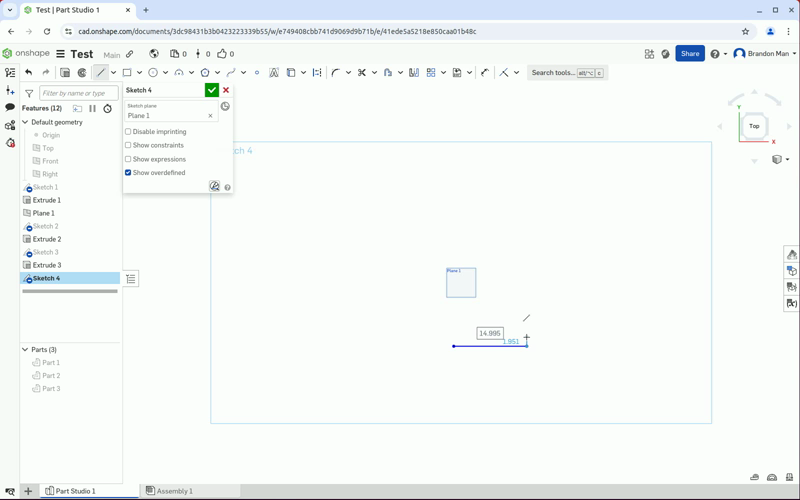
key_up(shift)
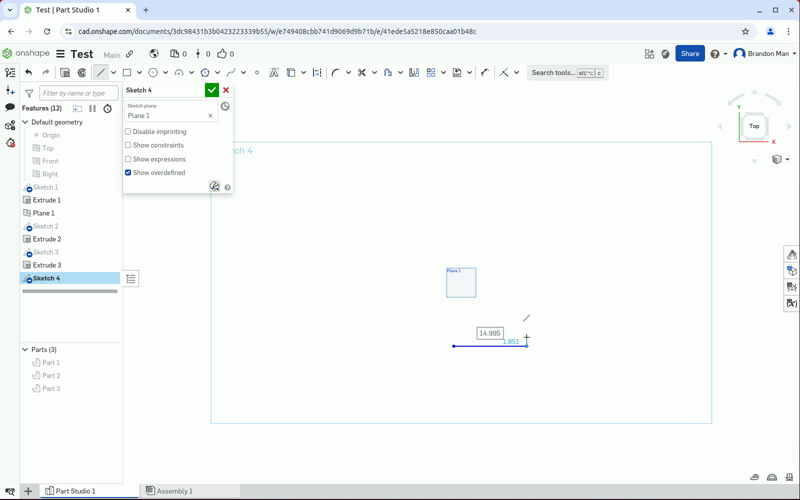
key_down(shift)
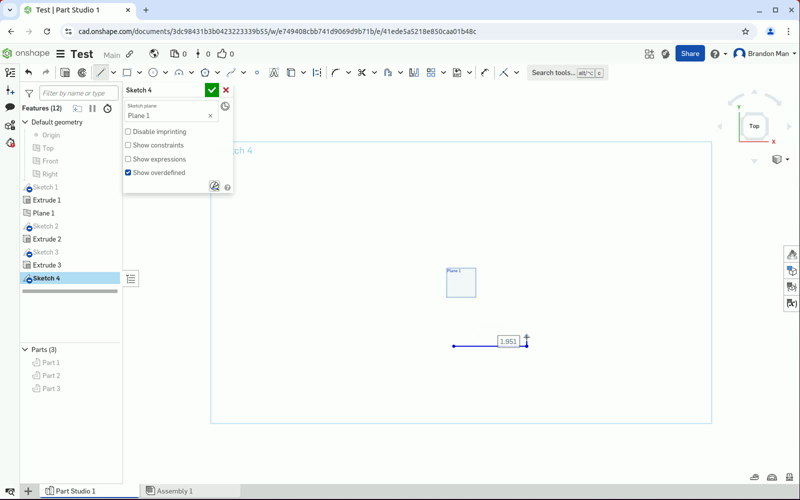
mouse_move(453, 336)
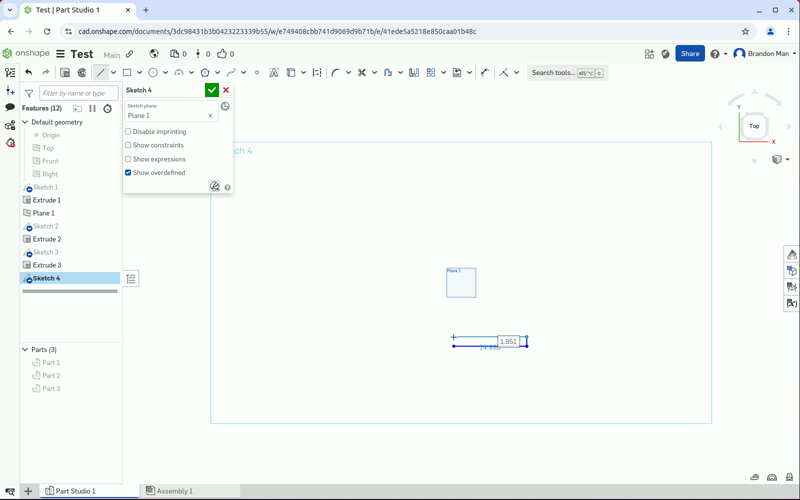
click(453, 336)
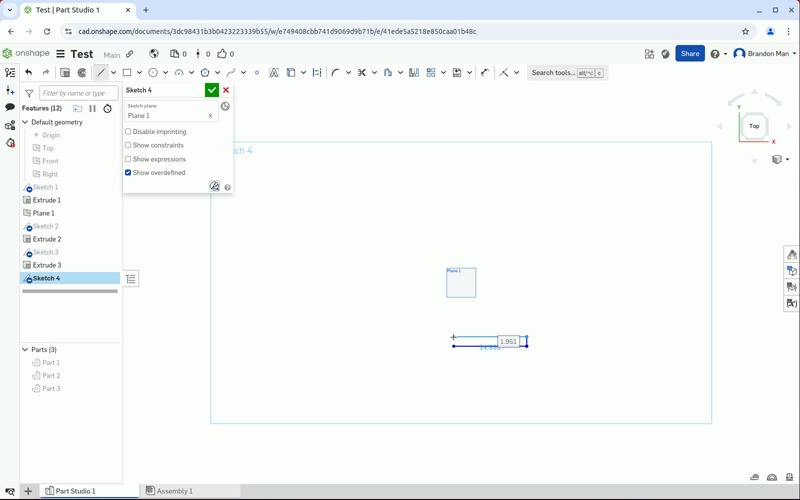
key_up(shift)
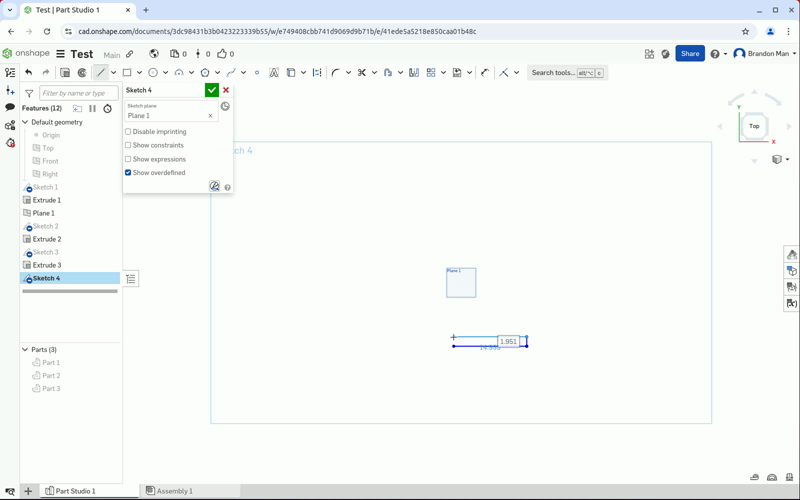
mouse_move(483, 336)
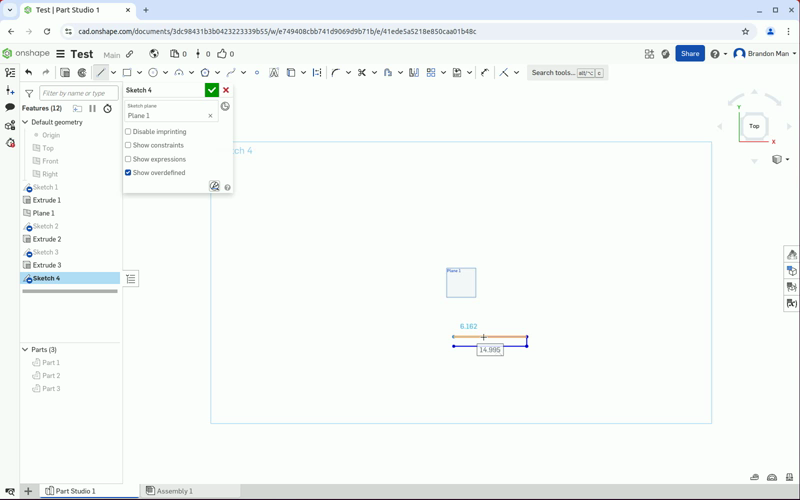
key_down(shift)
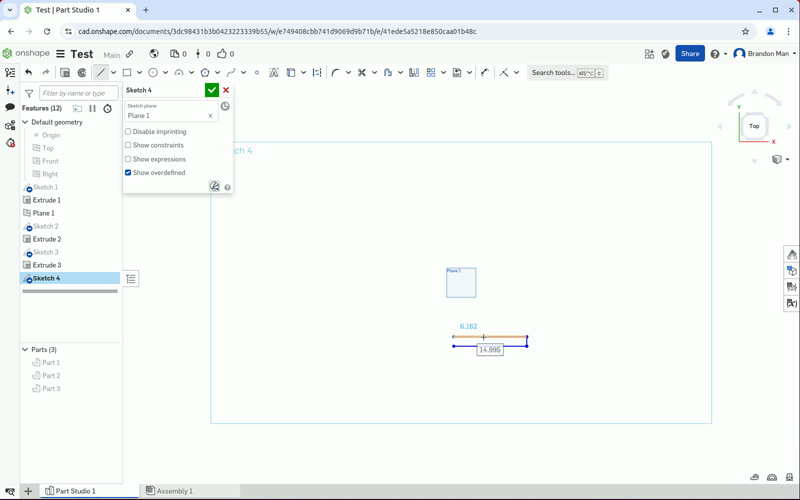
mouse_move(453, 346)
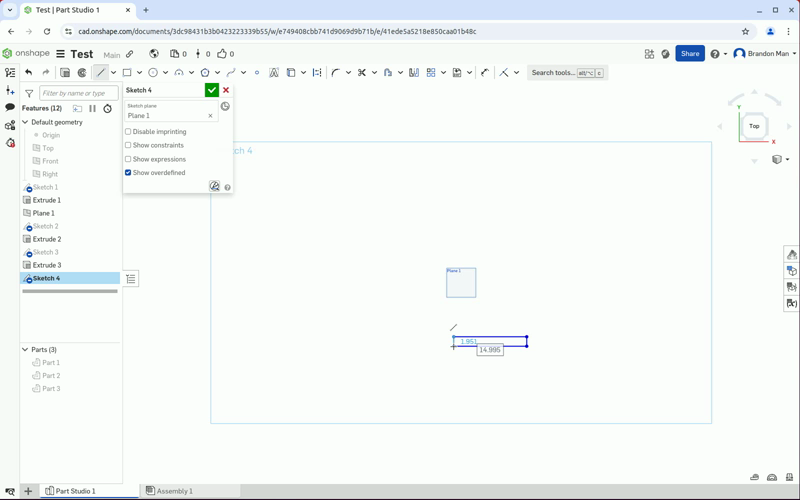
key_up(shift)
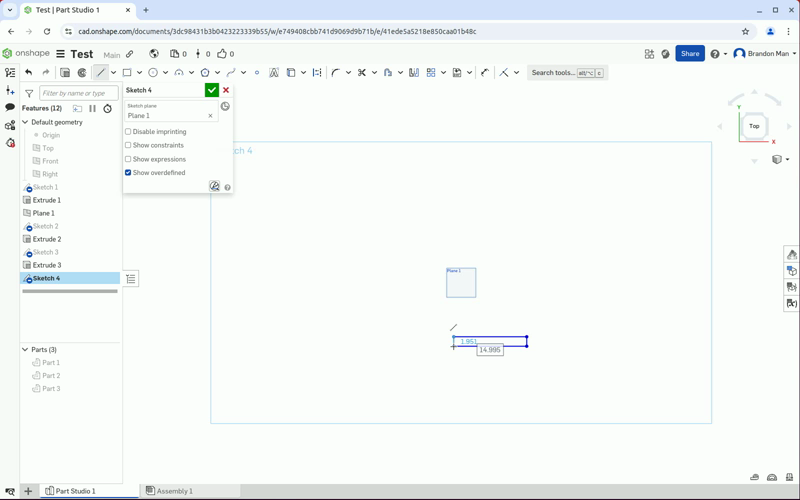
click(453, 346)
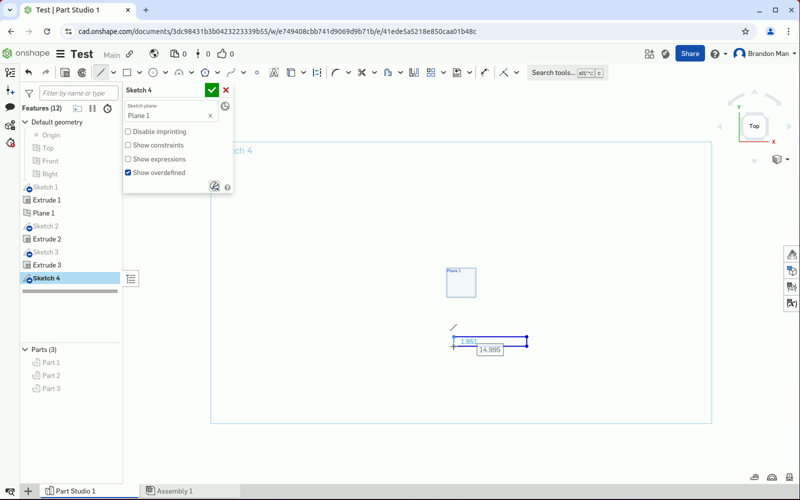
key(esc)
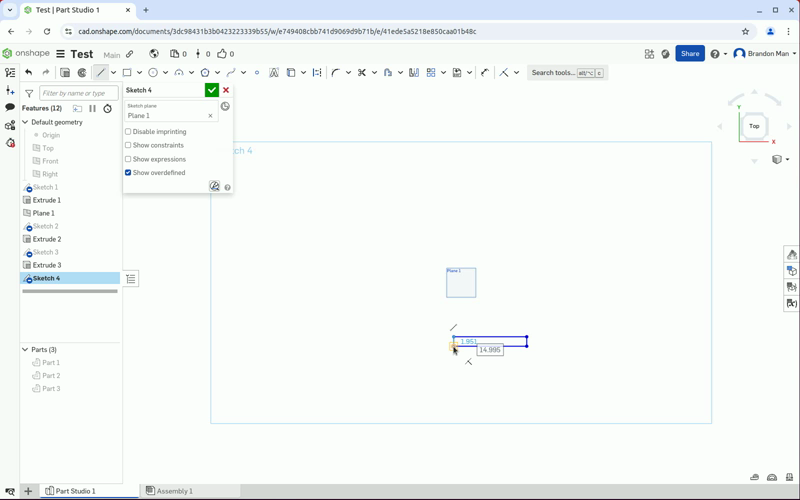
mouse_move(490, 342)
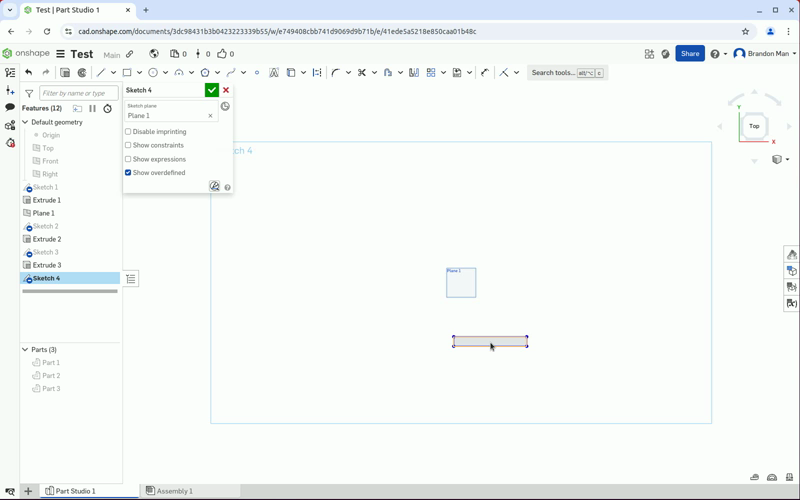
scroll(6)
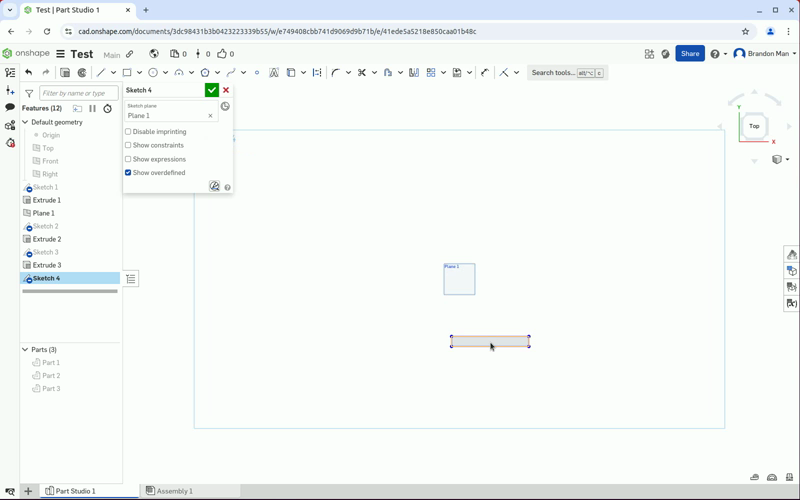
scroll(6)
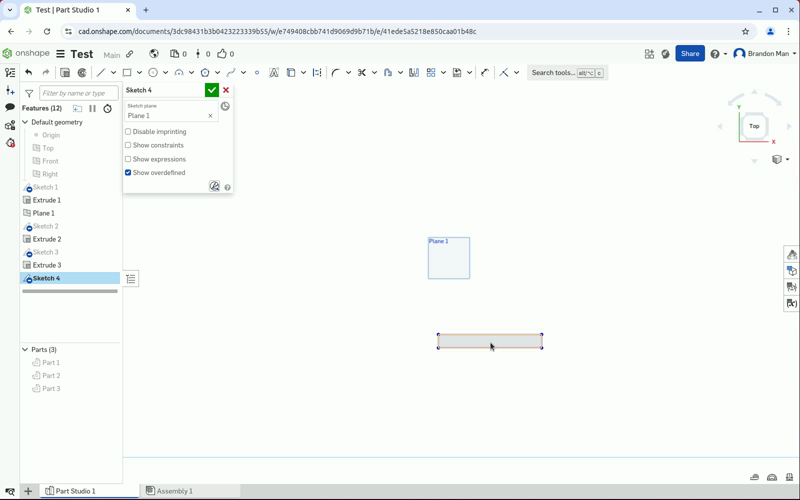
scroll(6)
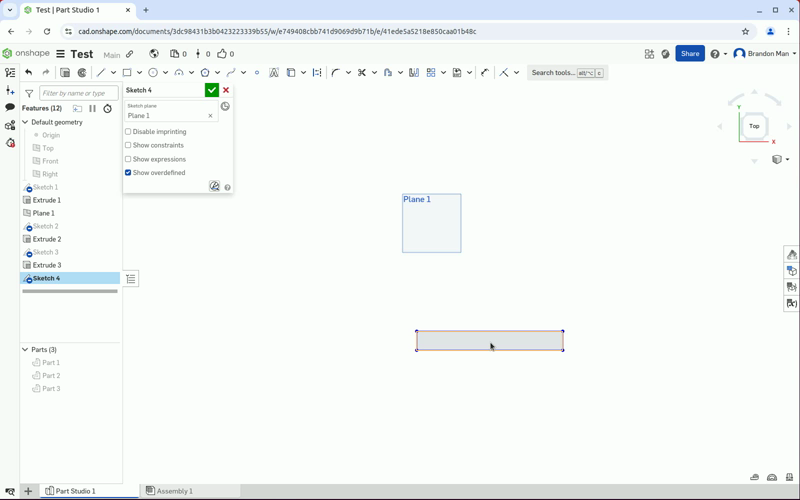
scroll(6)
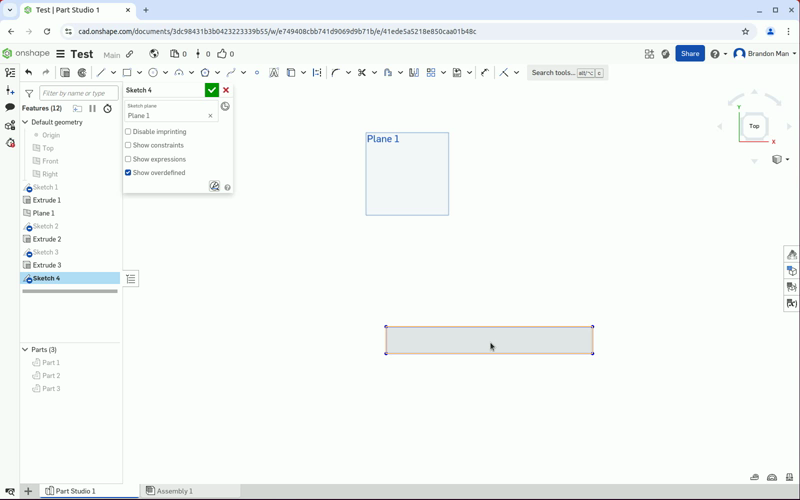
scroll(6)
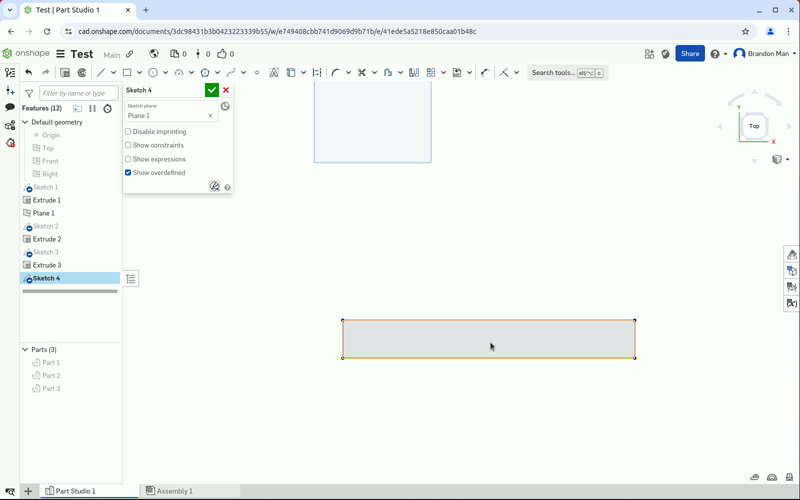
scroll(6)
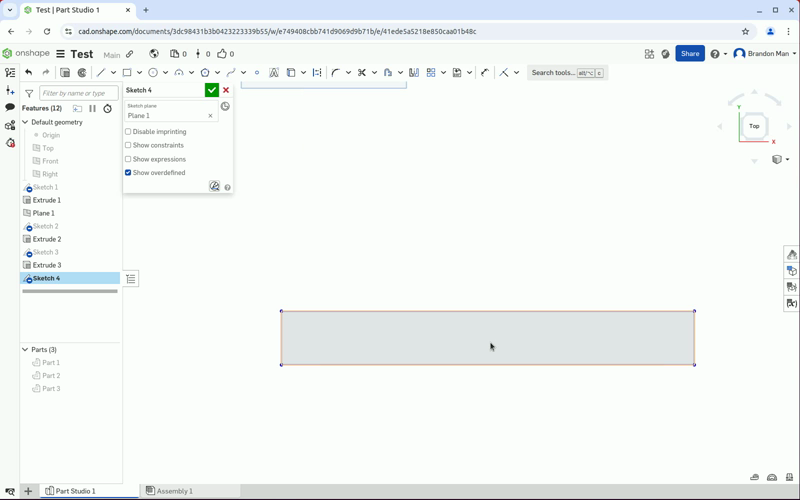
scroll(6)
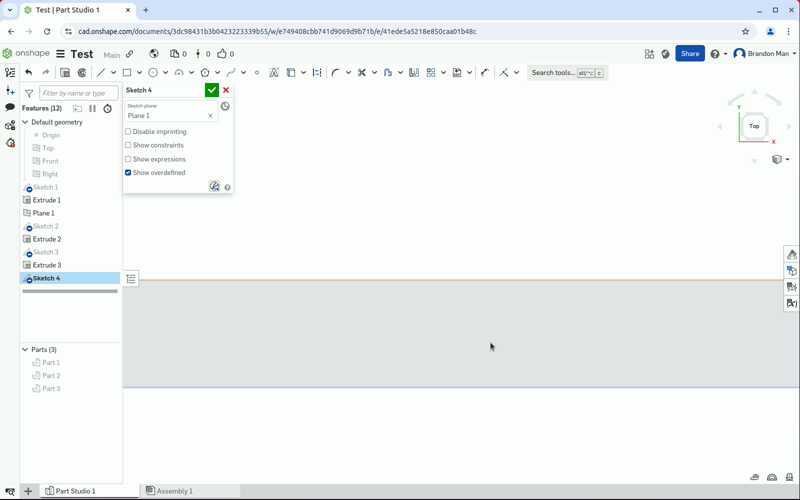
click(490, 342)
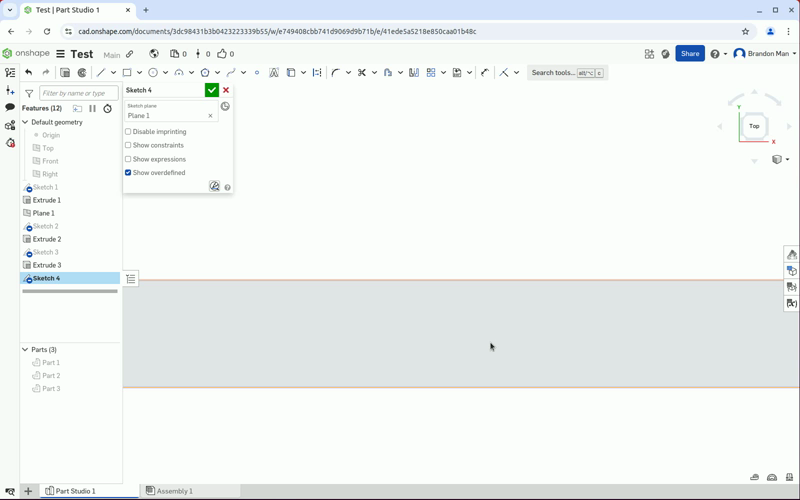
scroll(-6)
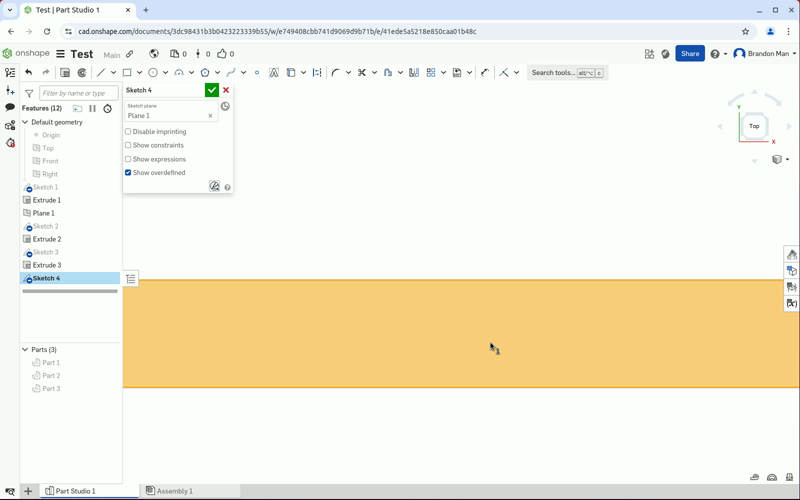
scroll(-6)
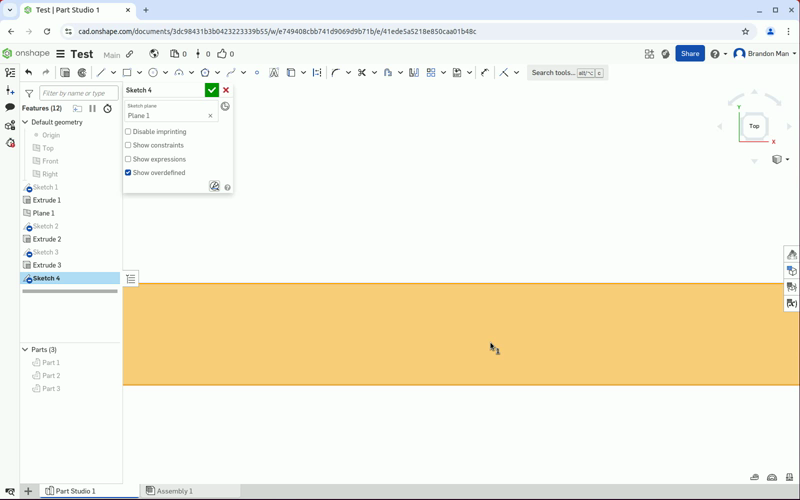
scroll(-6)
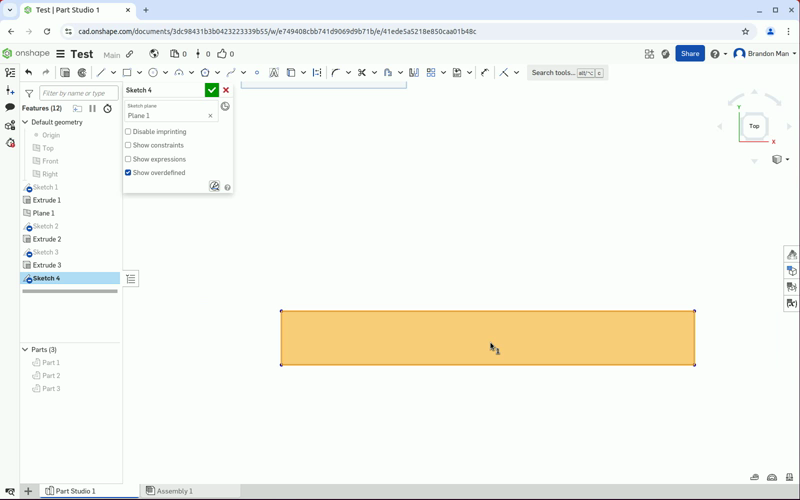
scroll(-6)
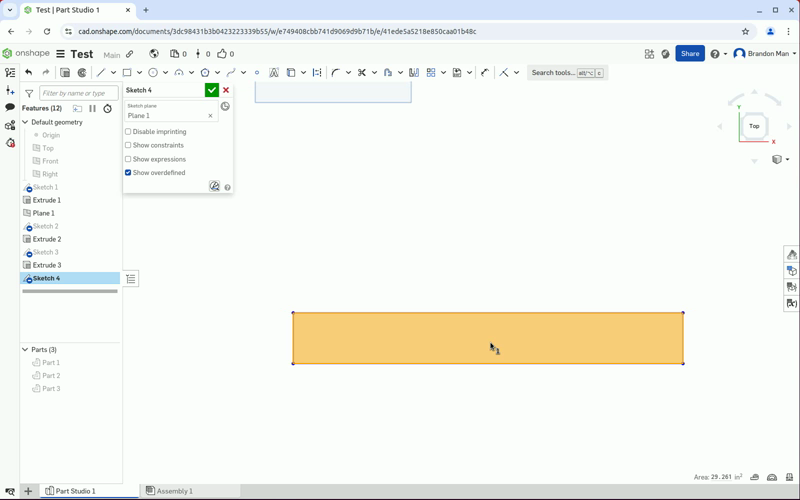
scroll(-6)
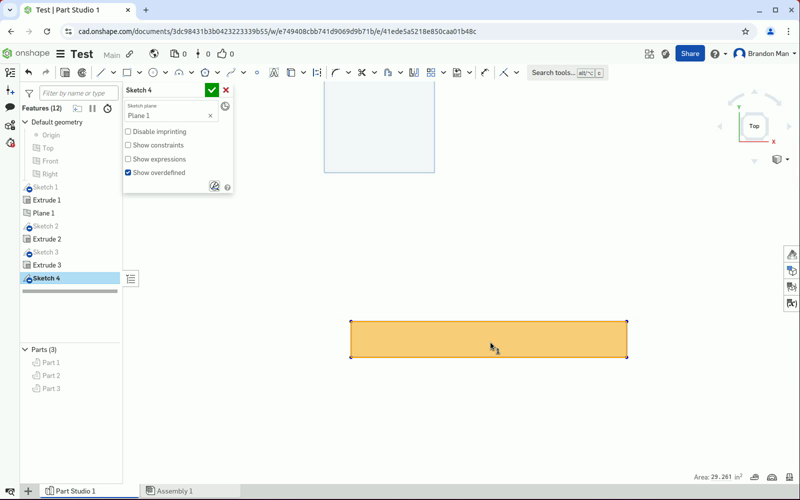
scroll(-6)
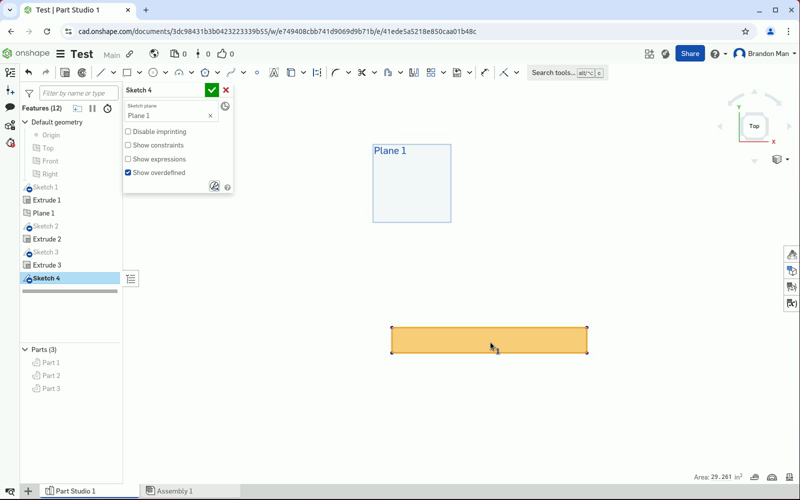
scroll(-6)
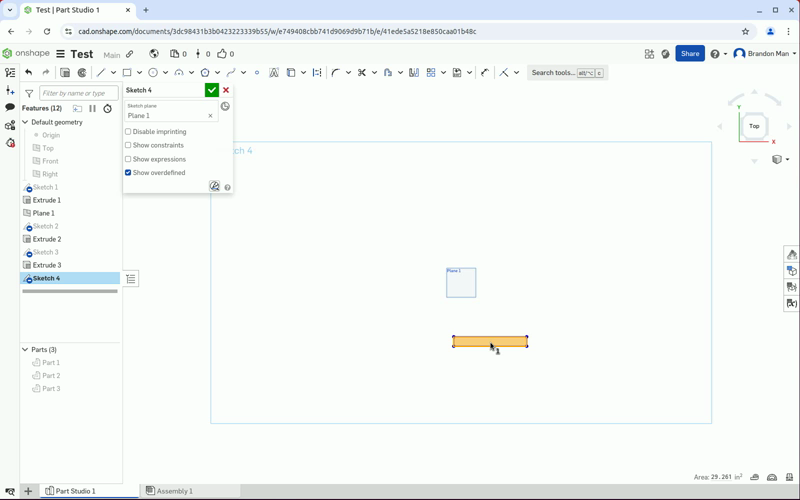
mouse_move(73, 352)
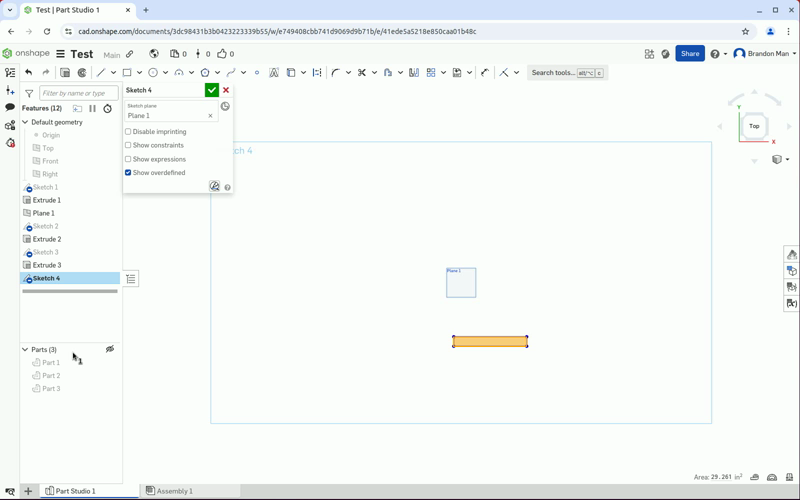
key(shift+y)
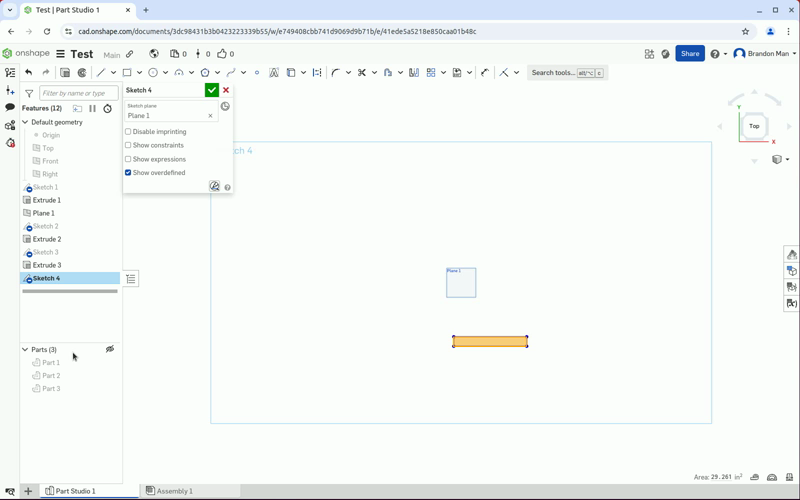
key(shift+e)
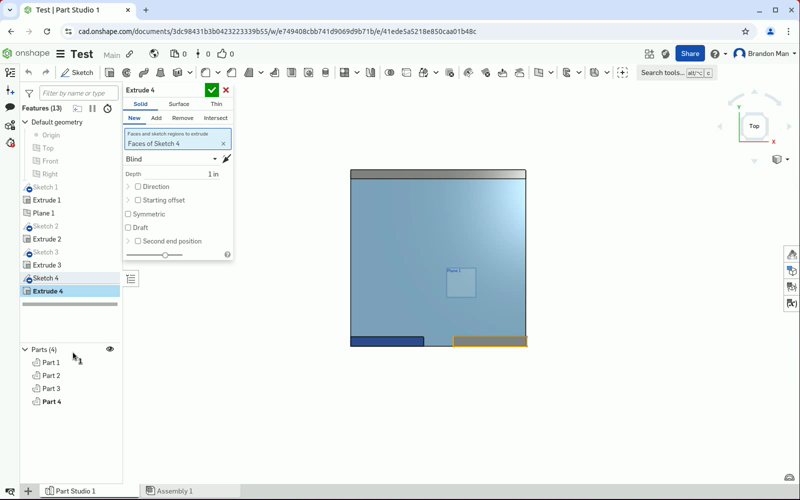
mouse_move(143, 106)
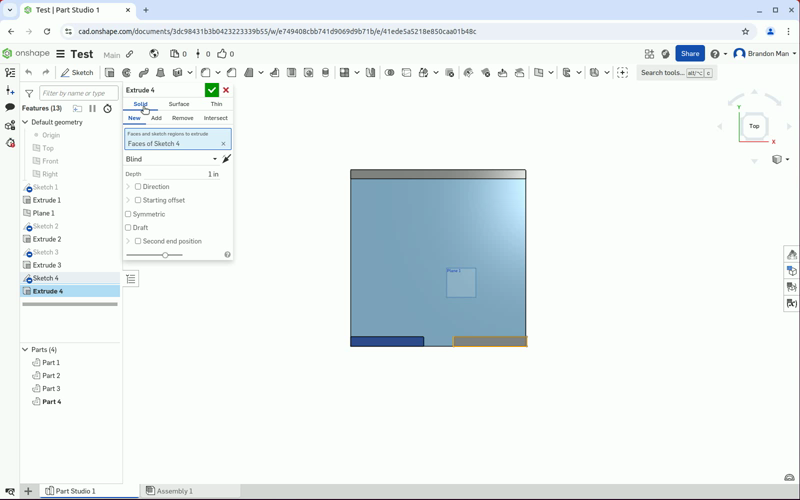
click(143, 106)
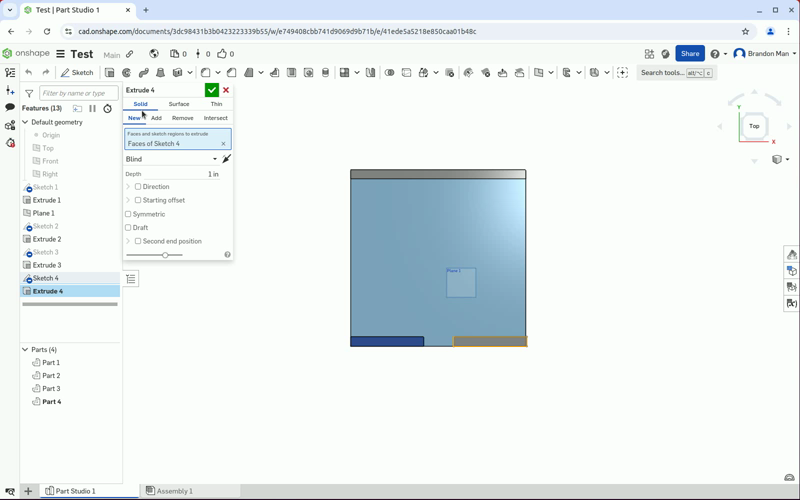
mouse_move(137, 120)
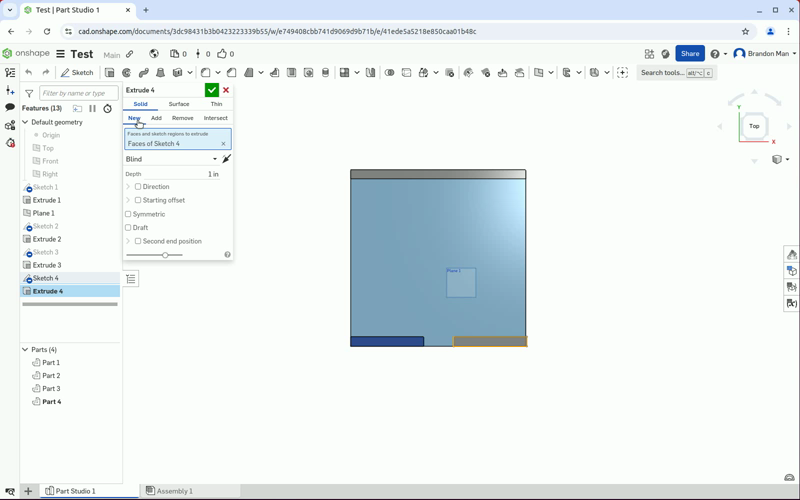
click(137, 120)
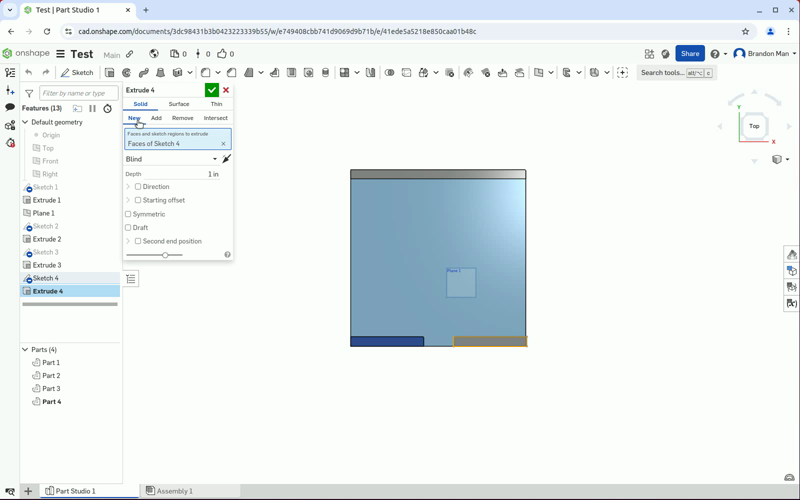
key(tab, 4)
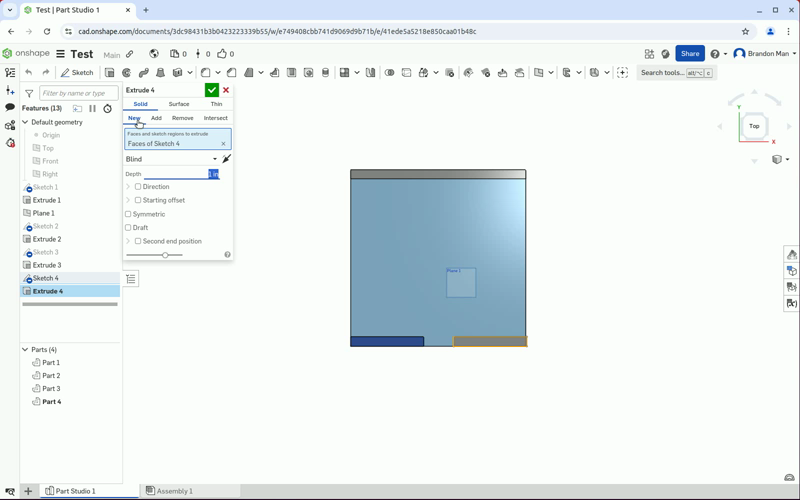
text(1.685)
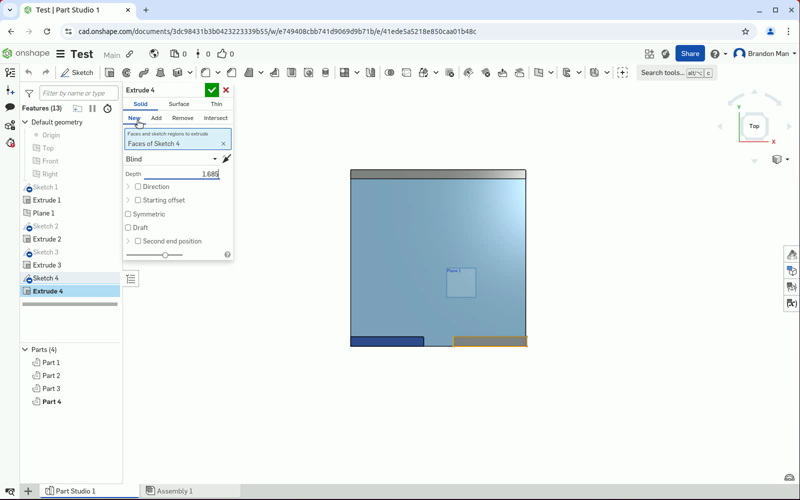
key(enter)
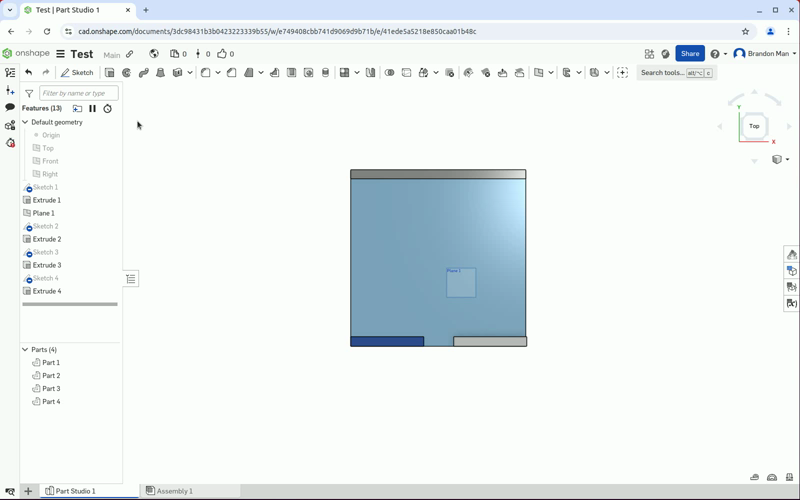
key(shift+h)
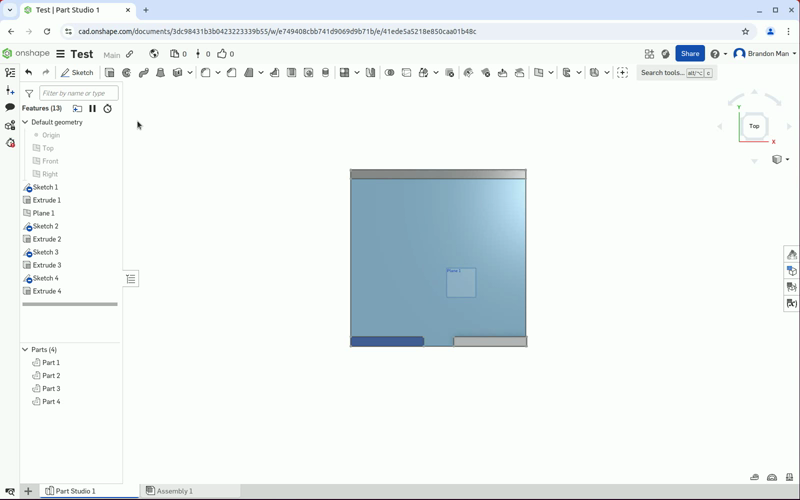
key(shift+h)
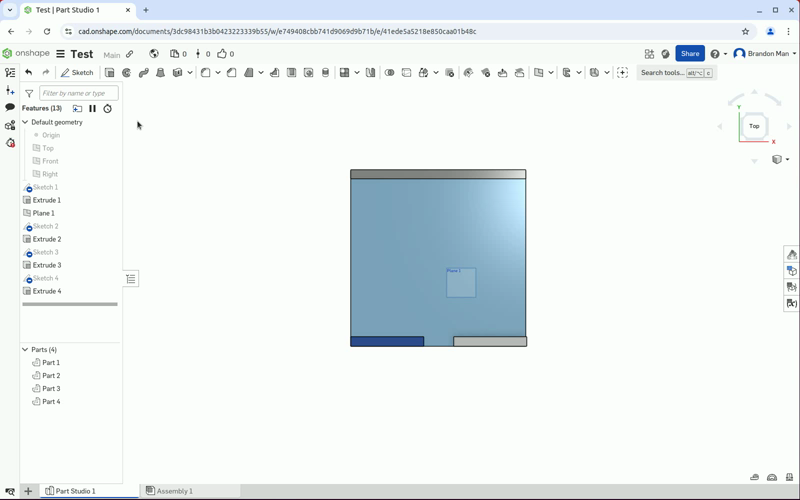
mouse_move(73, 189)
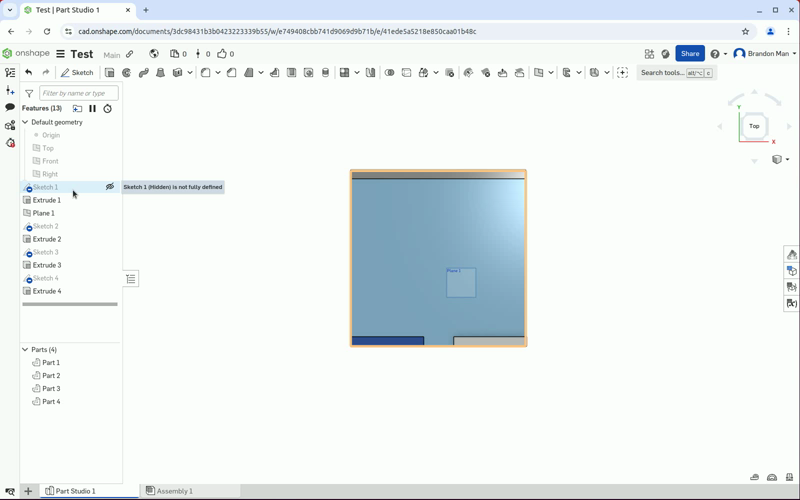
click(73, 189)
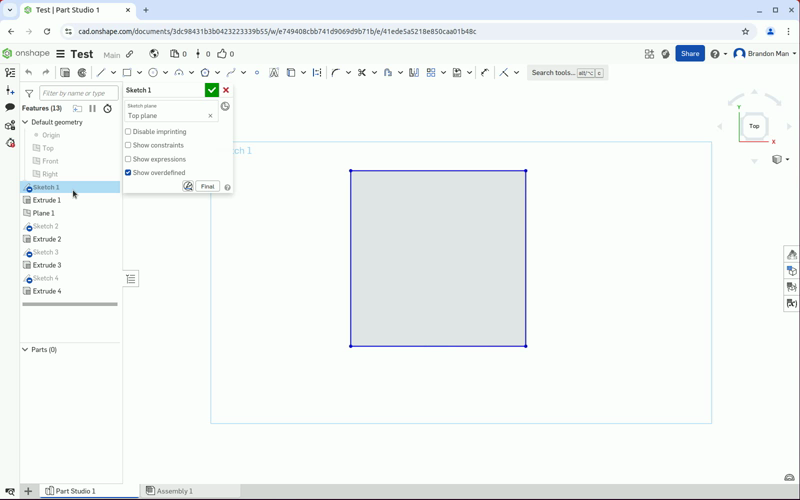
mouse_move(229, 92)
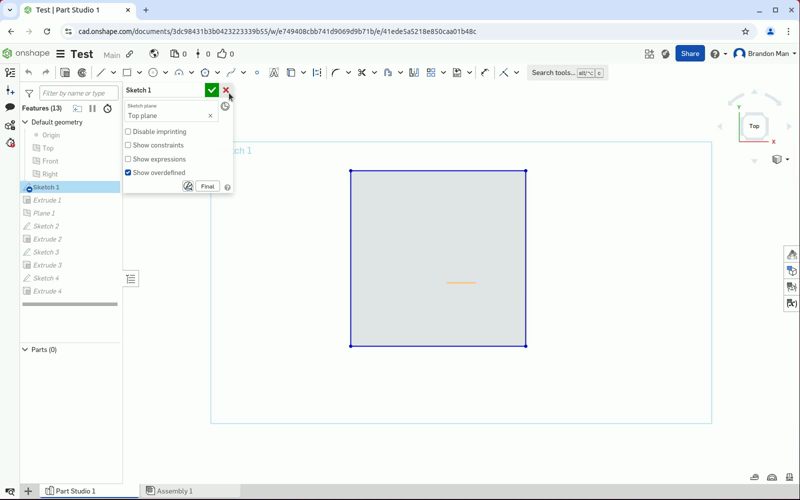
click(229, 92)
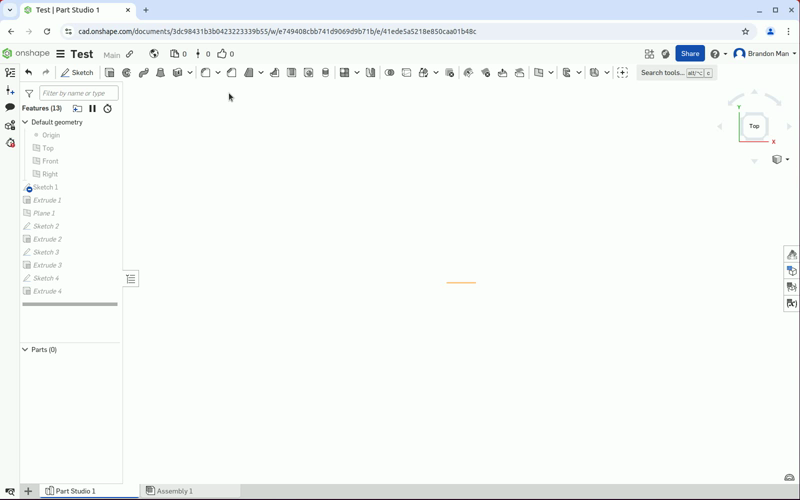
key(shift+s)
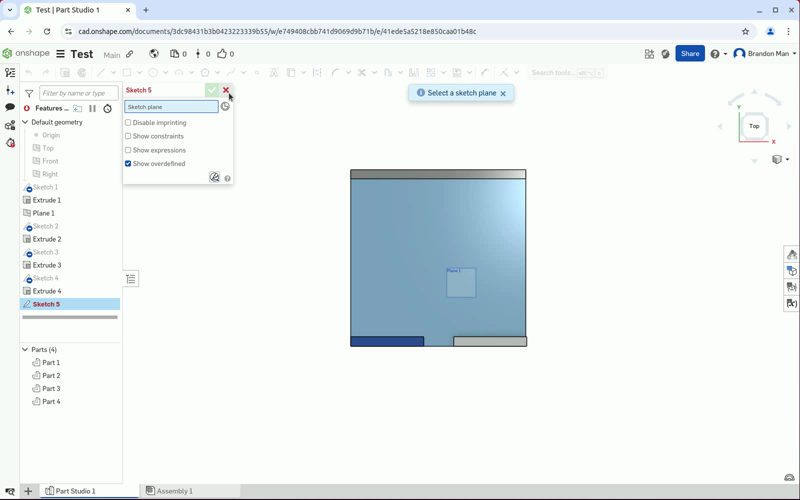
mouse_move(73, 215)
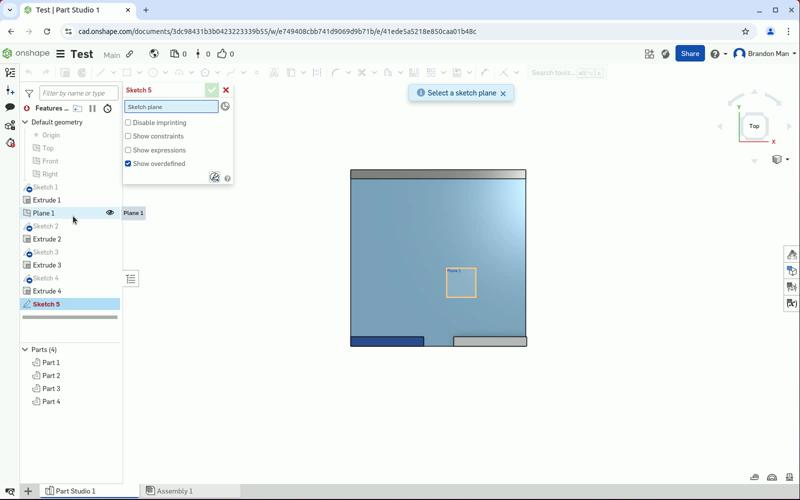
click(73, 215)
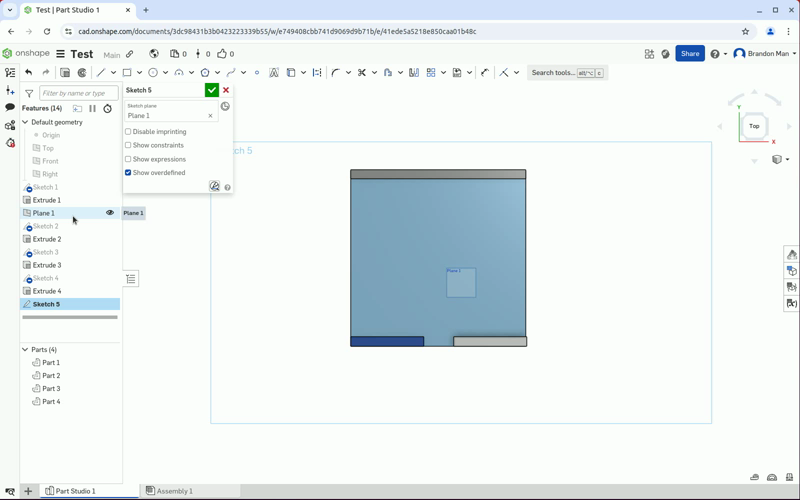
mouse_move(73, 352)
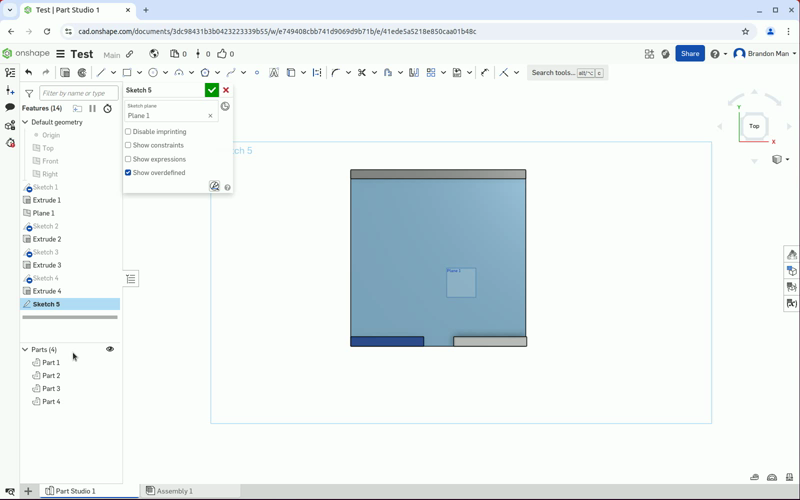
key(y)
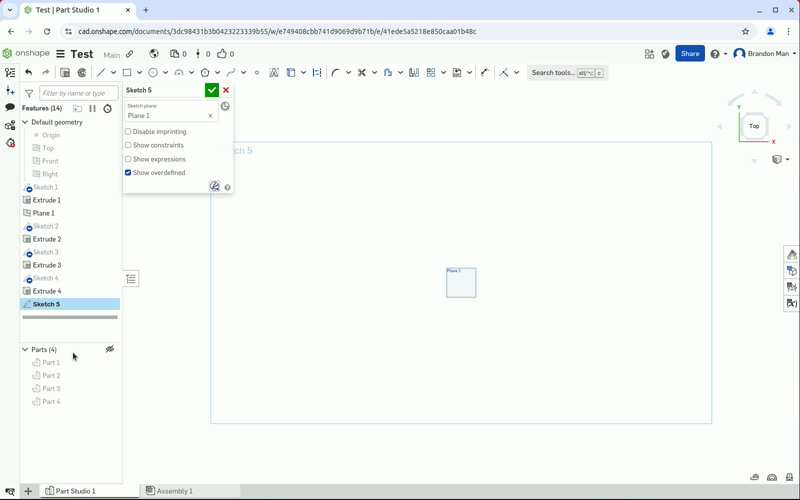
key(l)
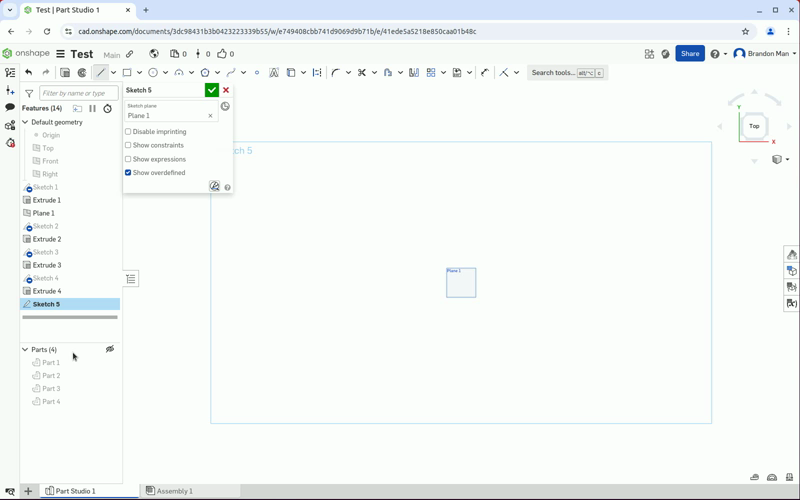
key_down(shift)
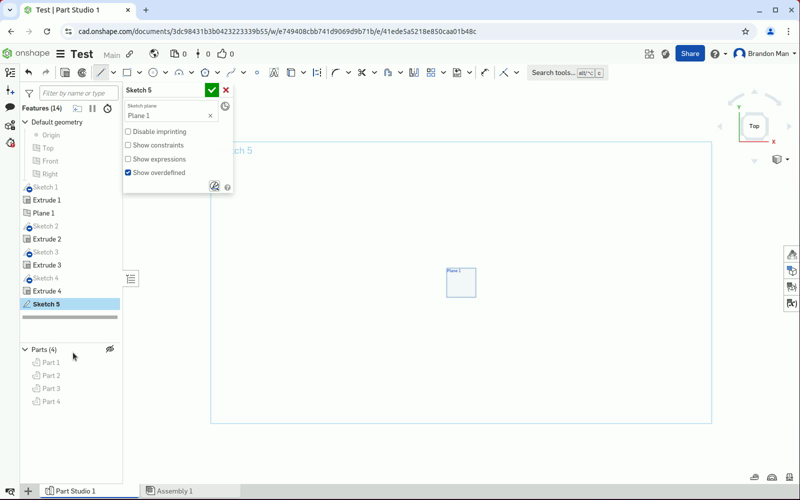
mouse_move(512, 336)
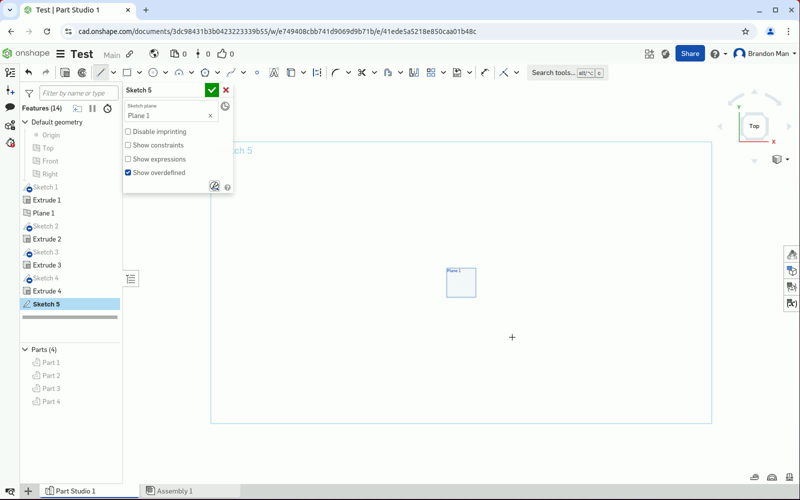
click(512, 336)
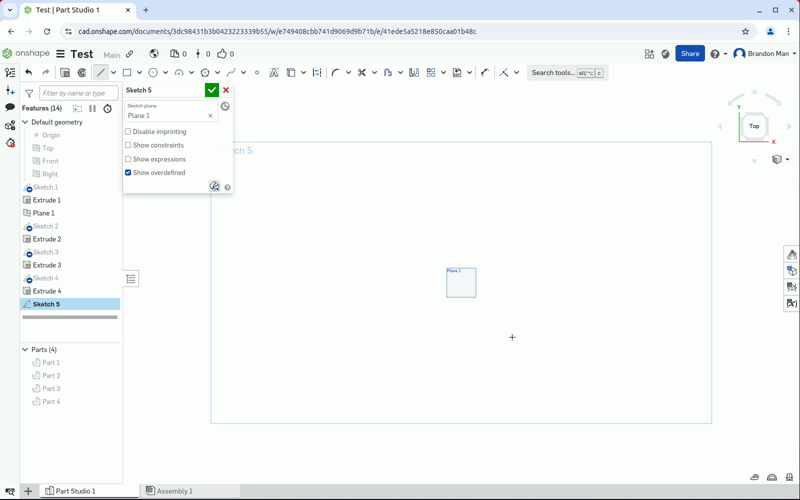
key_up(shift)
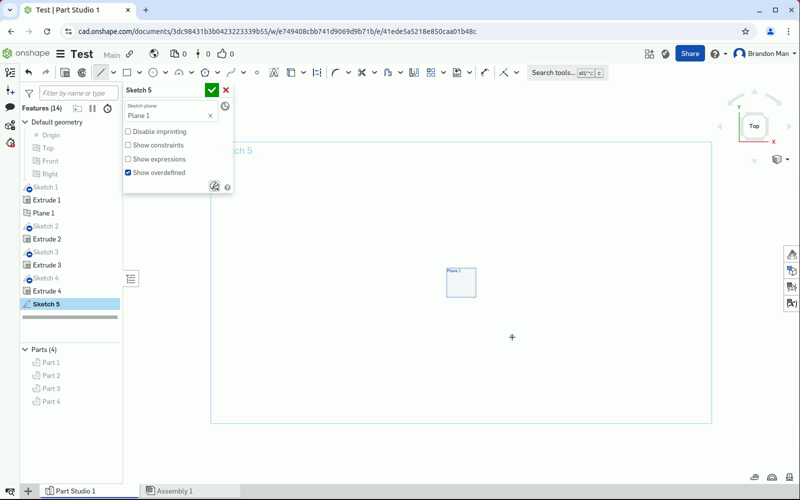
key_down(shift)
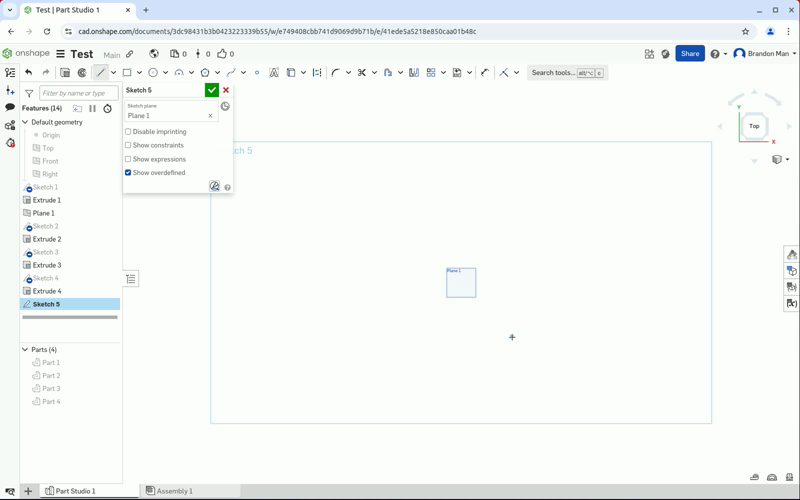
mouse_move(542, 336)
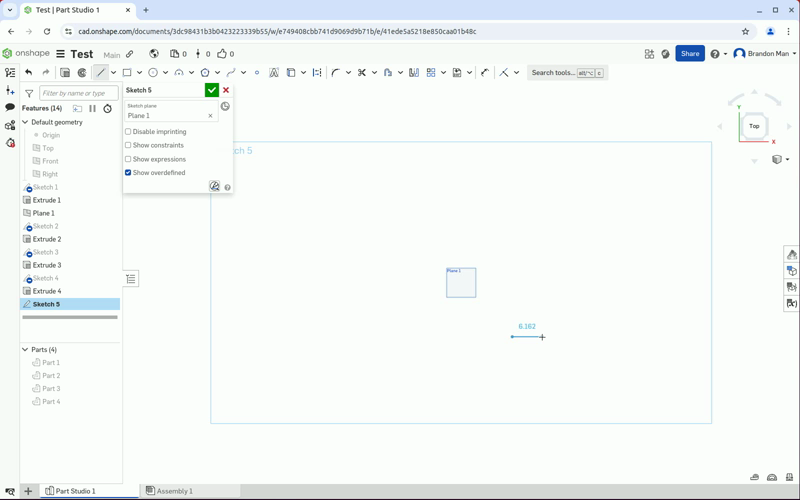
mouse_move(525, 336)
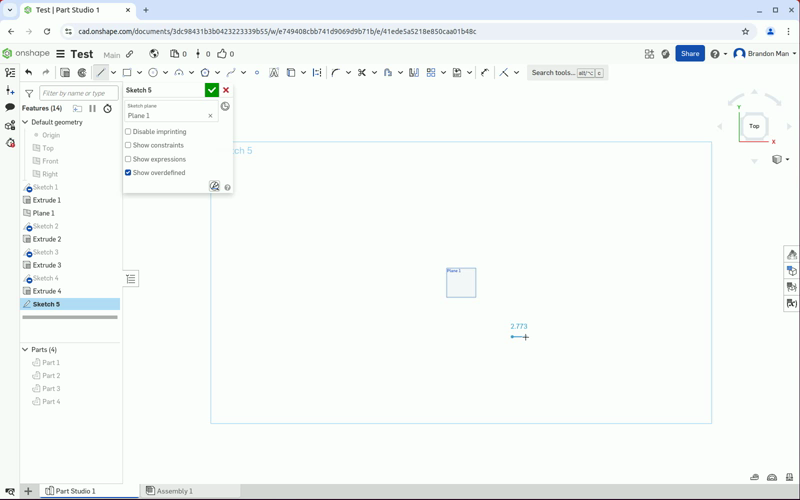
click(525, 336)
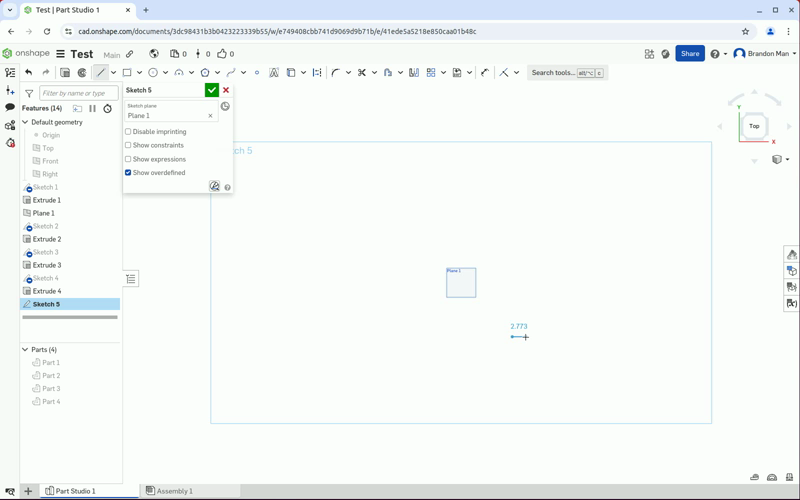
key_up(shift)
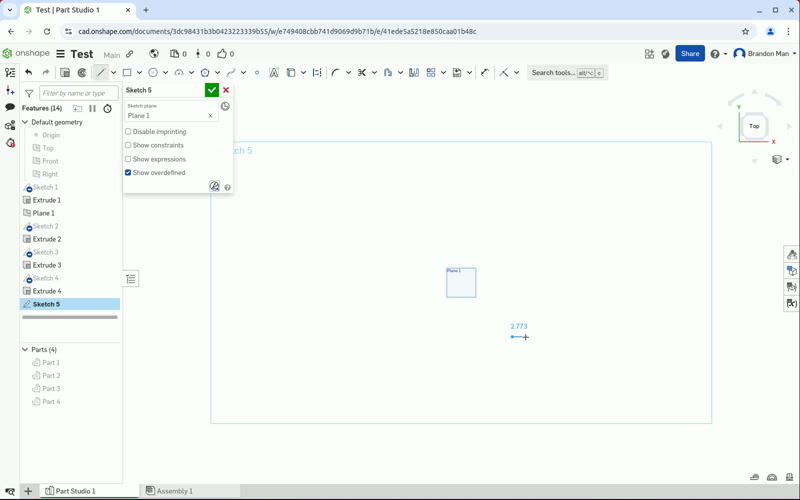
key_down(shift)
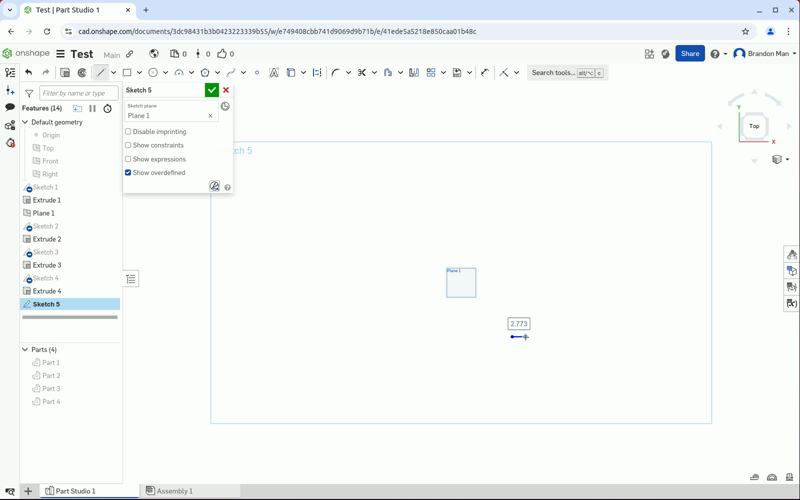
mouse_move(525, 179)
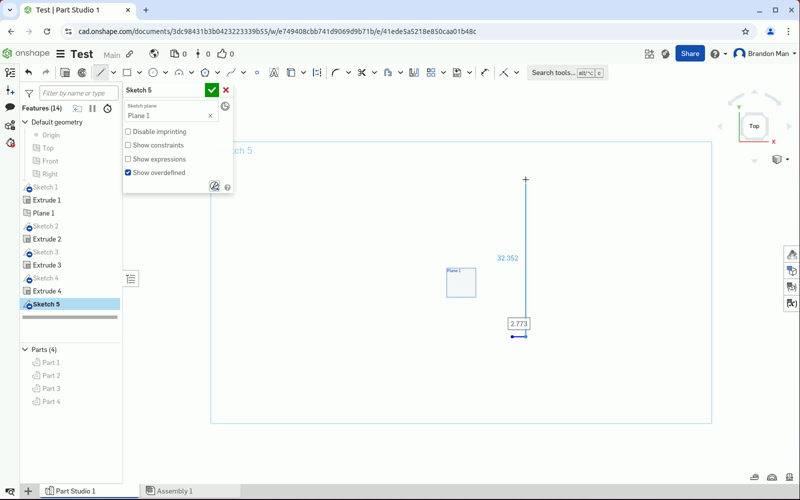
click(525, 179)
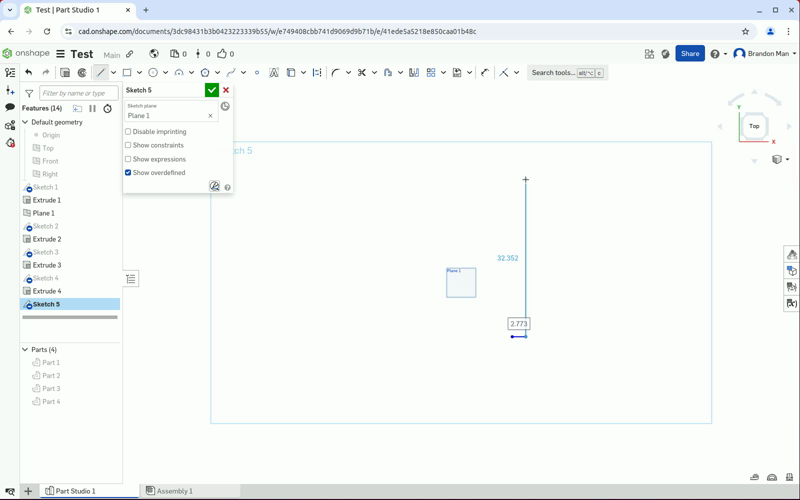
key_up(shift)
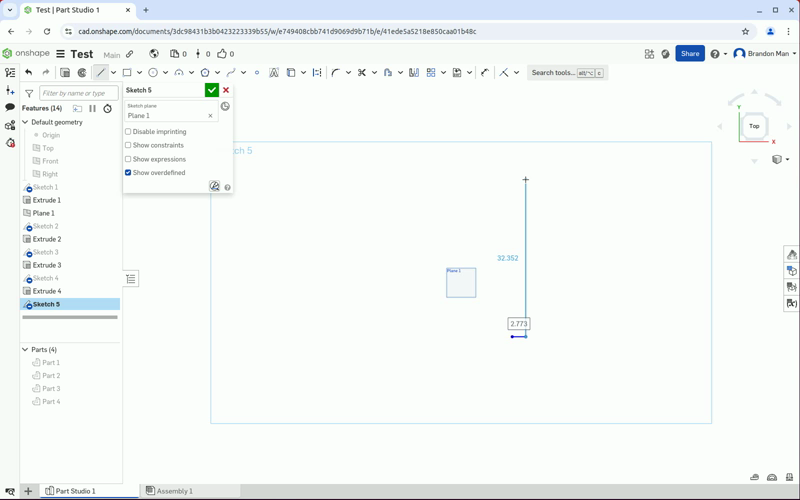
key_down(shift)
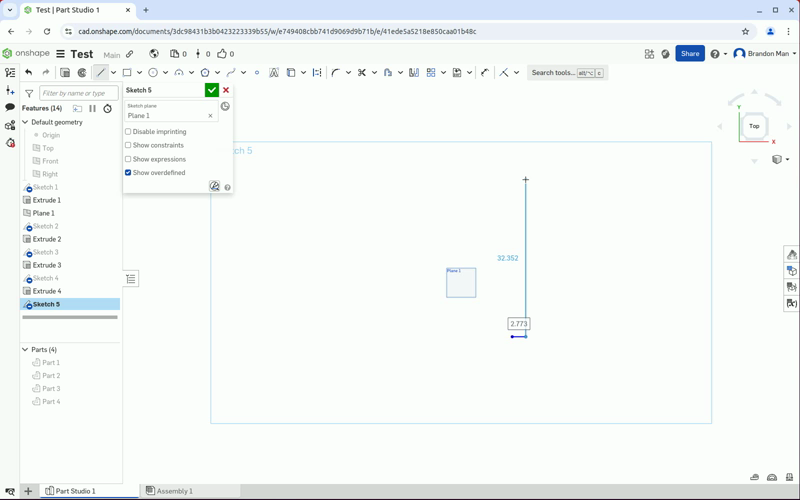
mouse_move(555, 179)
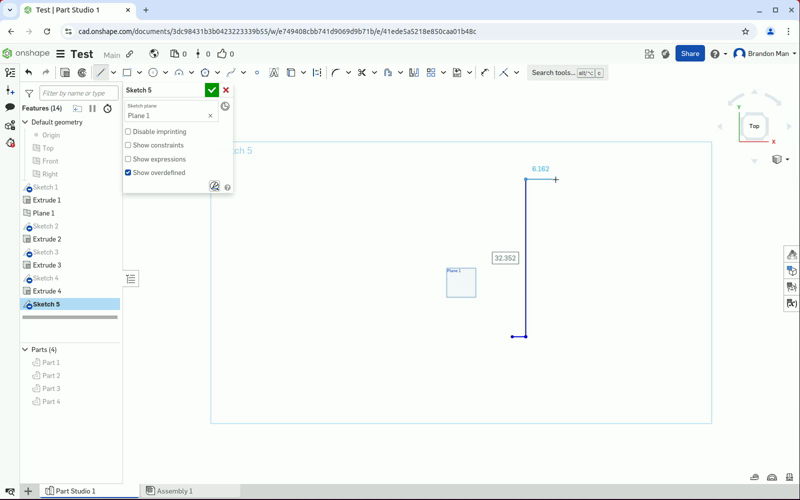
mouse_move(512, 179)
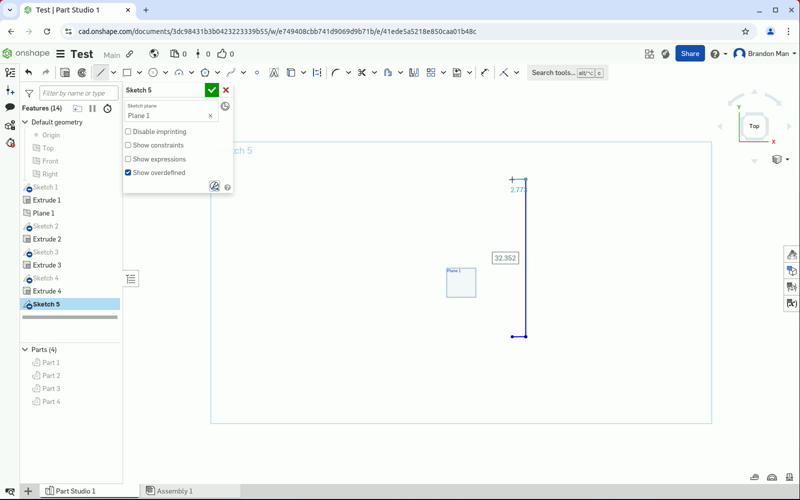
click(512, 179)
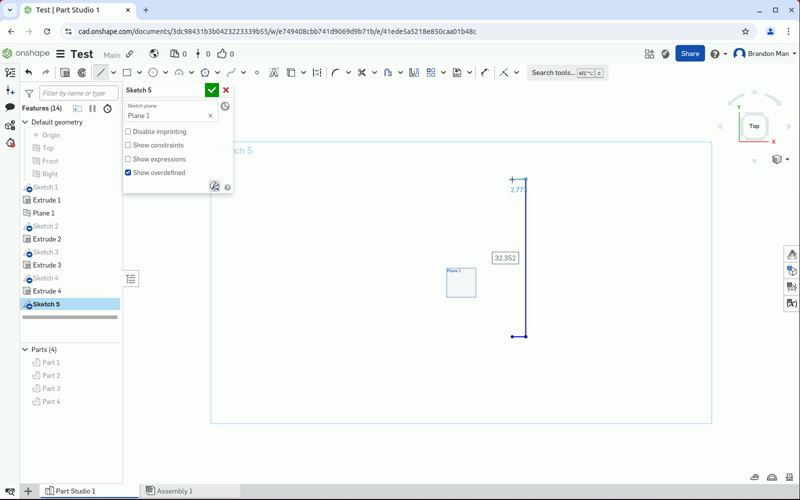
key_up(shift)
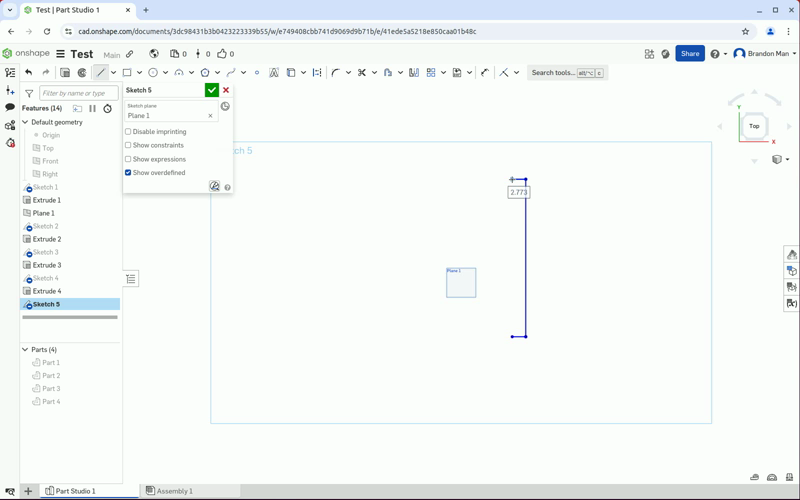
key_down(shift)
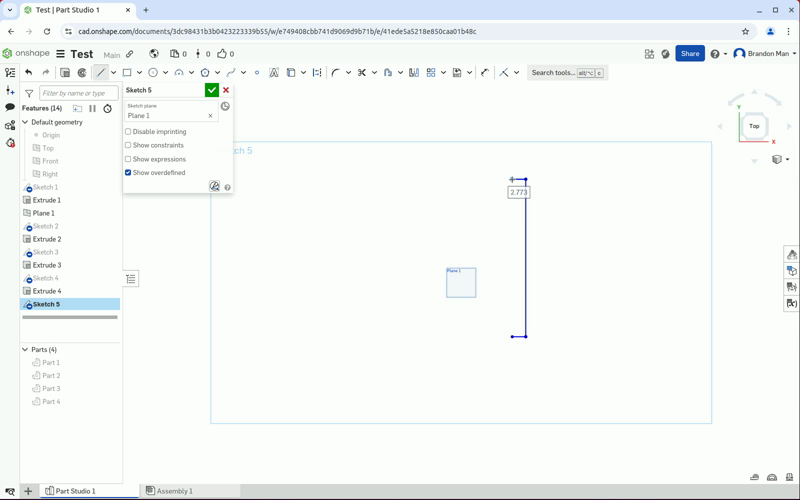
mouse_move(512, 336)
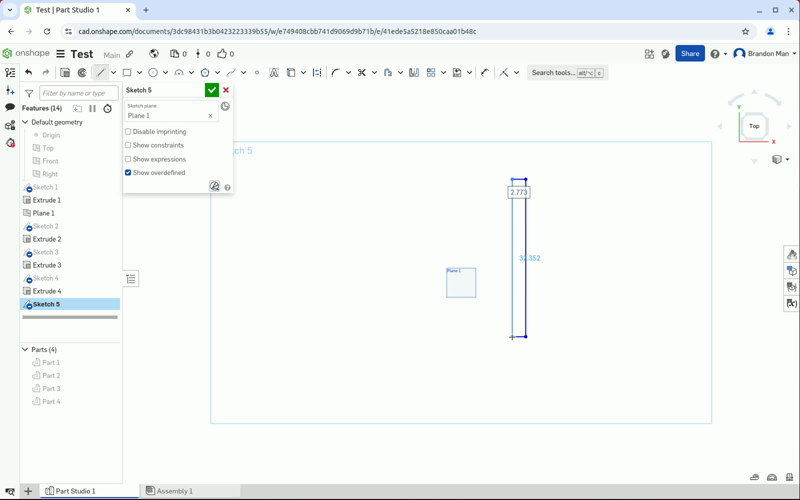
key_up(shift)
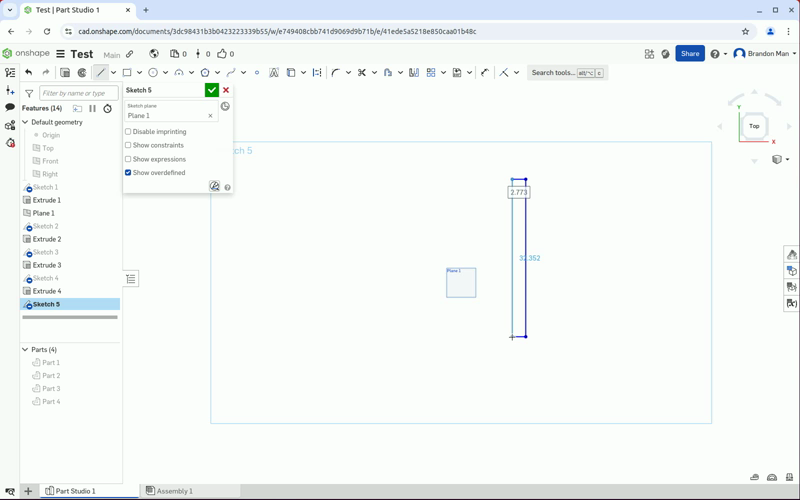
click(512, 336)
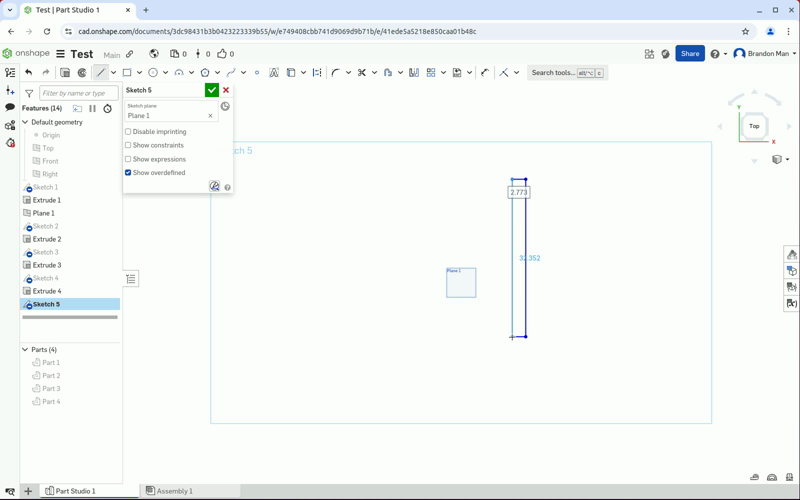
key(esc)
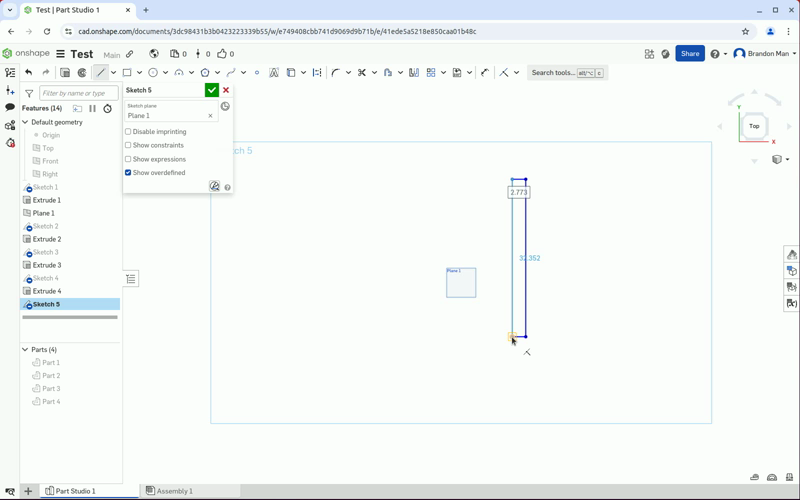
mouse_move(522, 319)
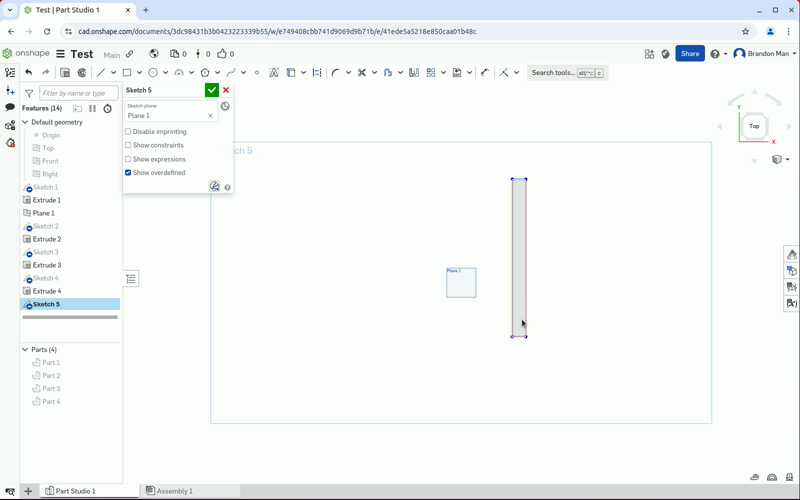
click(522, 319)
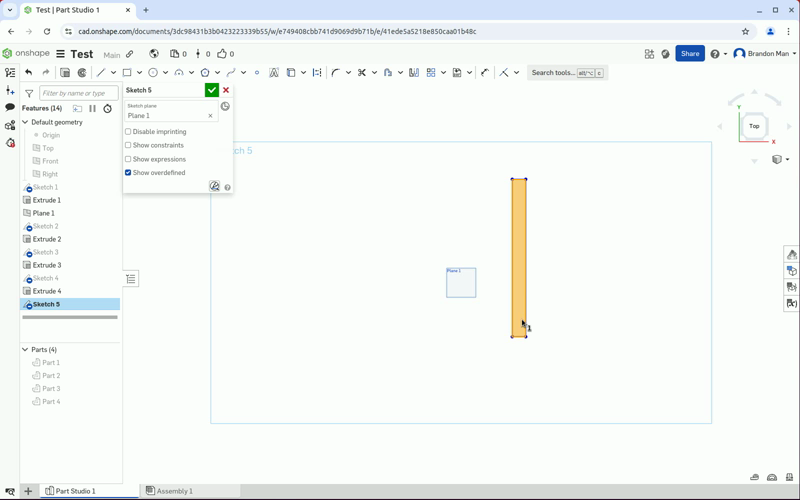
mouse_move(73, 352)
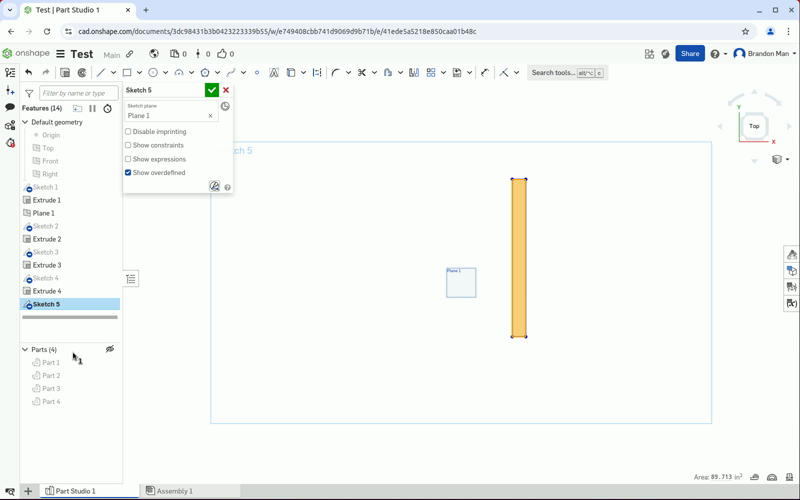
key(shift+y)
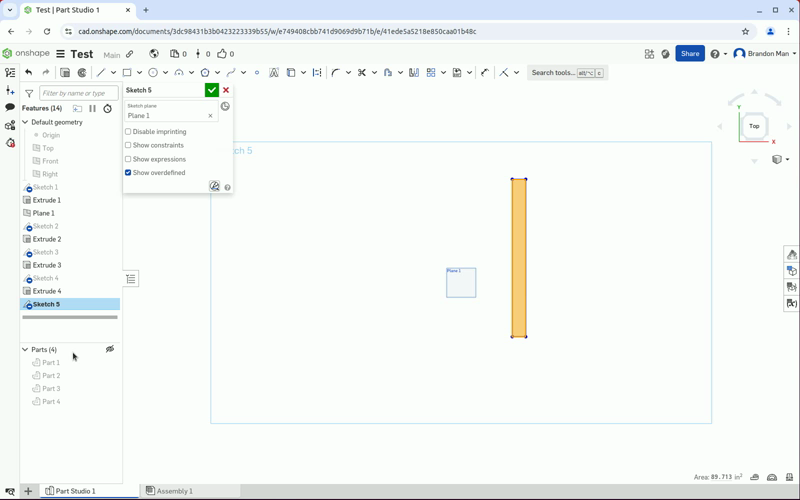
key(shift+e)
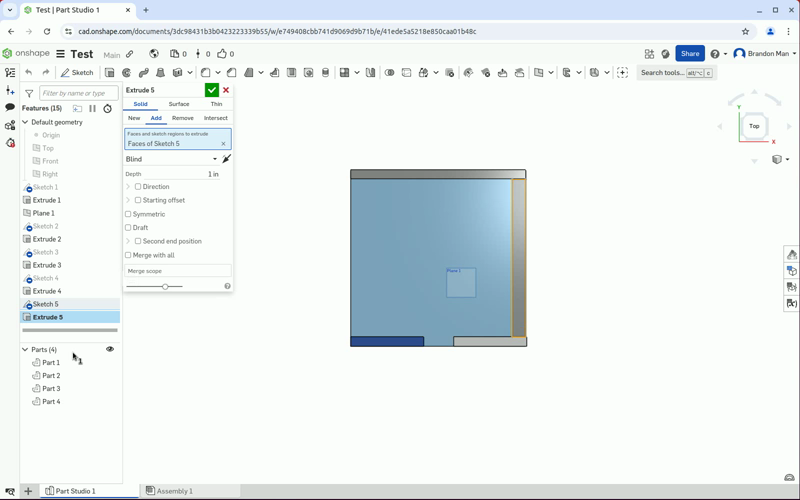
mouse_move(143, 106)
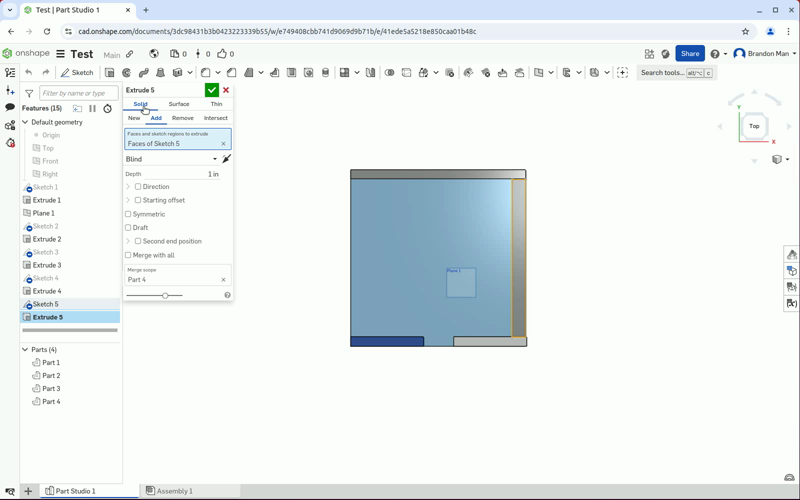
click(143, 106)
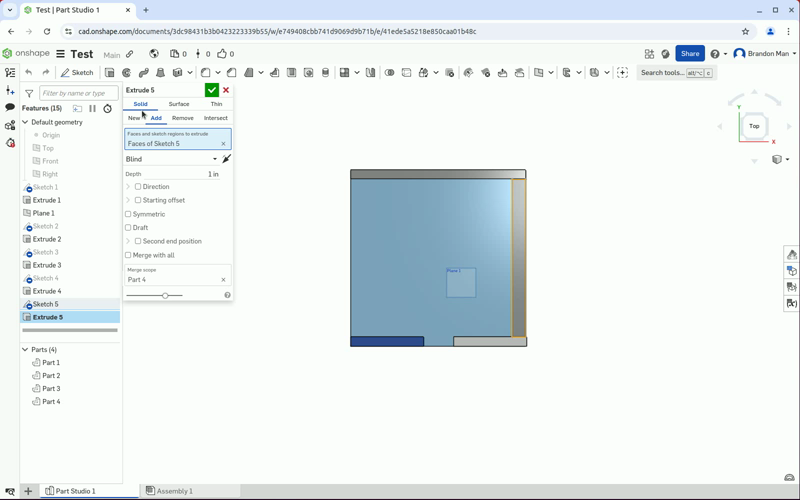
mouse_move(137, 120)
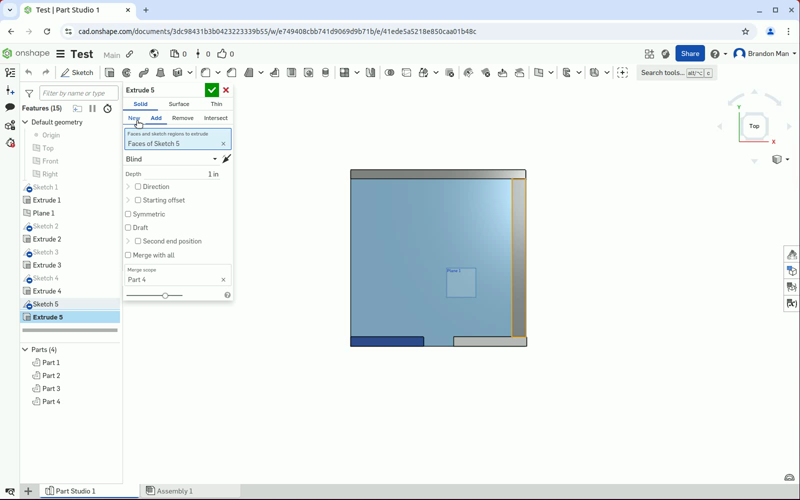
click(137, 120)
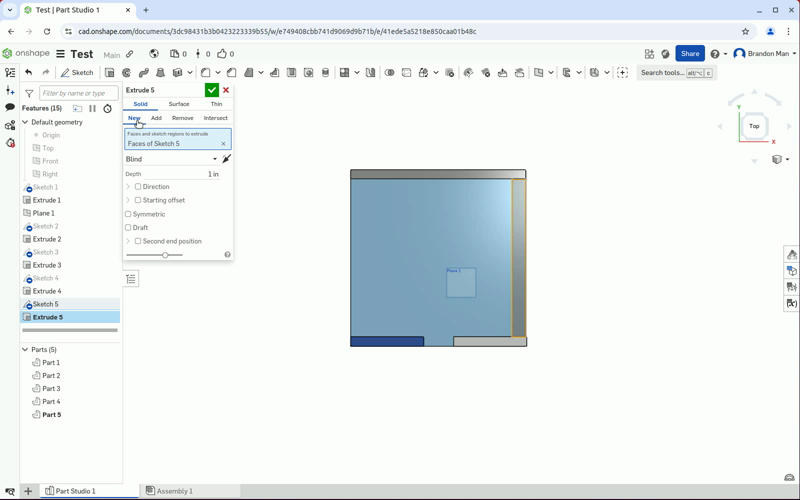
key(tab, 4)
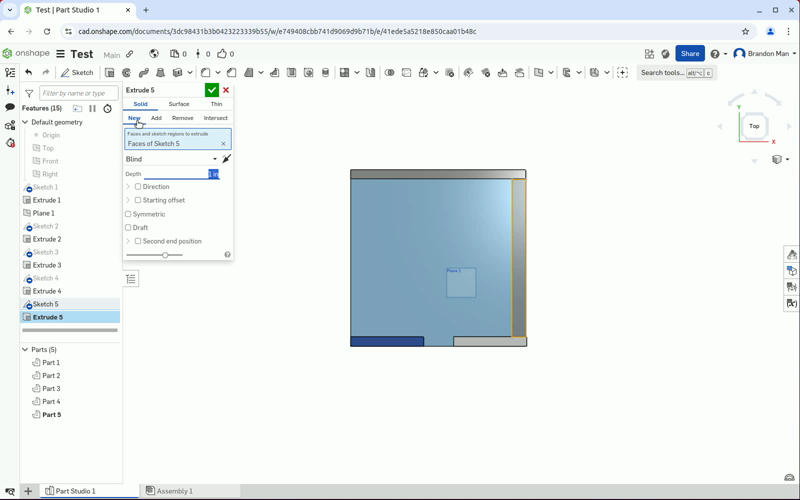
text(1.685)
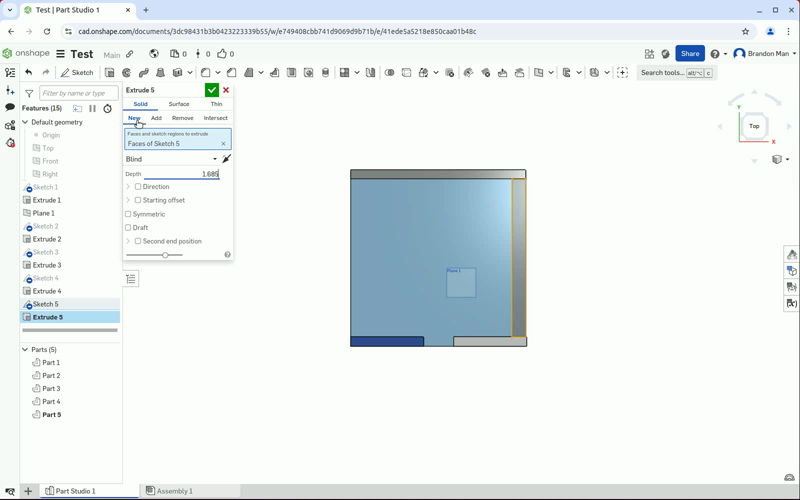
key(enter)
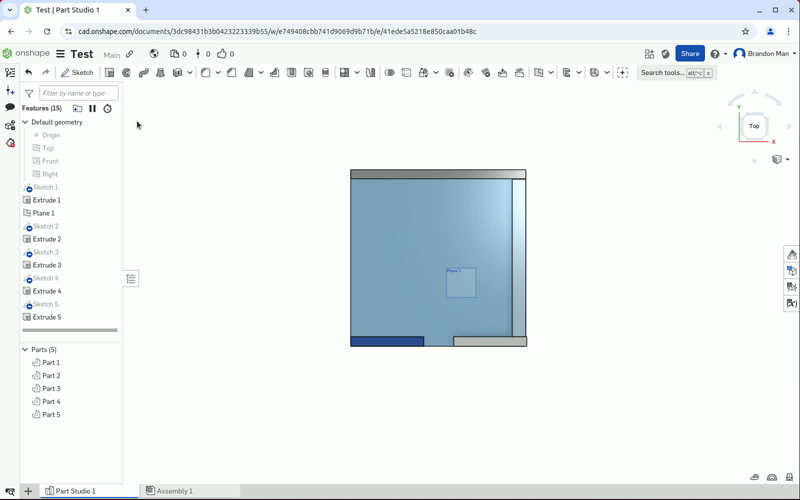
key(shift+h)
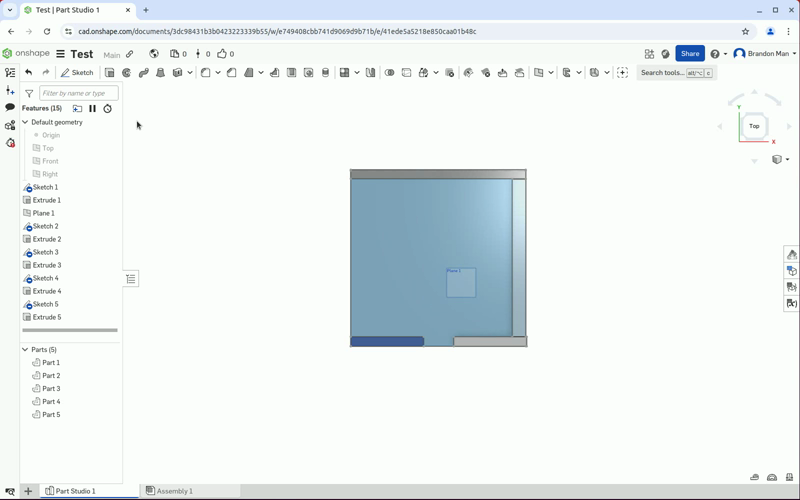
key(shift+h)
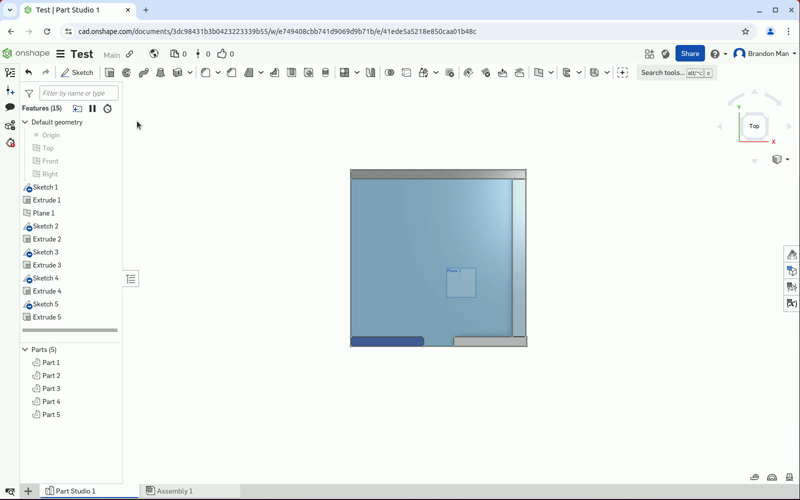
key(shift+7)
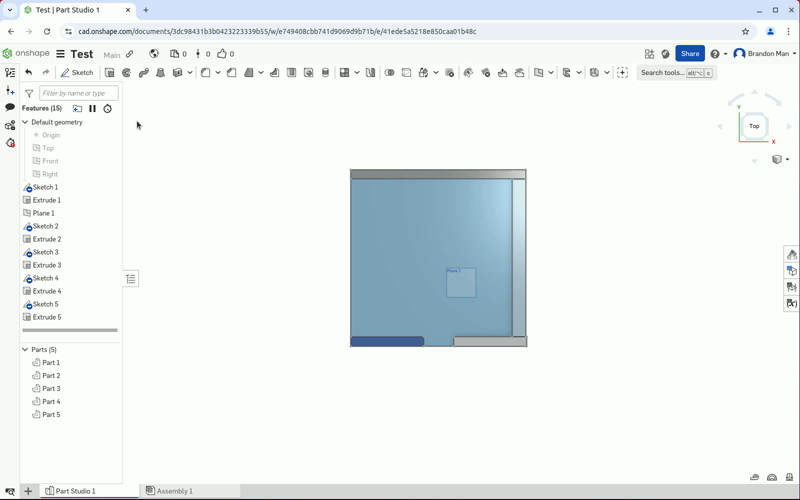
key(up, 3)
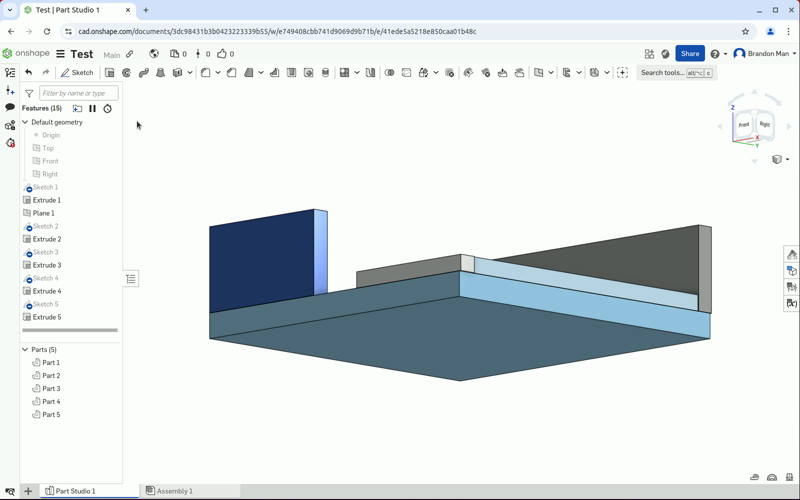
key(left, 3)
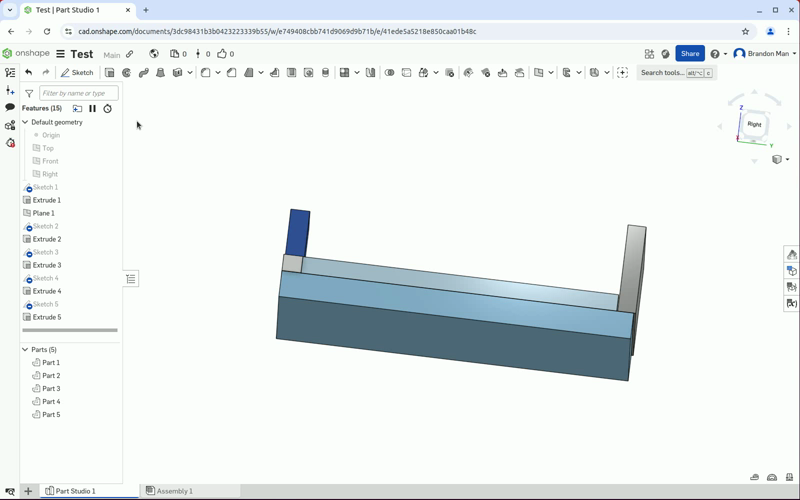
key(right, 3)
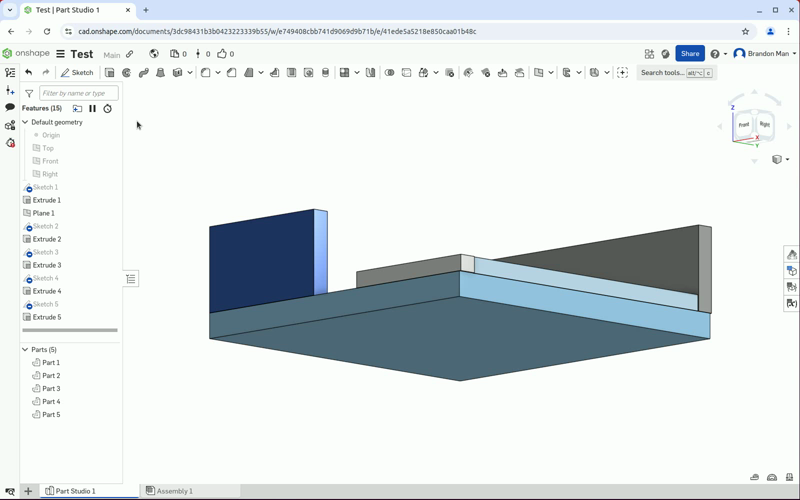
key(down, 3)
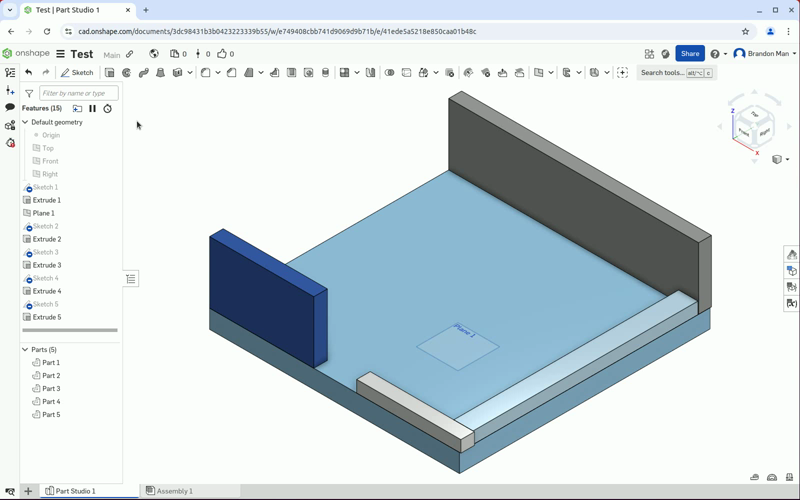
mouse_move(73, 189)
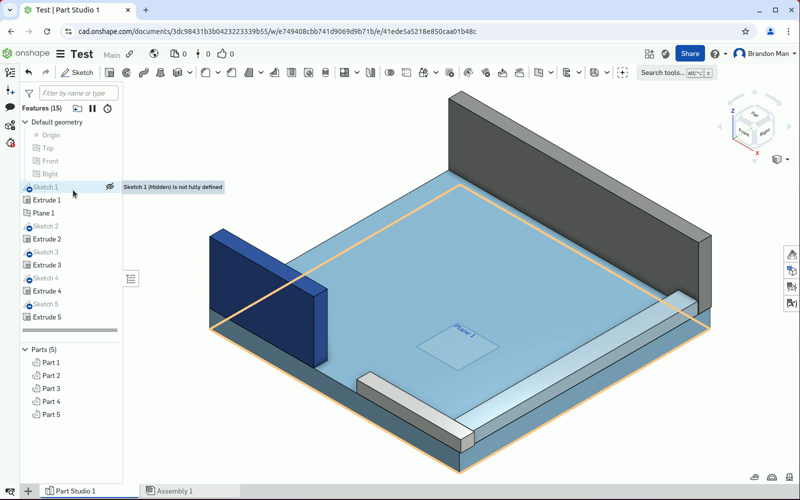
click(73, 189)